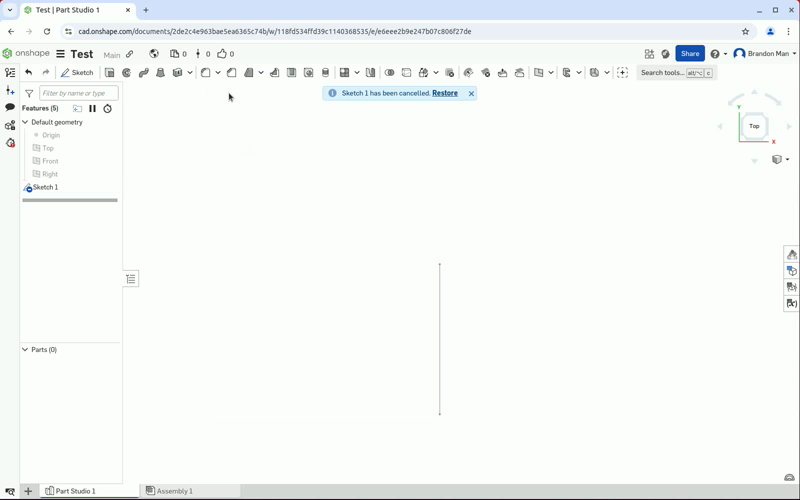
key(shift+h)
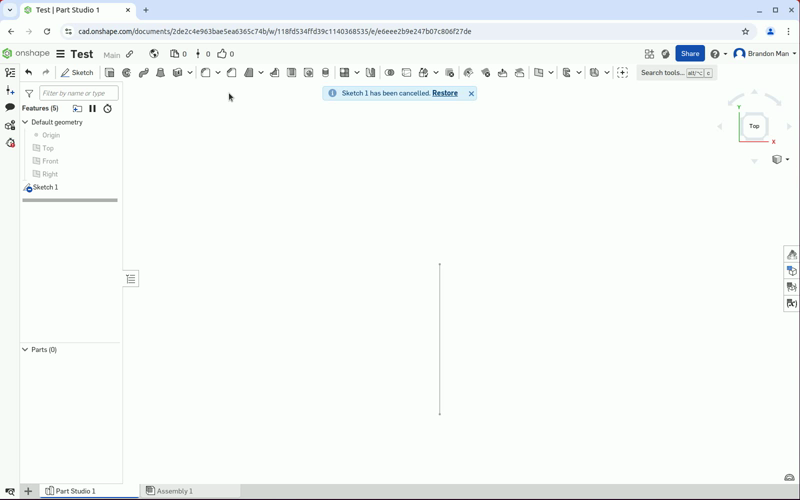
key(shift+s)
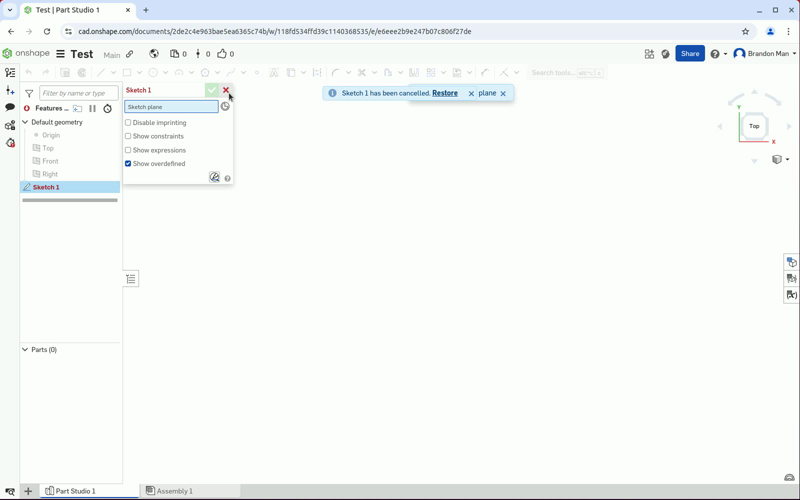
mouse_move(73, 150)
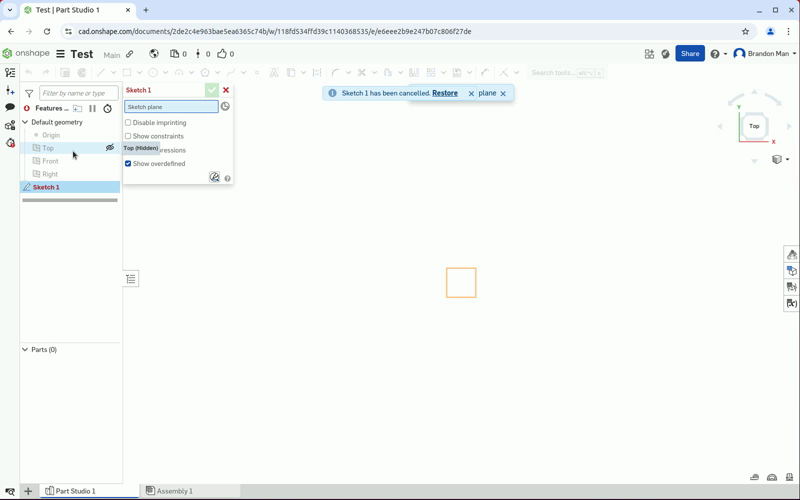
click(73, 150)
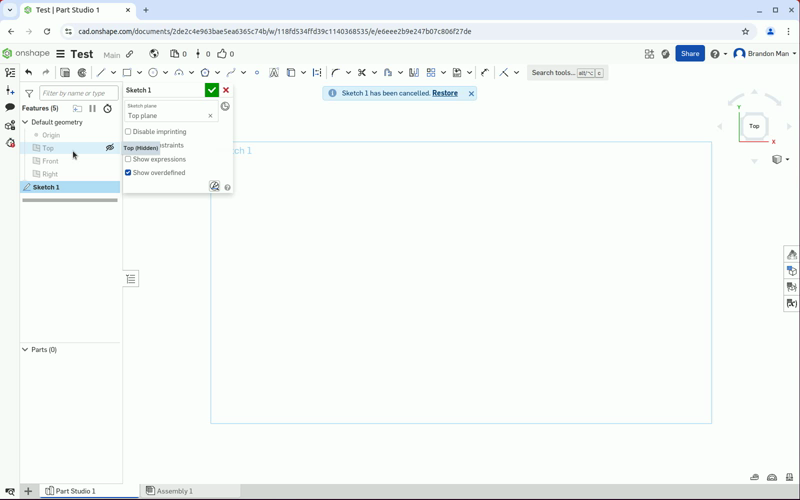
mouse_move(73, 352)
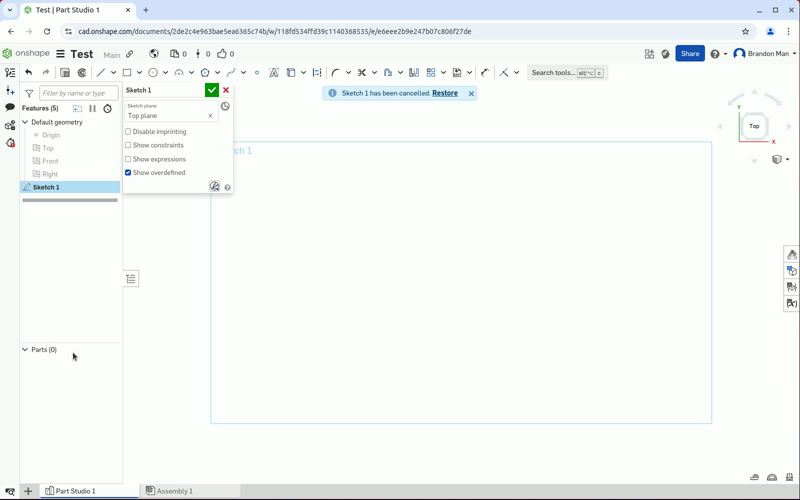
key(y)
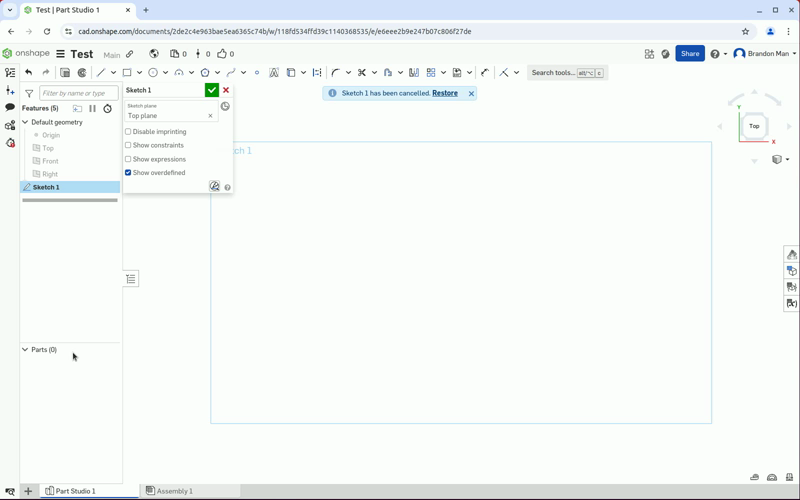
key(a)
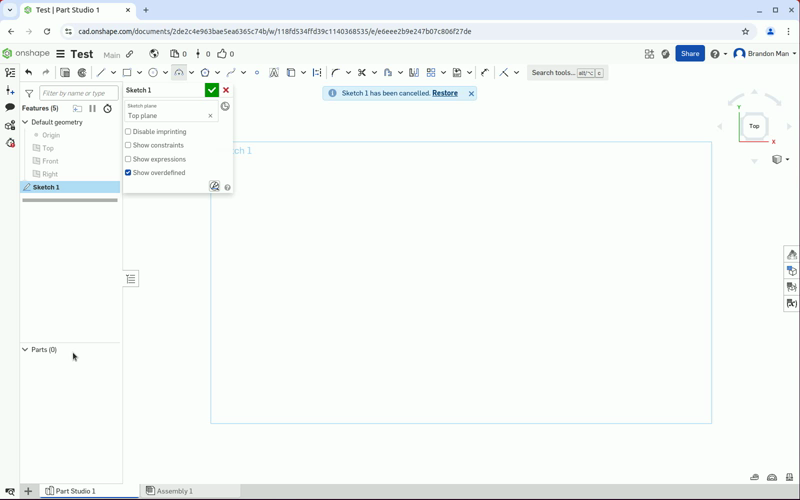
key_down(shift)
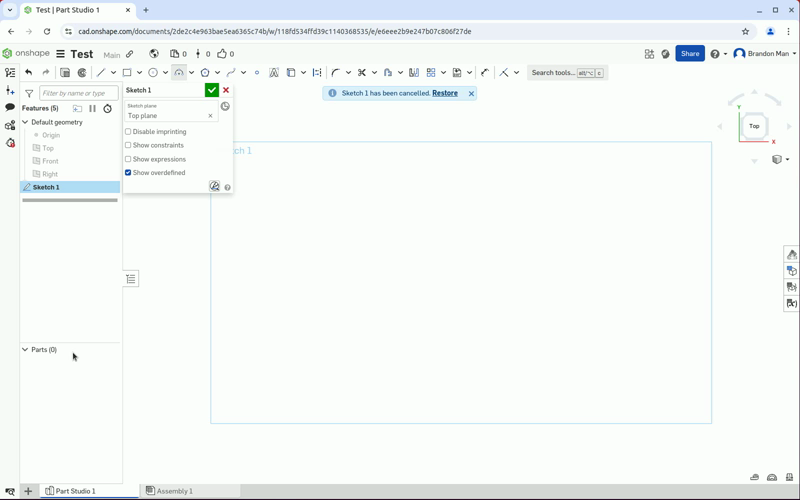
mouse_move(460, 170)
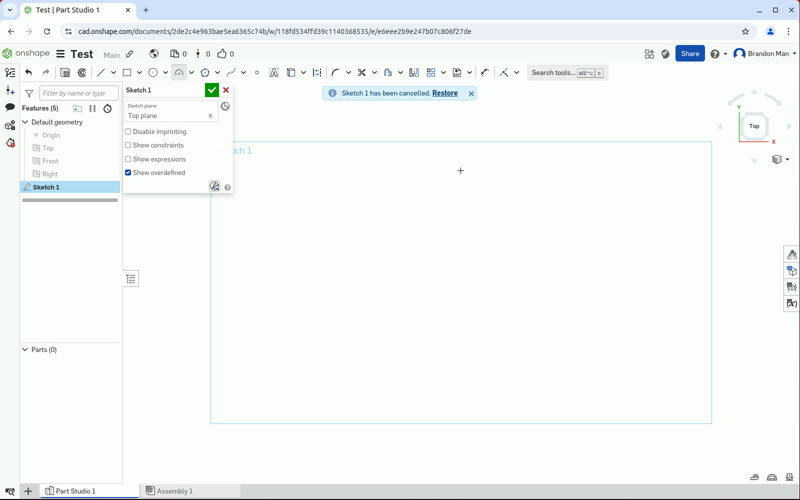
click(460, 170)
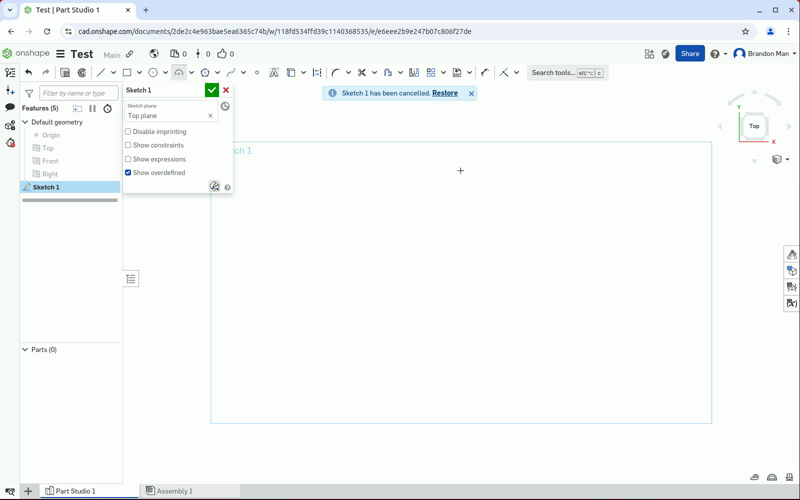
key_up(shift)
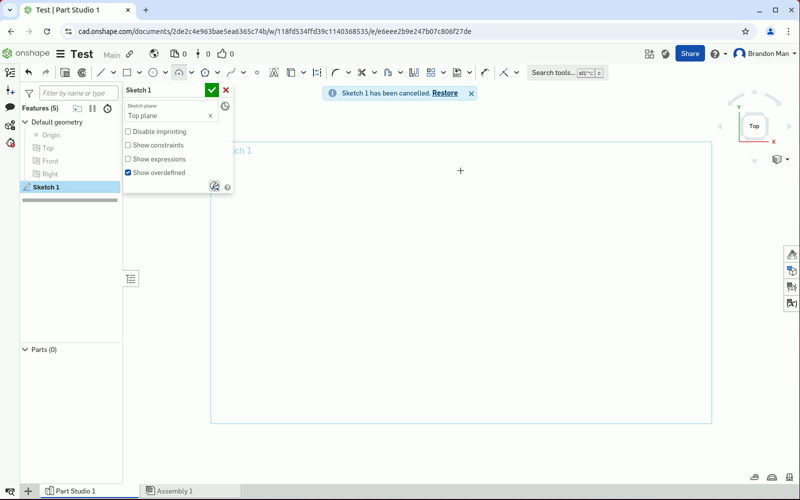
key_down(shift)
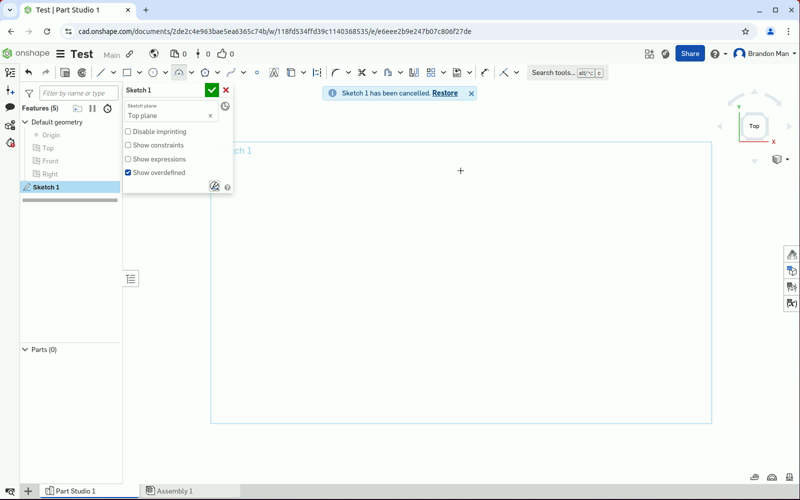
mouse_move(573, 282)
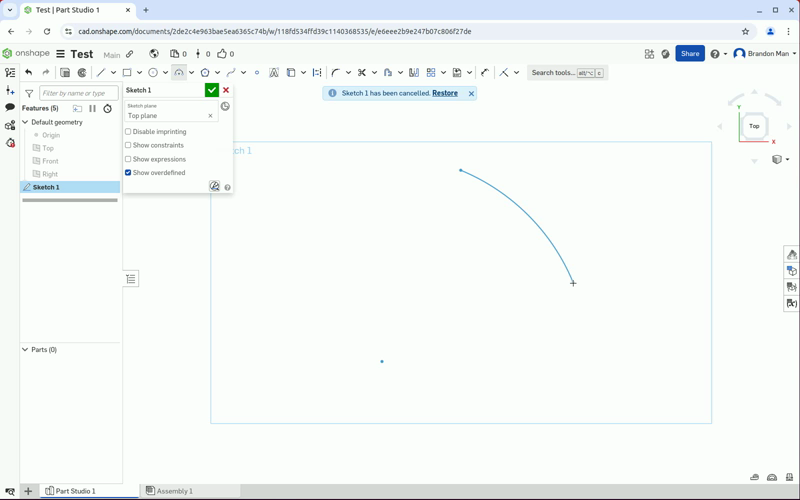
click(573, 282)
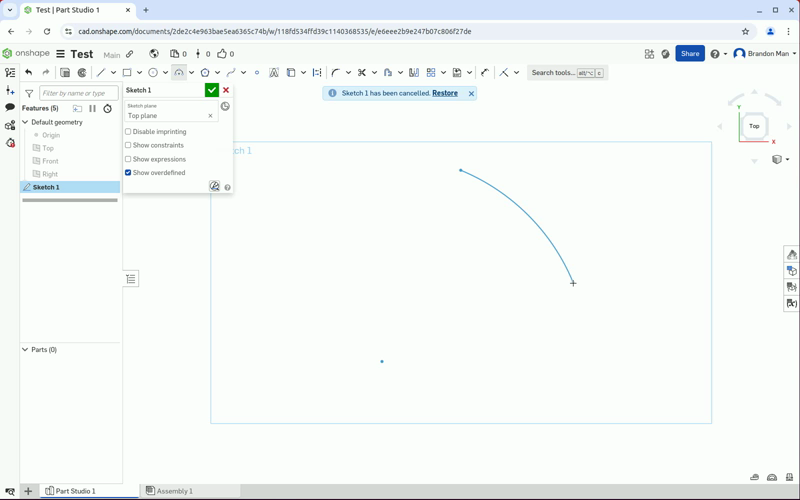
mouse_move(540, 203)
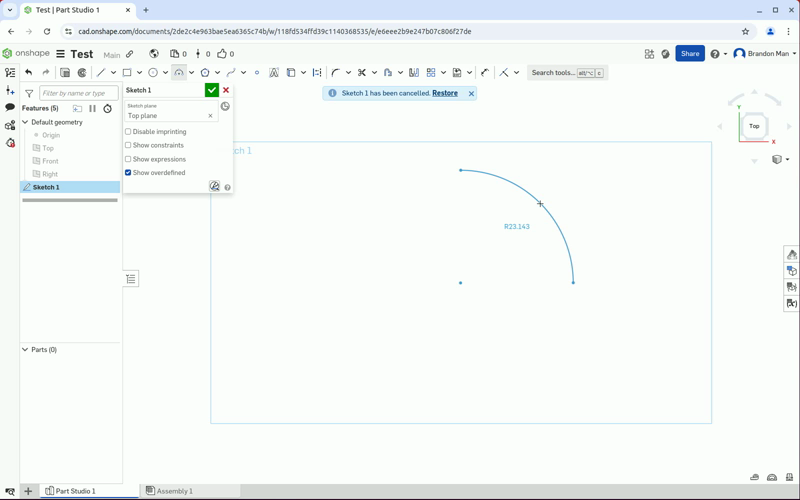
click(540, 203)
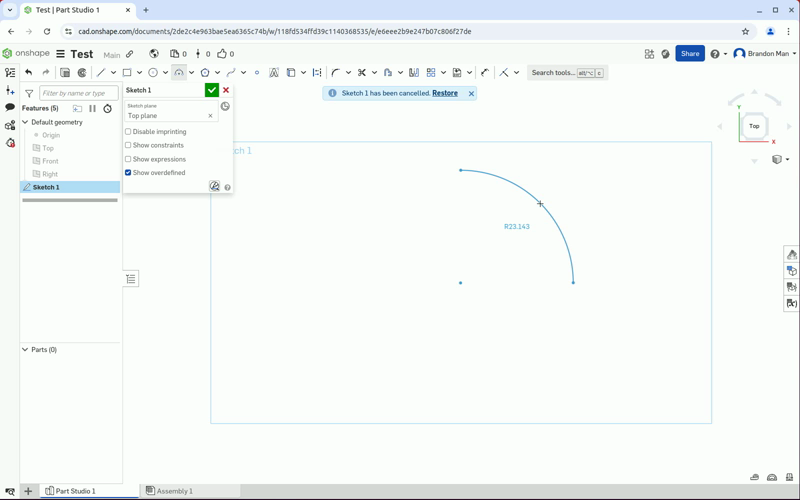
key_up(shift)
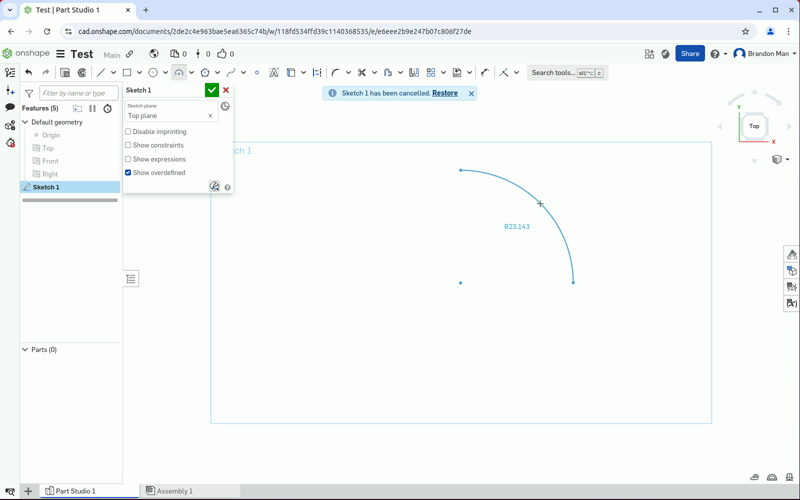
key(esc)
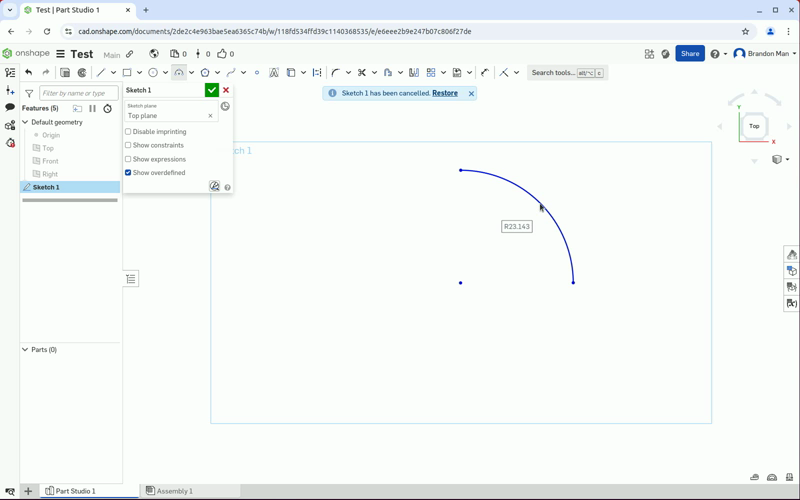
key(l)
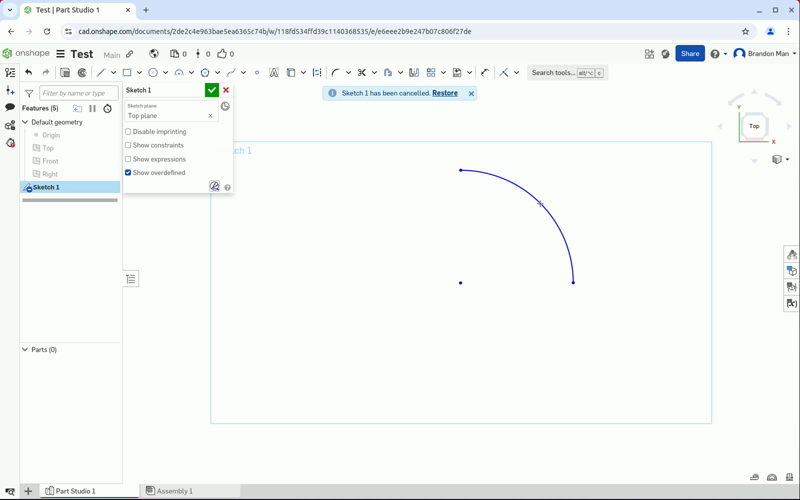
mouse_move(573, 282)
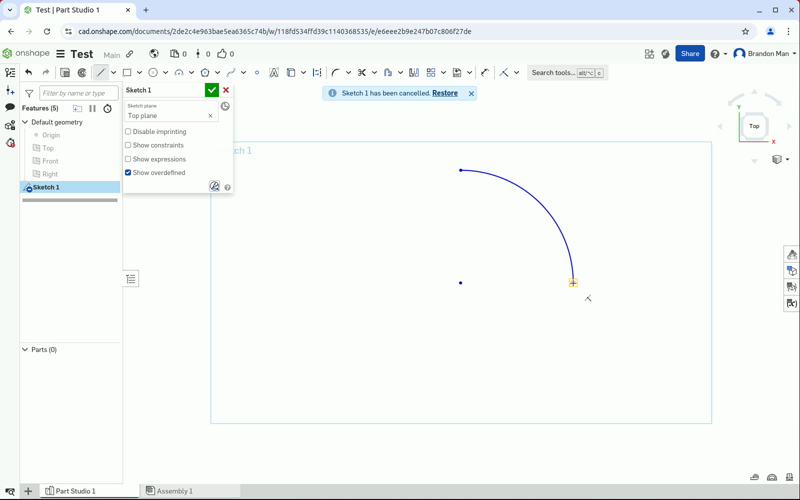
click(573, 282)
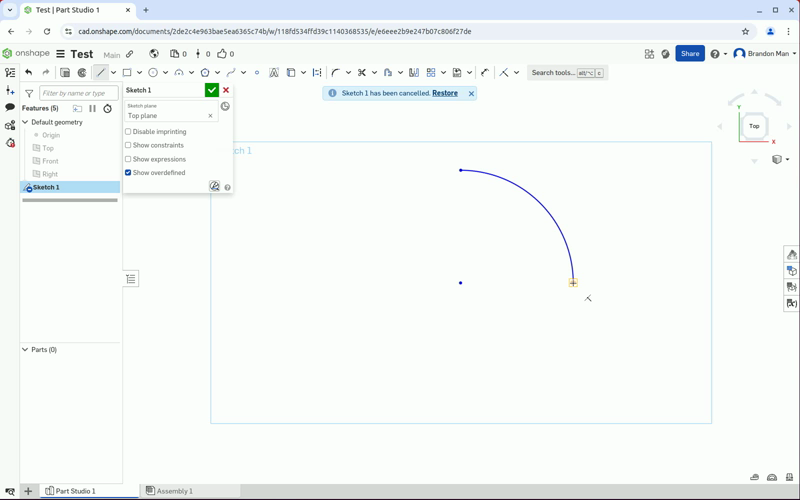
key_down(shift)
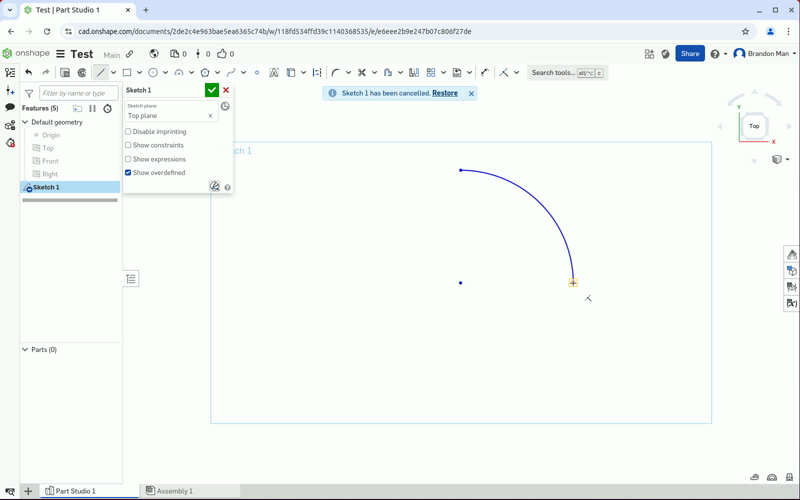
mouse_move(573, 170)
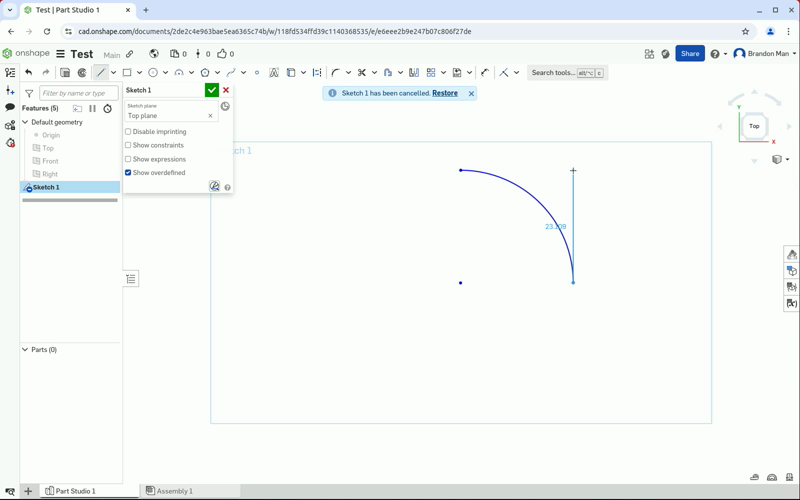
click(573, 170)
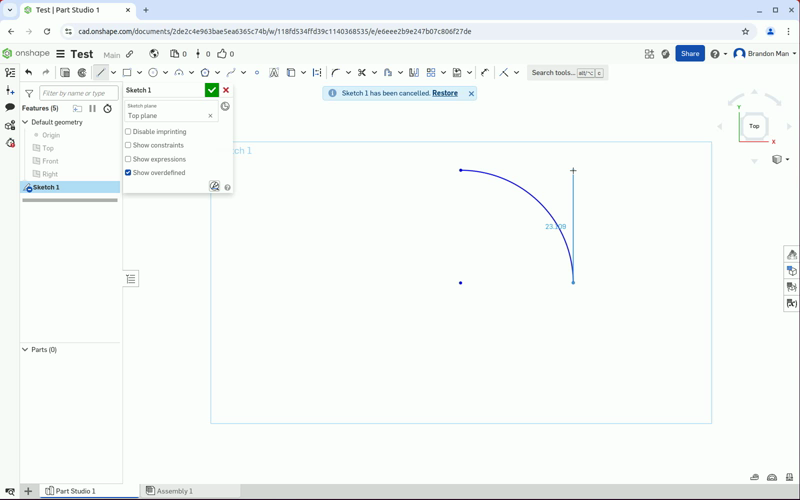
key_up(shift)
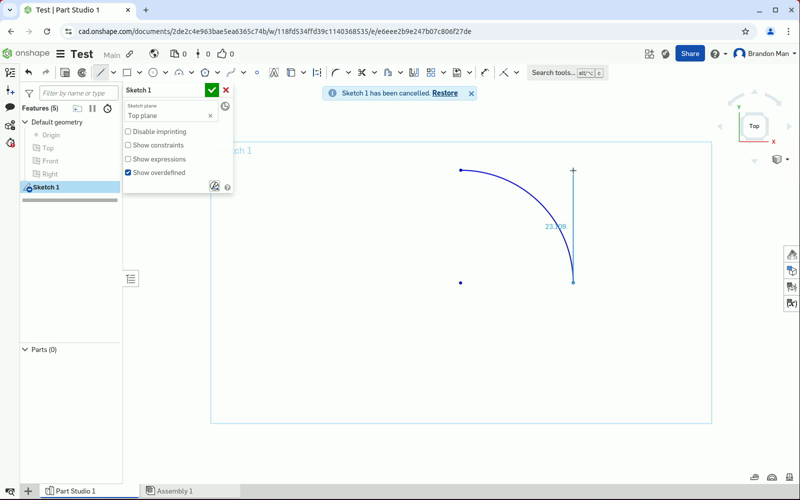
key_down(shift)
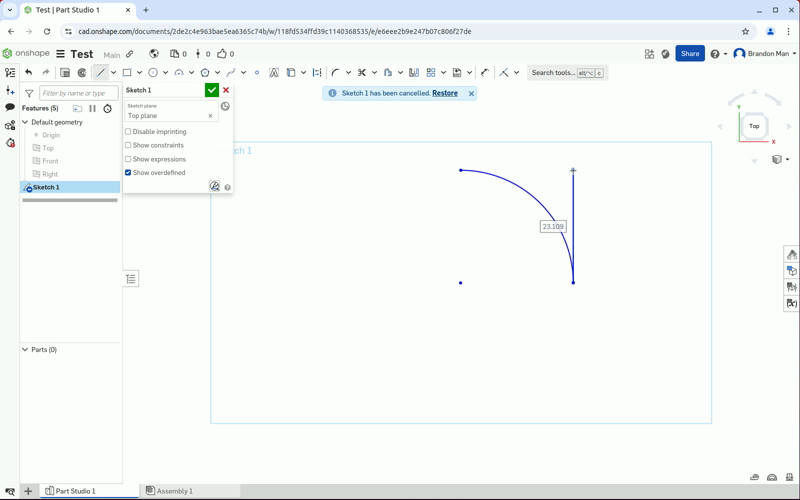
mouse_move(460, 170)
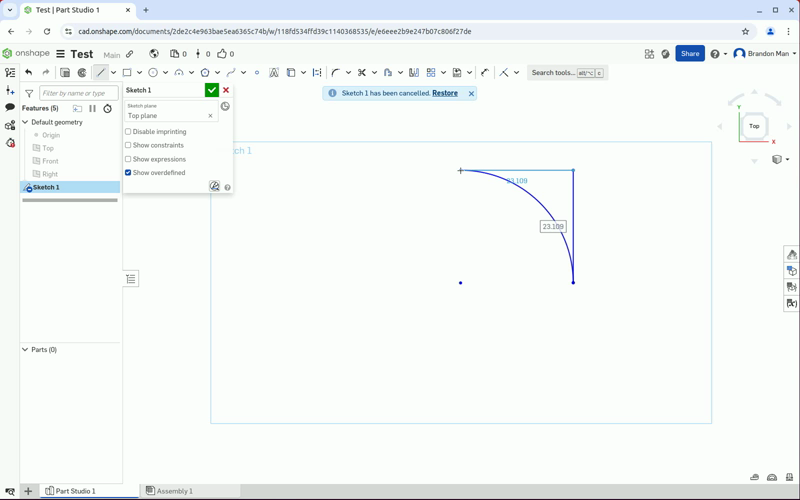
key_up(shift)
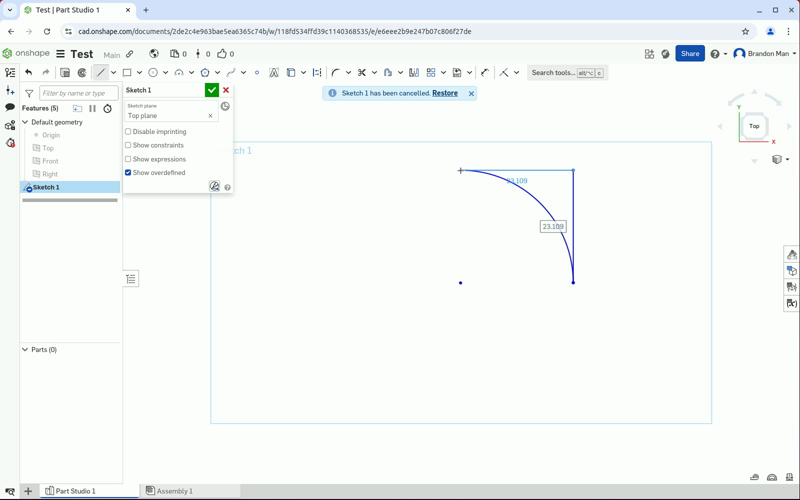
click(460, 170)
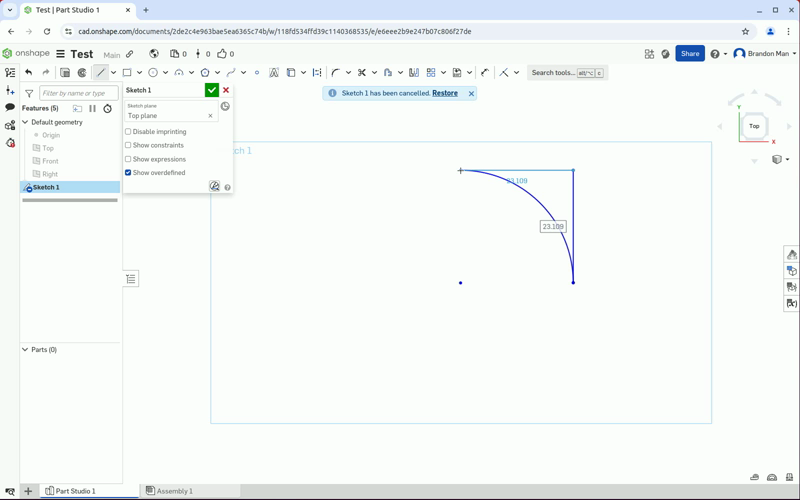
key(esc)
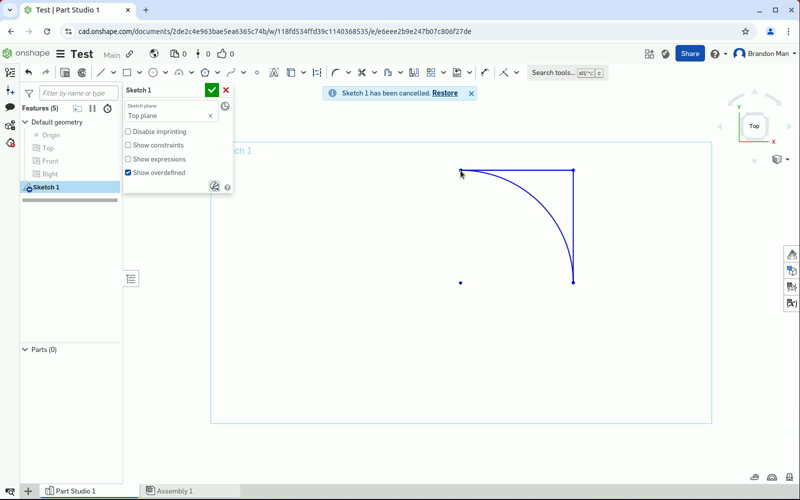
mouse_move(543, 201)
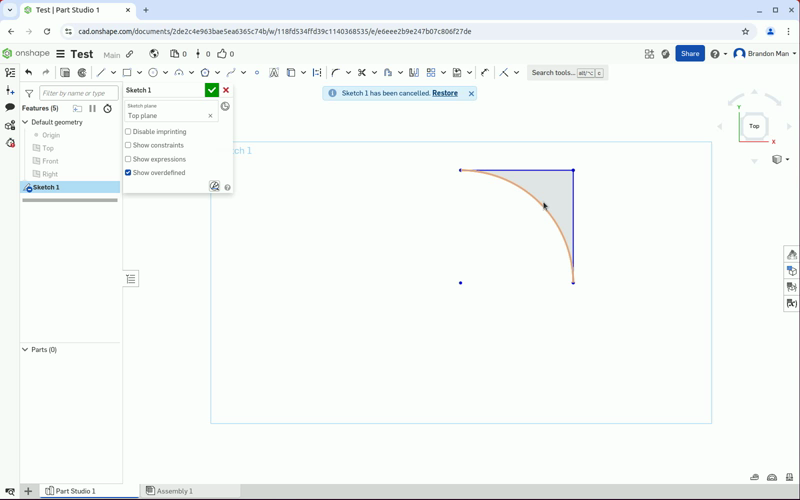
click(543, 201)
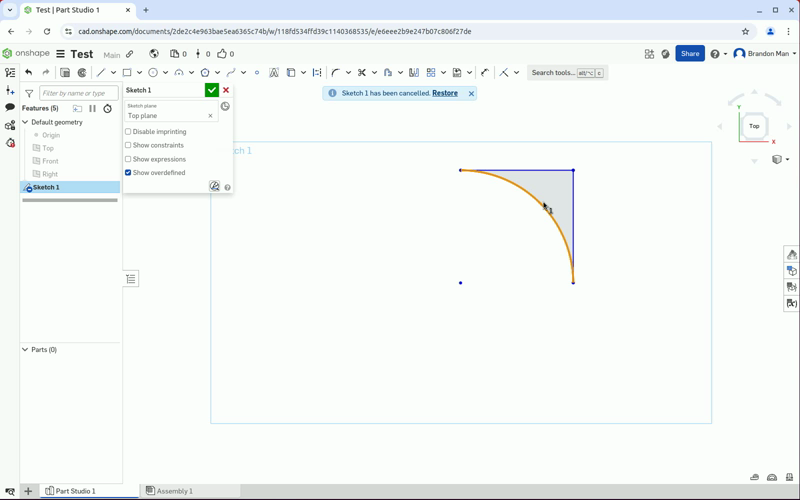
mouse_move(73, 352)
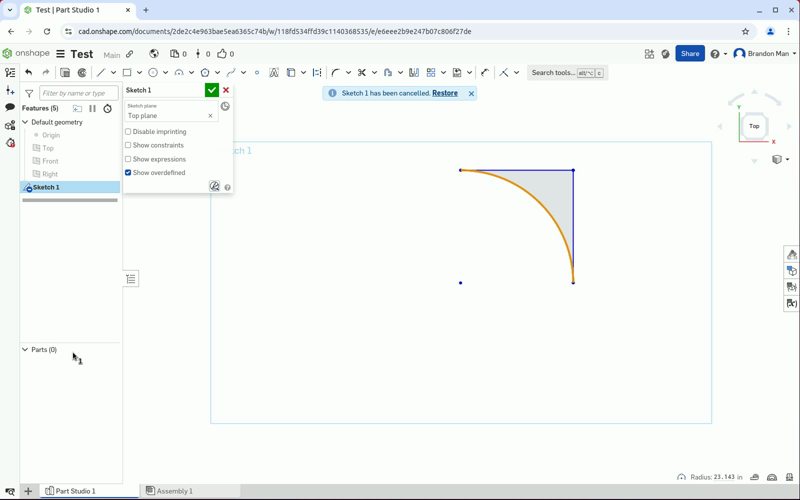
key(shift+y)
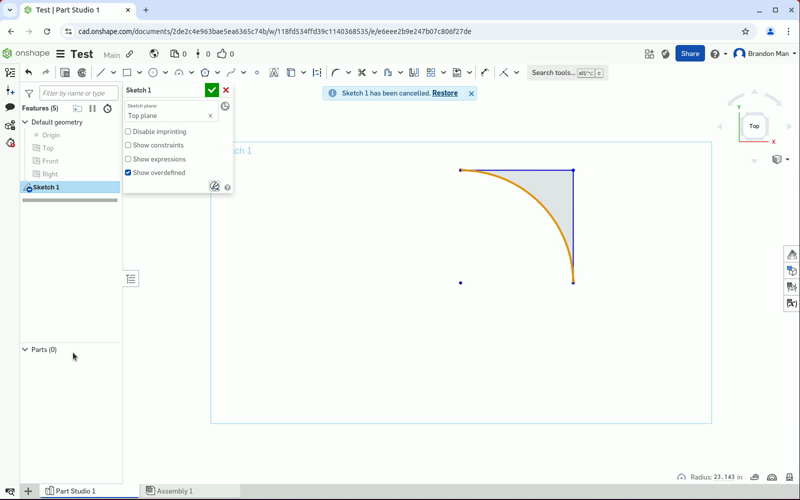
key(shift+e)
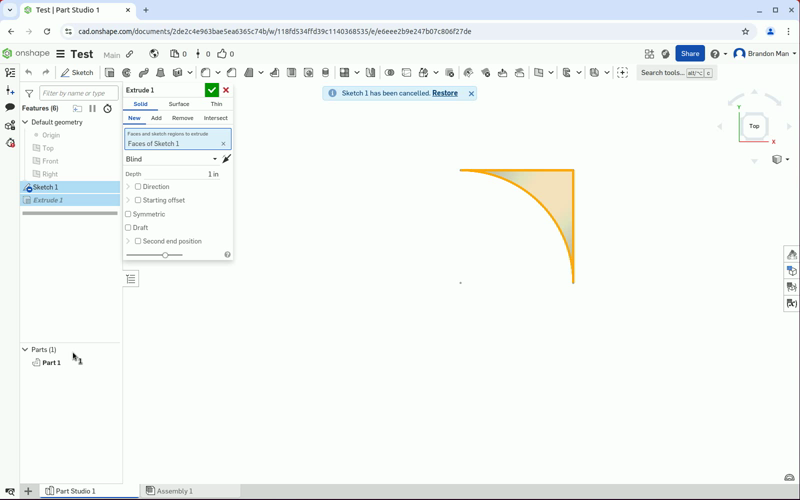
mouse_move(143, 106)
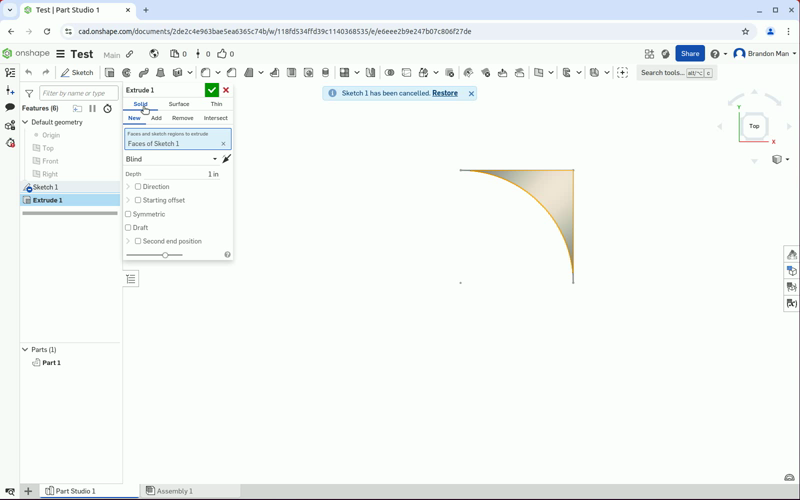
click(143, 106)
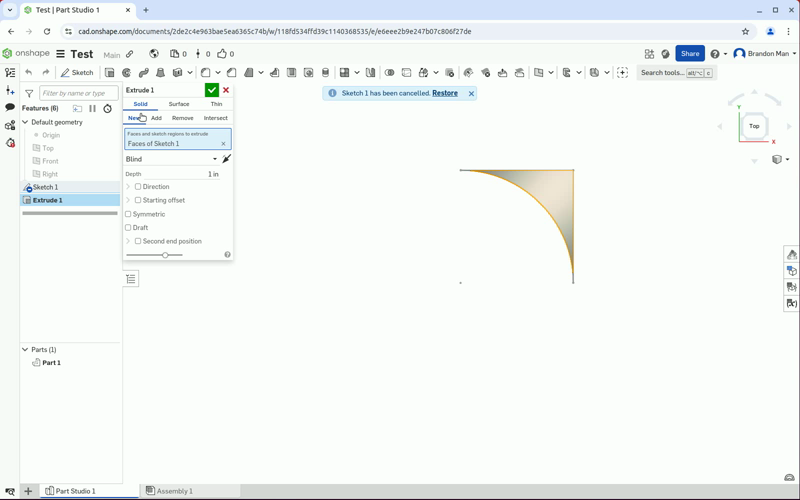
mouse_move(137, 120)
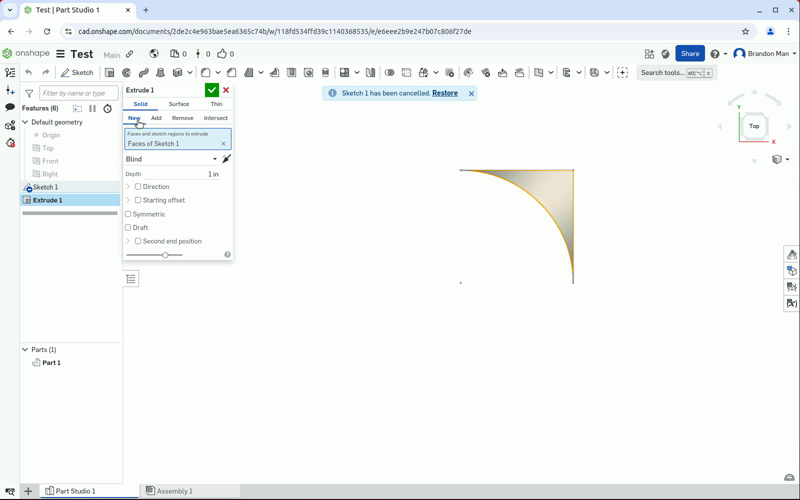
click(137, 120)
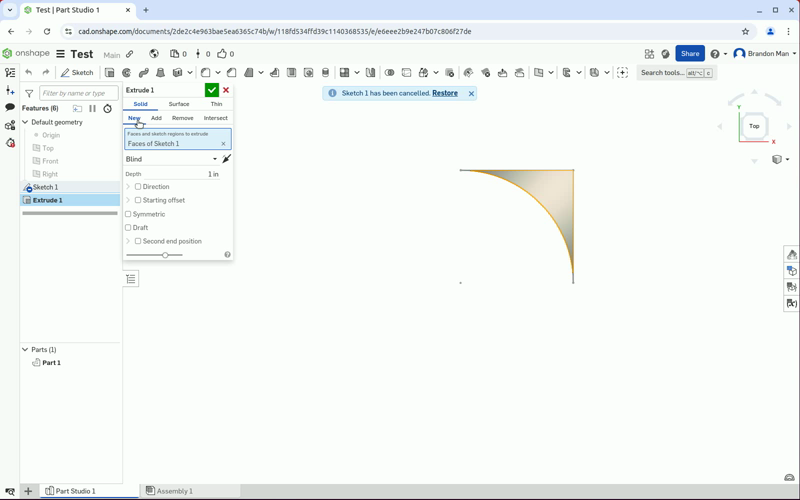
key(tab, 4)
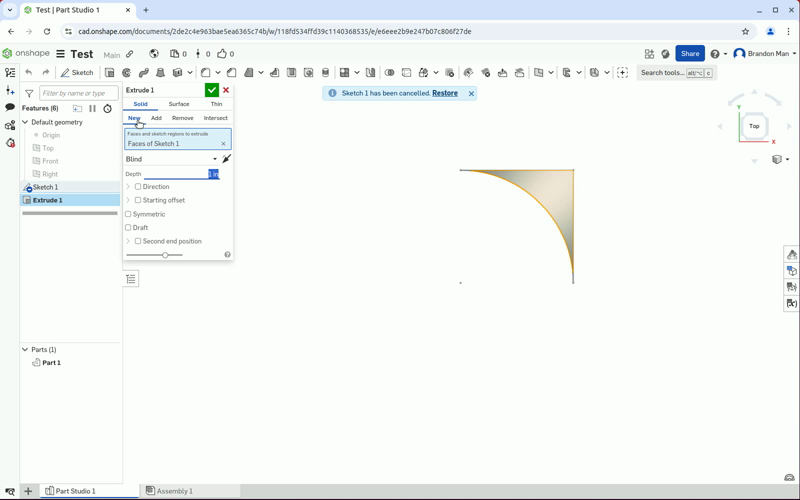
text(-3.611)
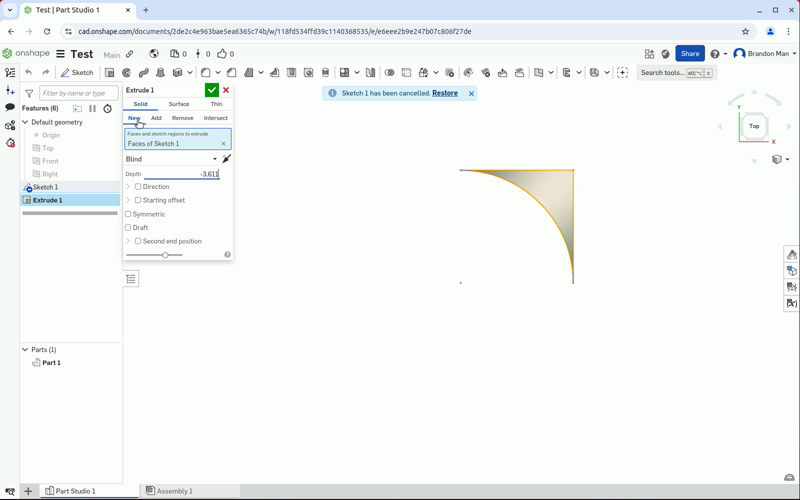
key(enter)
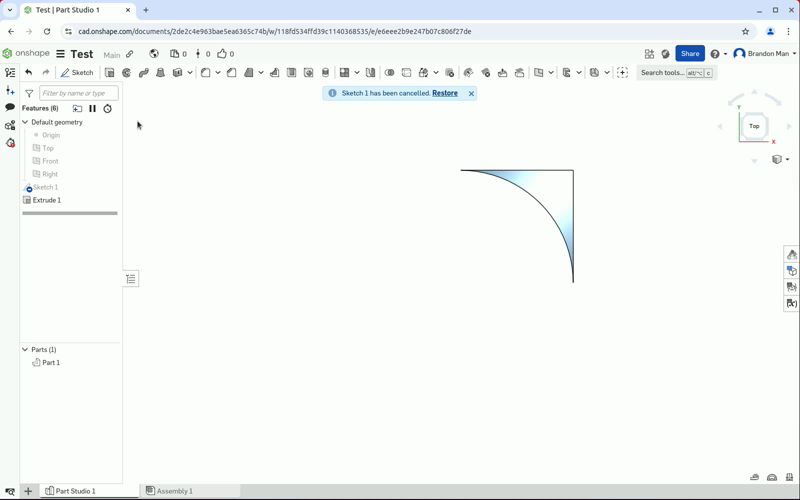
key(shift+h)
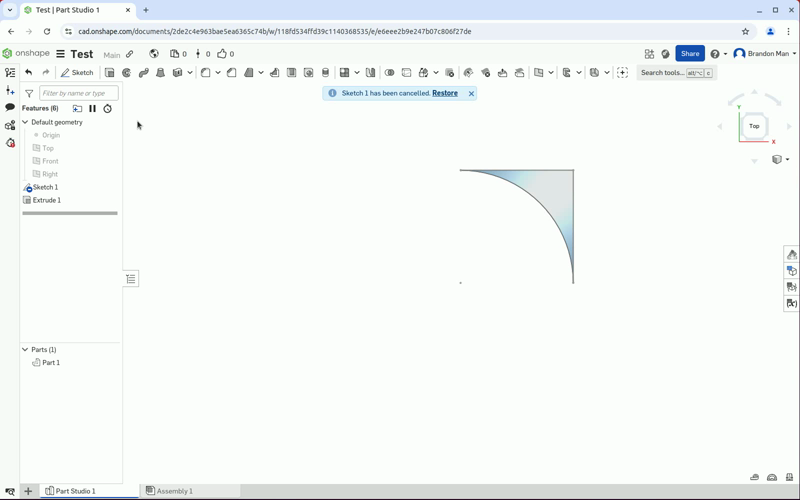
key(shift+h)
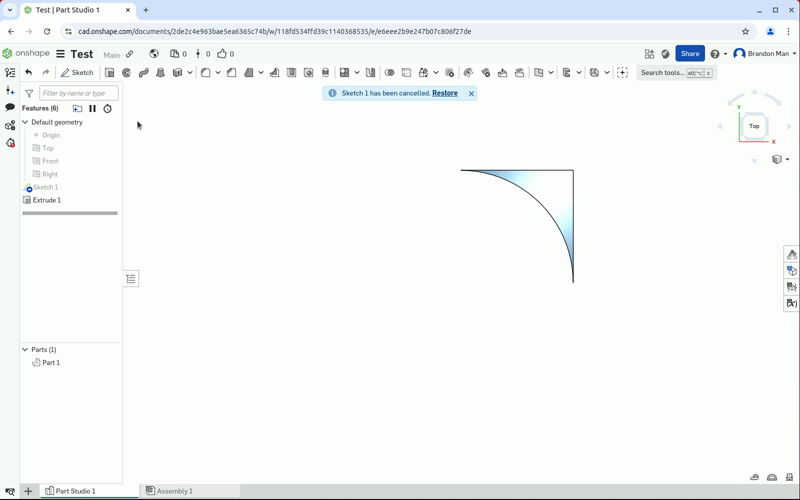
mouse_move(73, 189)
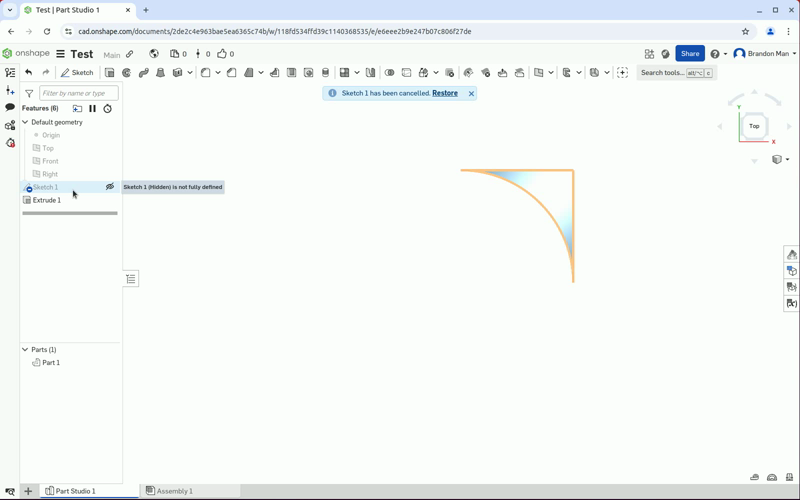
click(73, 189)
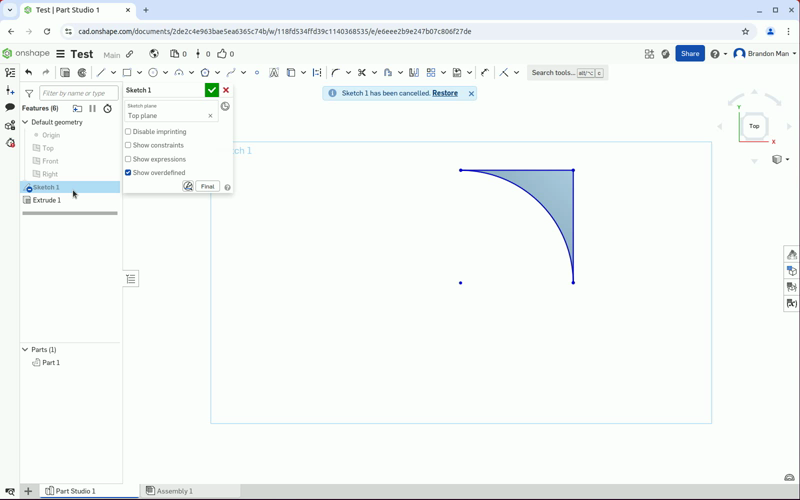
mouse_move(229, 92)
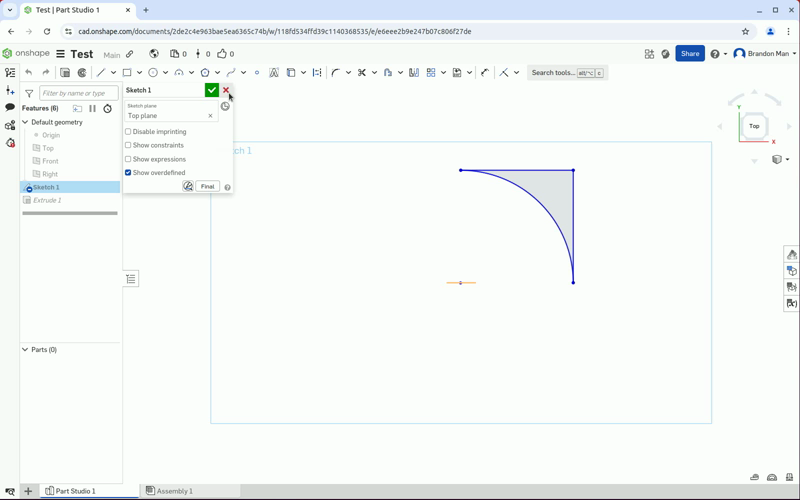
click(229, 92)
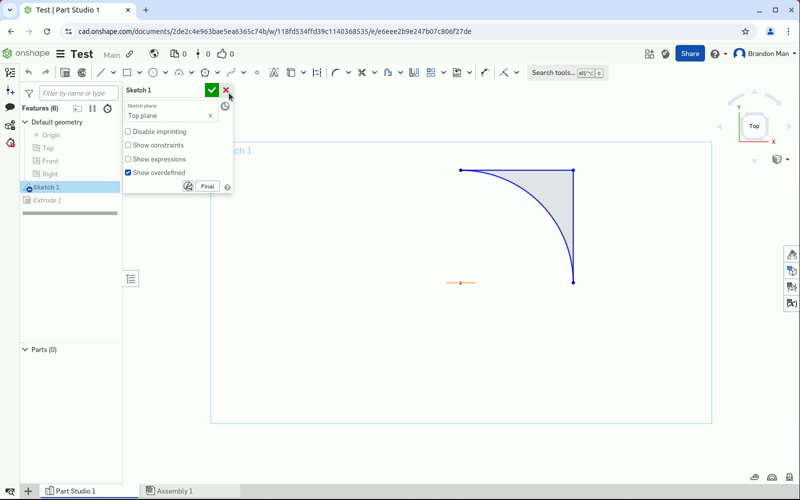
key(shift+s)
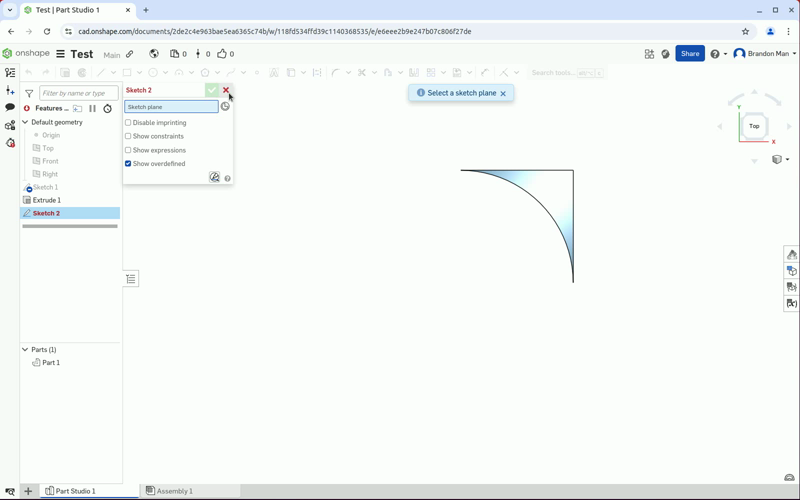
mouse_move(73, 150)
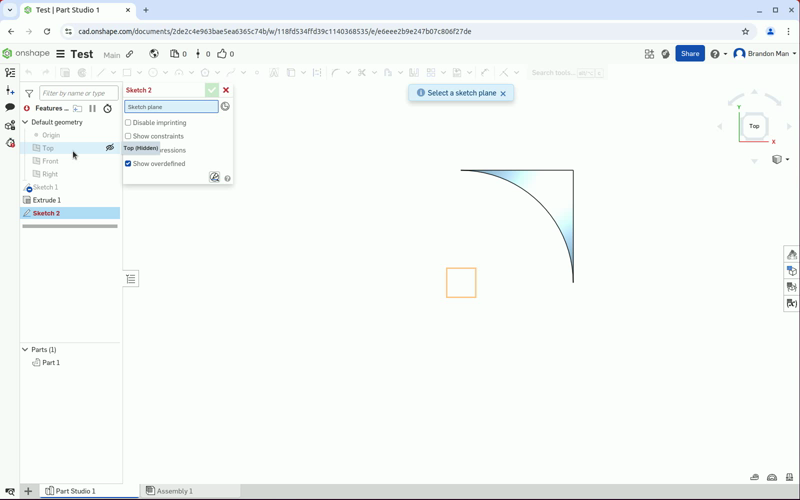
click(73, 150)
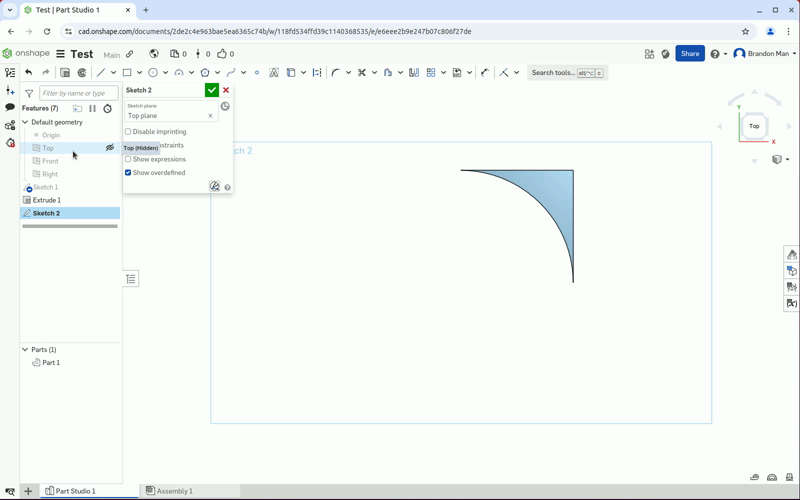
mouse_move(73, 352)
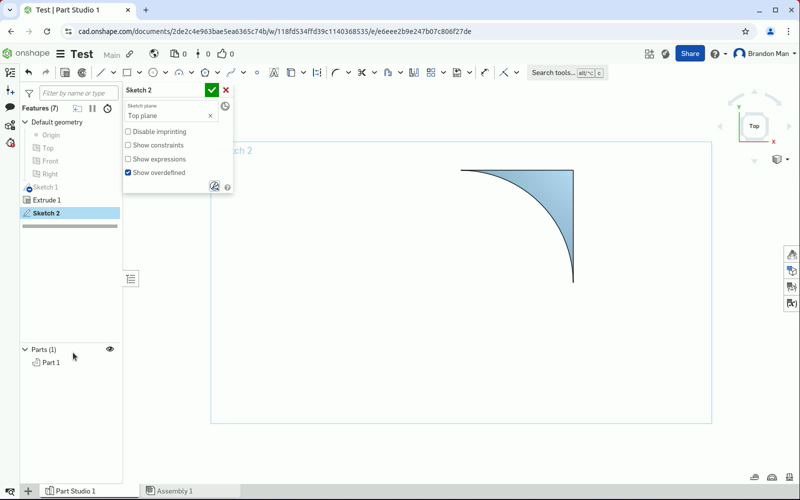
key(y)
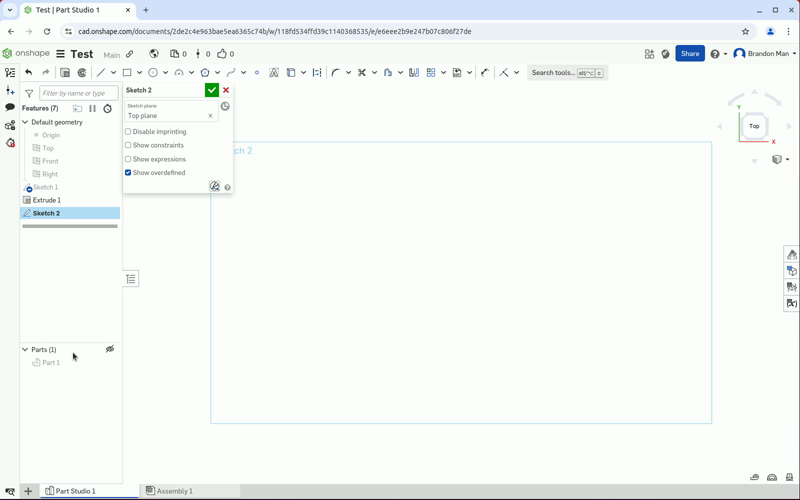
key(c)
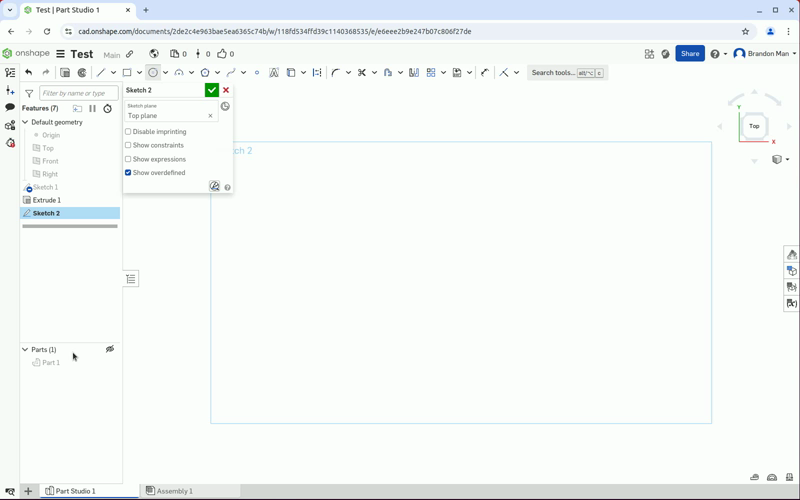
key_down(shift)
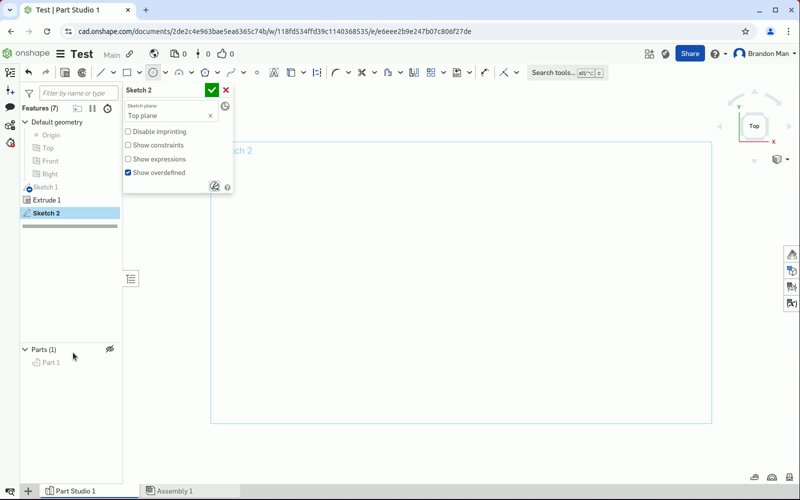
mouse_move(461, 282)
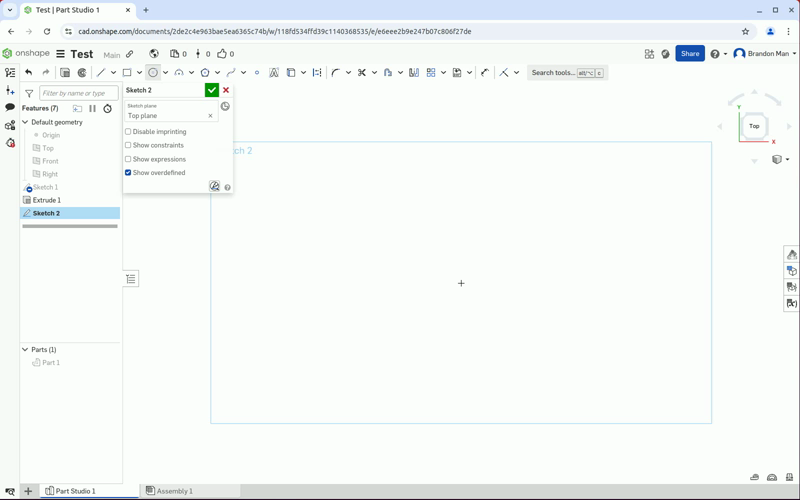
click(461, 282)
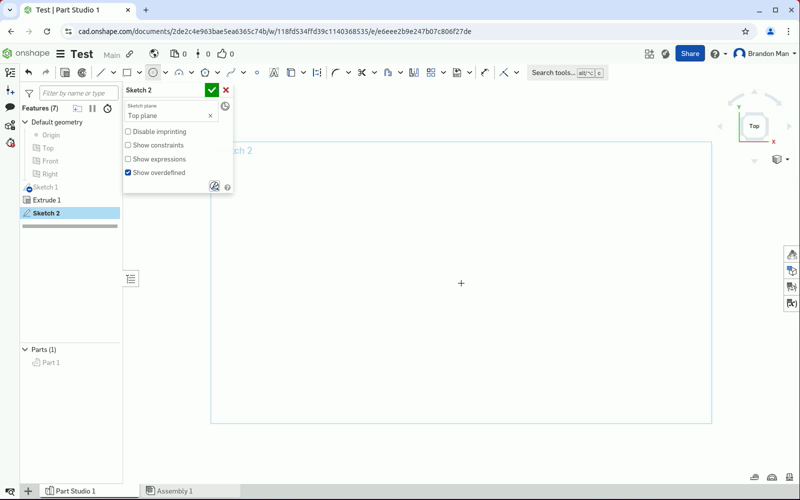
key_up(shift)
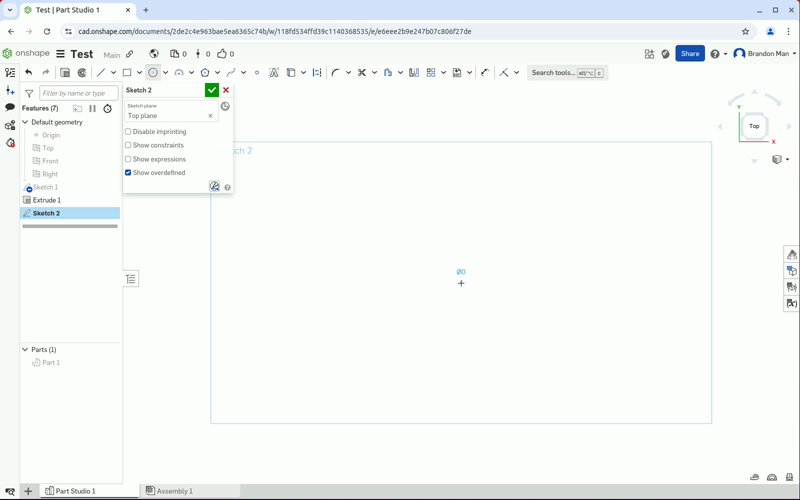
mouse_move(574, 282)
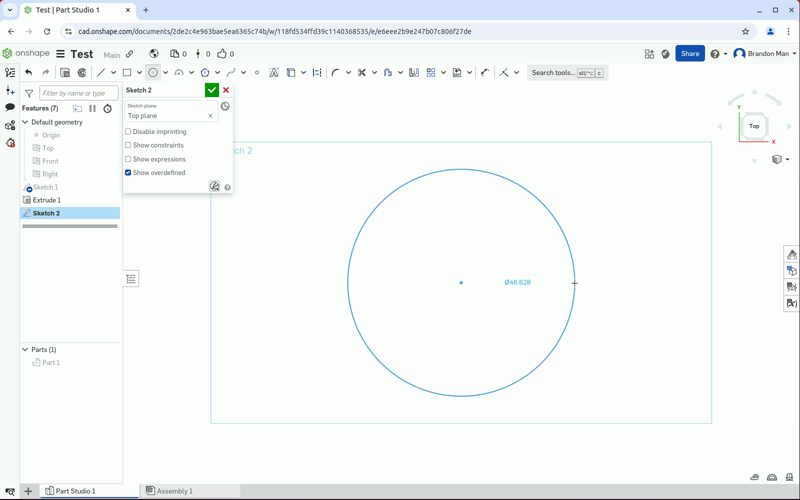
click(574, 282)
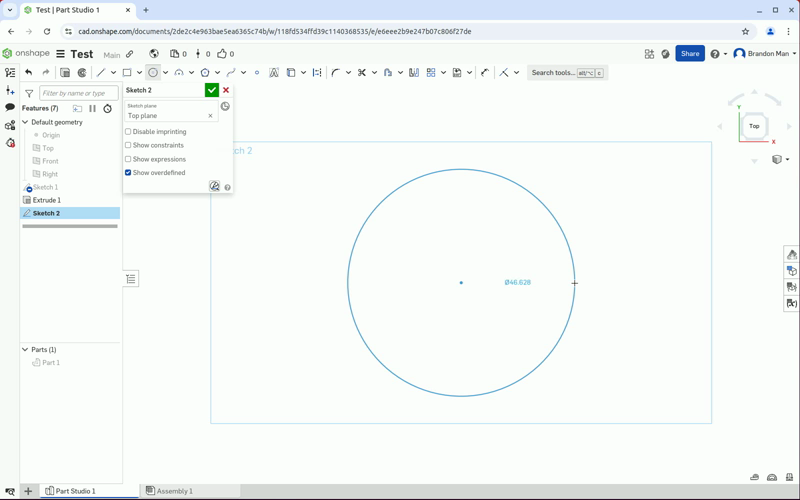
key(esc)
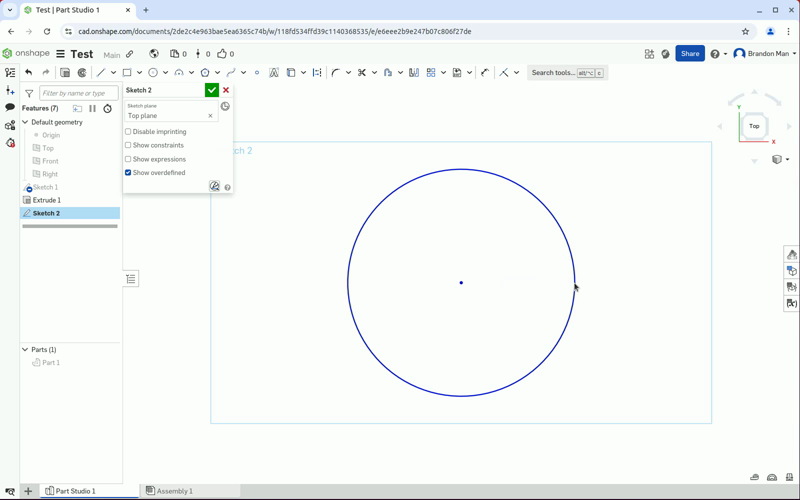
key(c)
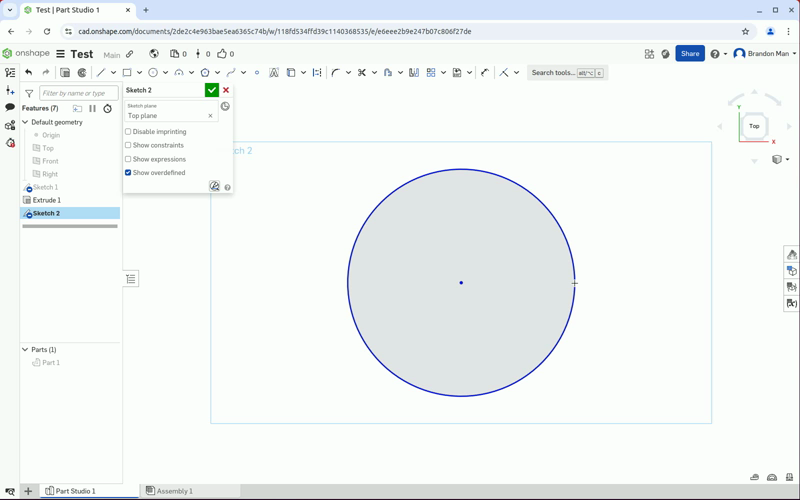
key_down(shift)
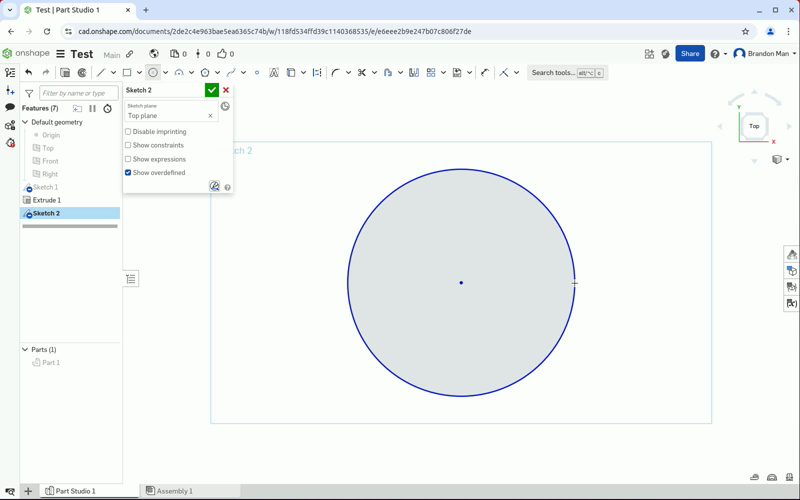
mouse_move(461, 282)
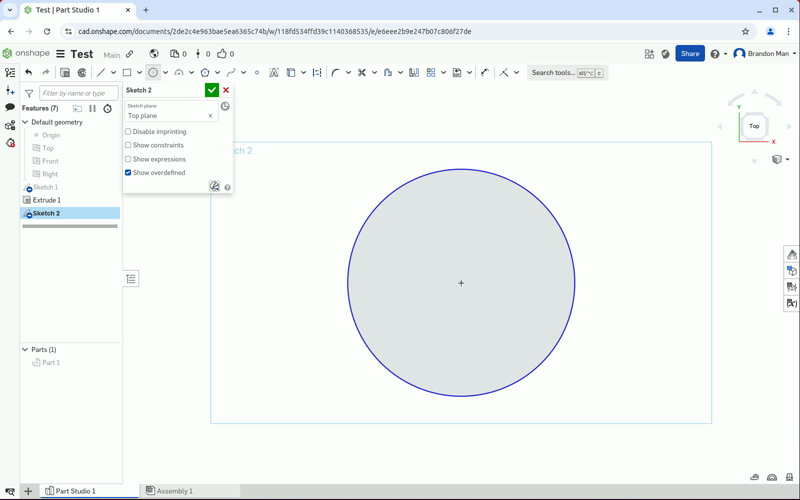
click(461, 282)
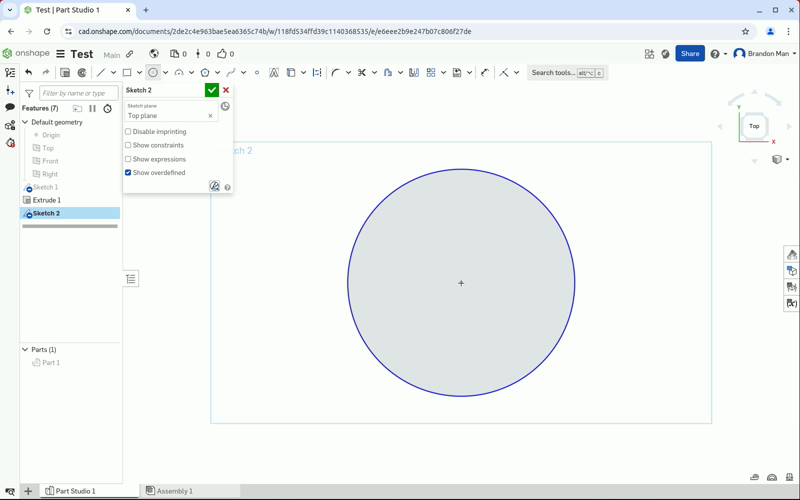
key_up(shift)
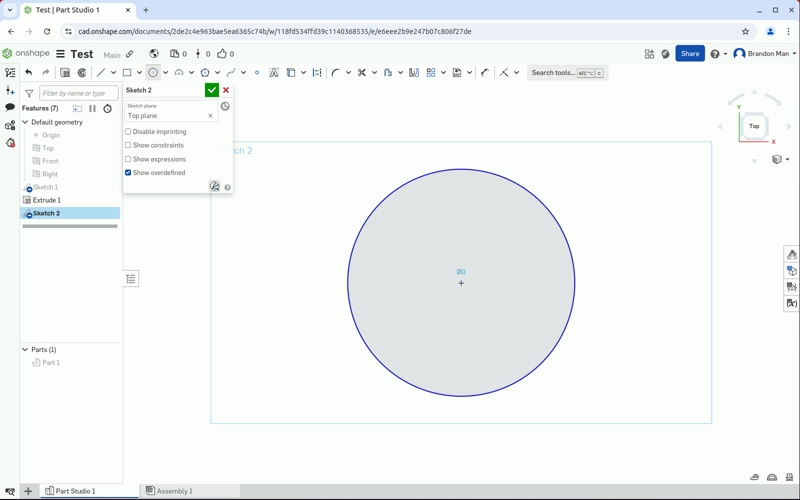
mouse_move(532, 282)
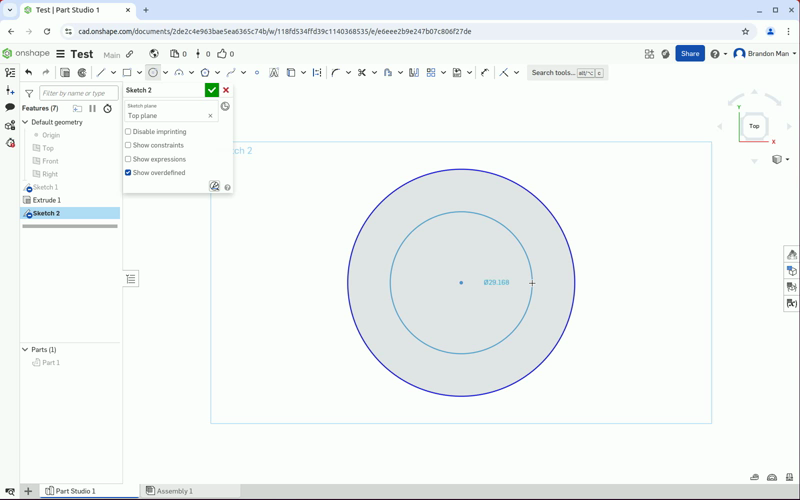
click(532, 282)
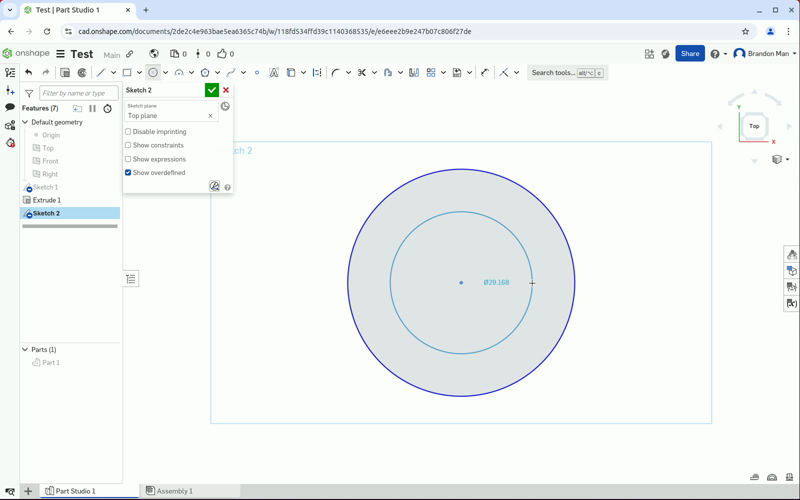
key(esc)
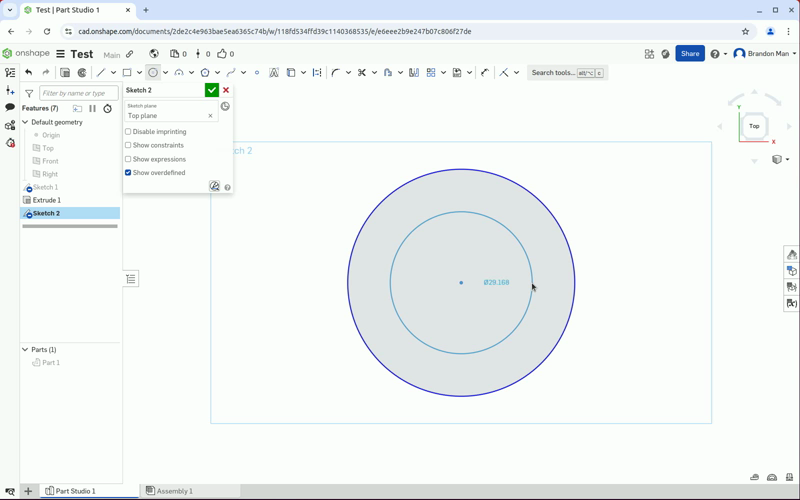
mouse_move(380, 230)
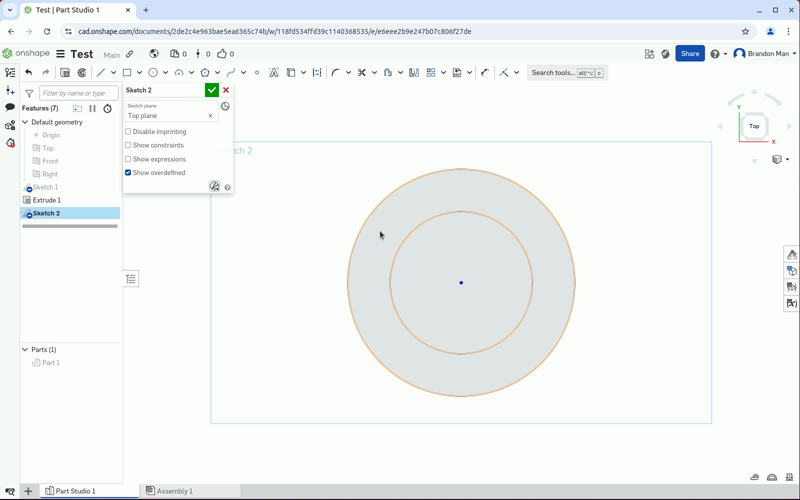
click(380, 230)
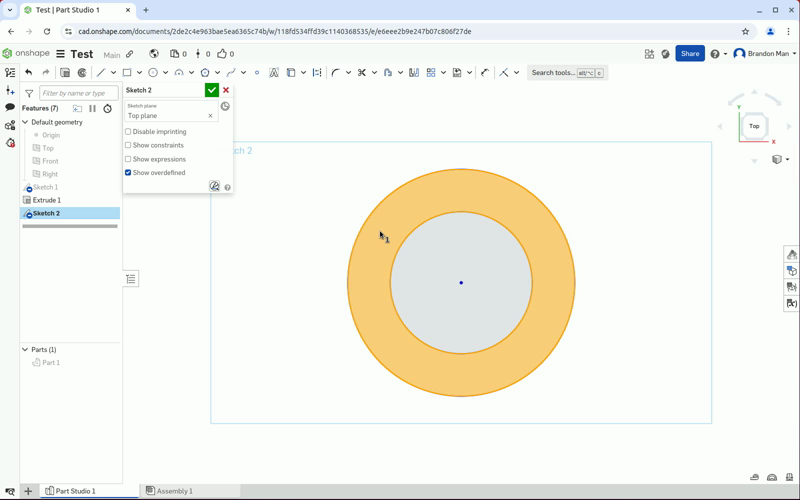
mouse_move(73, 352)
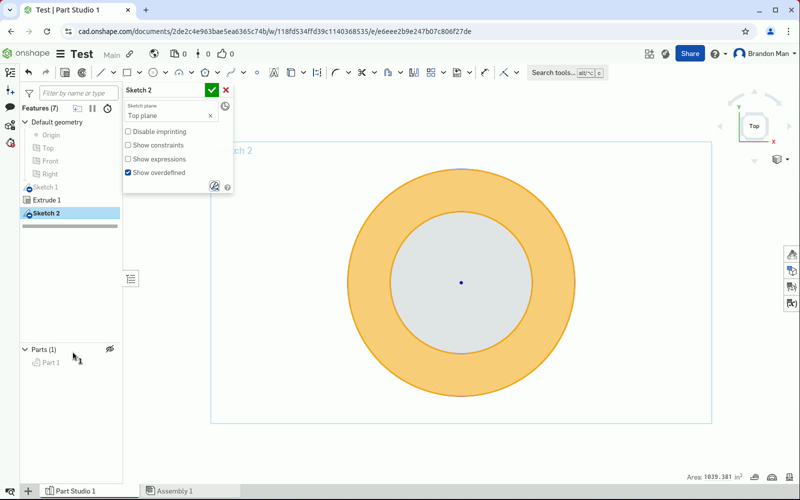
key(shift+y)
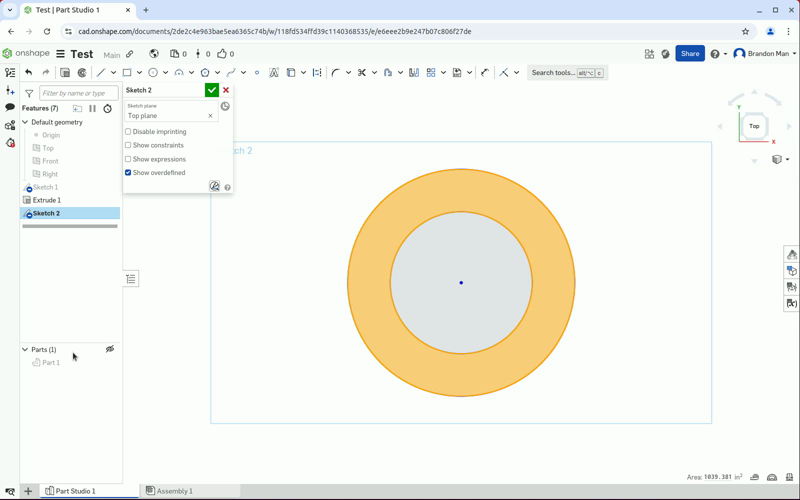
key(shift+e)
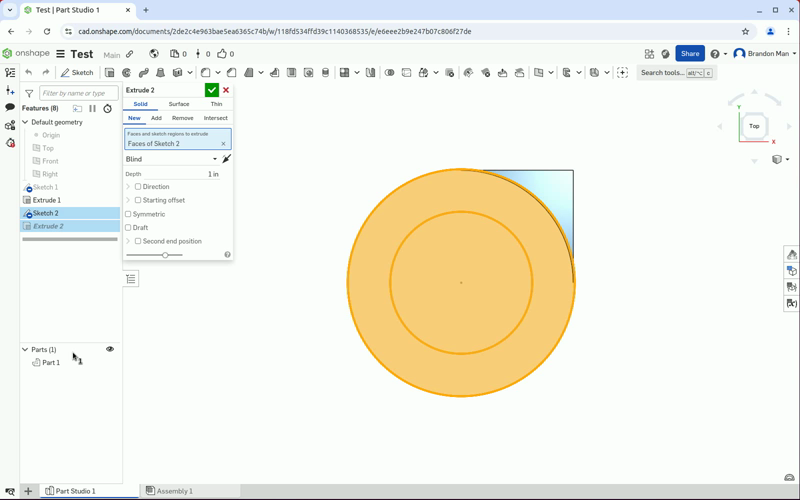
mouse_move(143, 106)
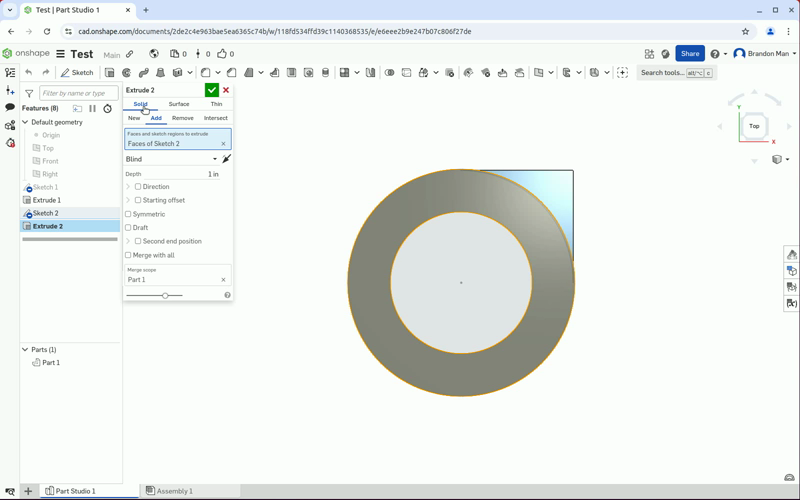
click(143, 106)
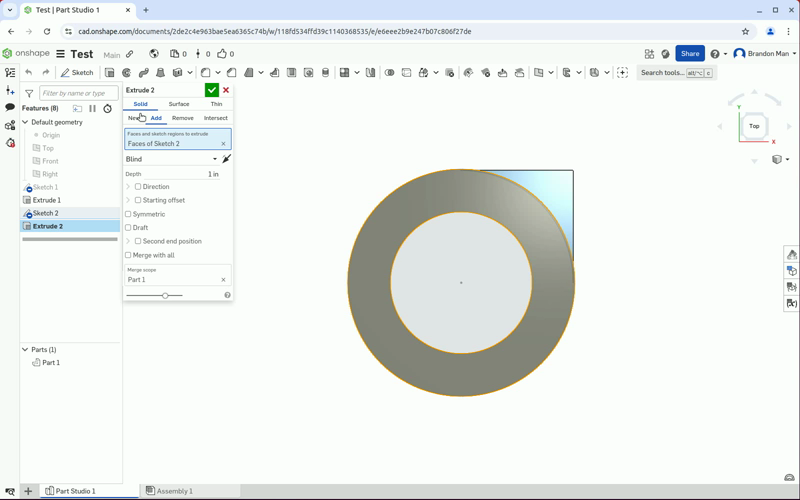
mouse_move(137, 120)
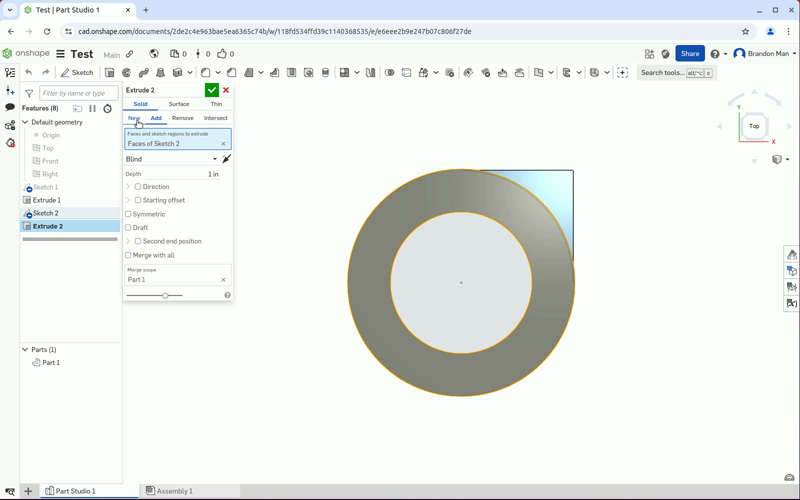
click(137, 120)
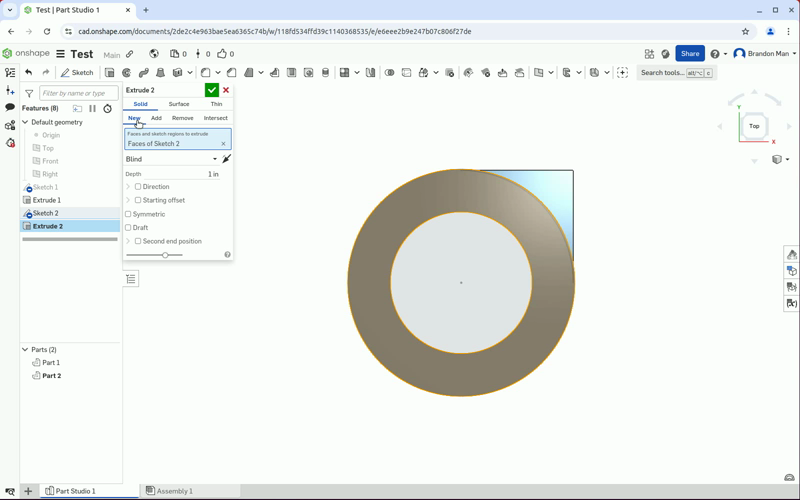
key(tab, 4)
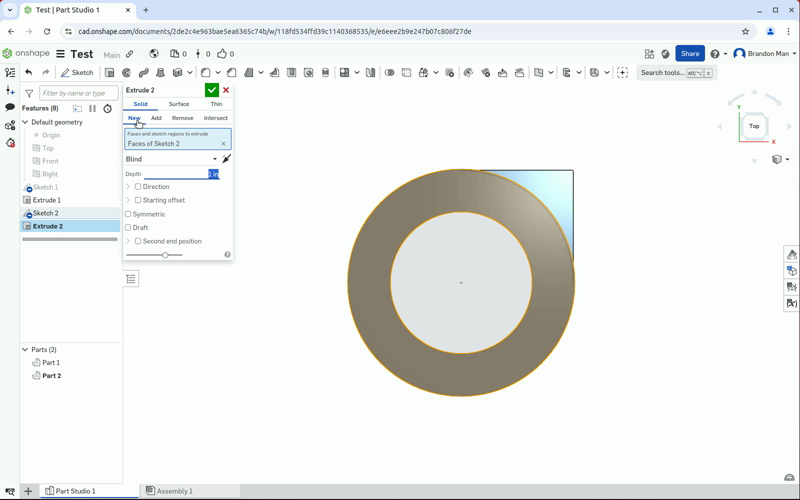
text(-3.611)
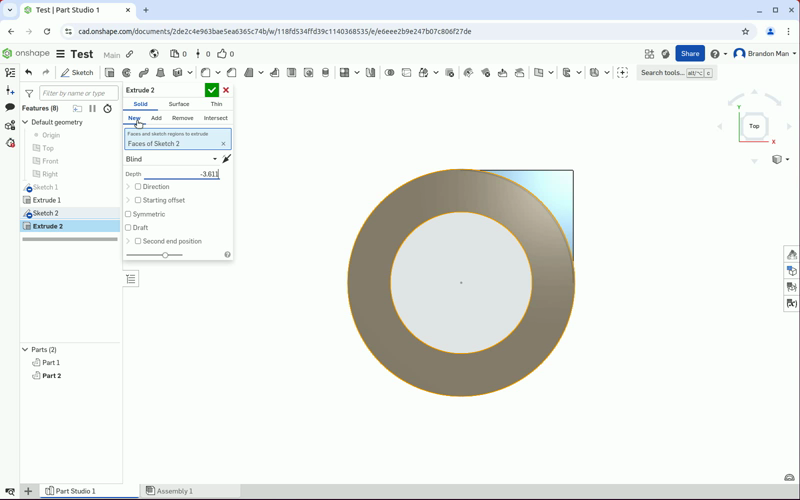
key(enter)
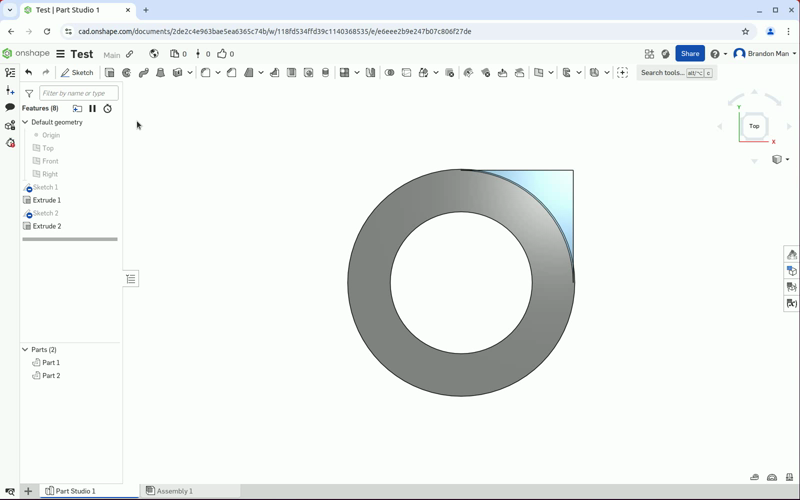
key(shift+h)
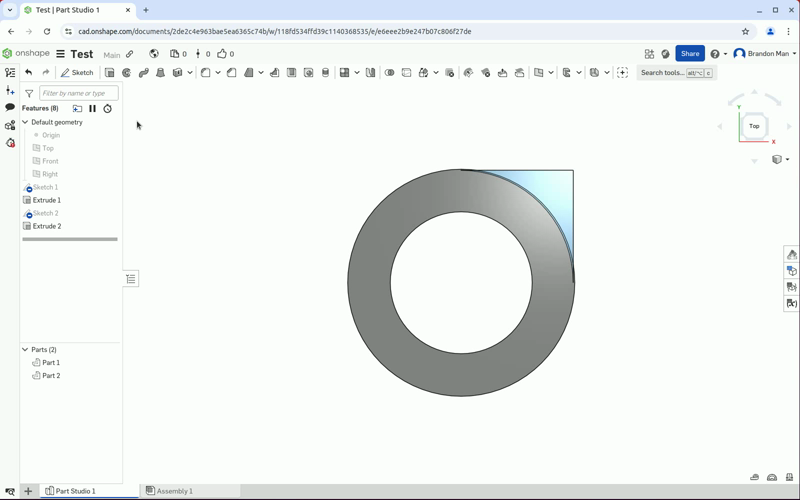
key(shift+h)
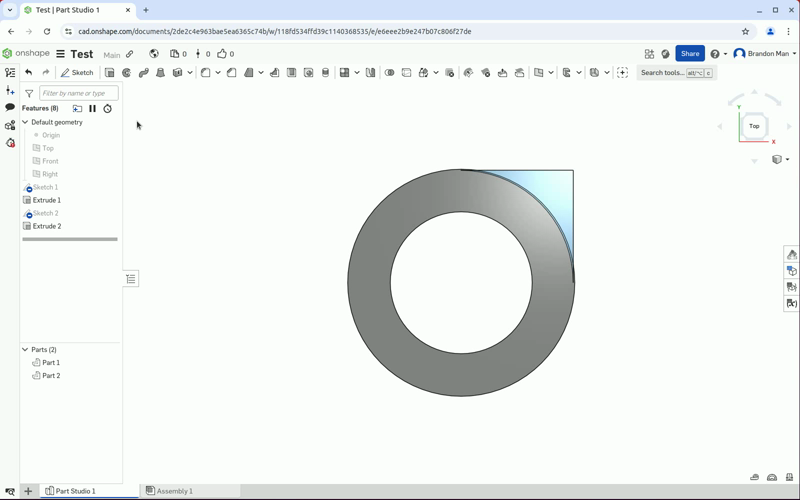
mouse_move(73, 189)
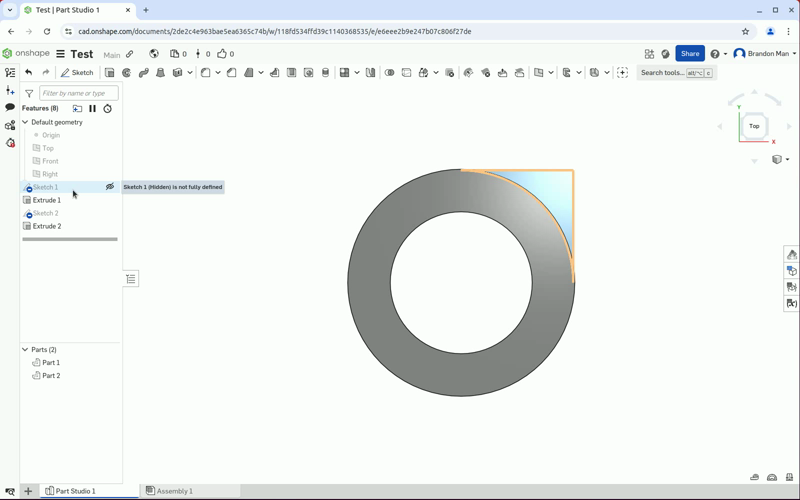
click(73, 189)
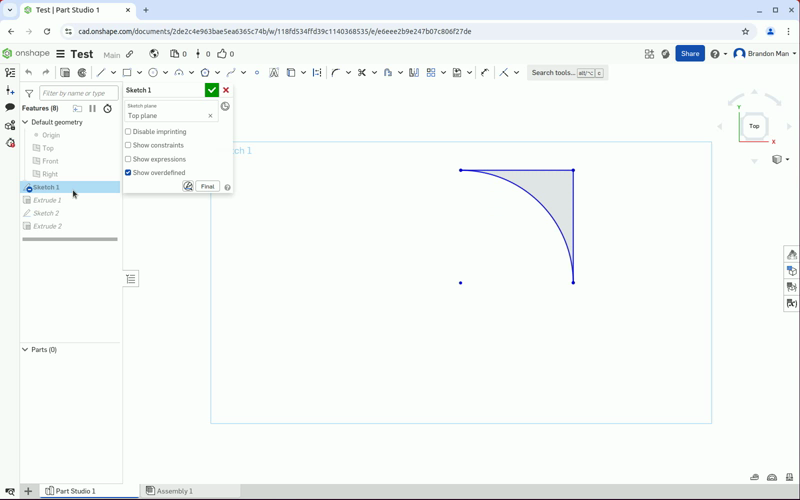
mouse_move(229, 92)
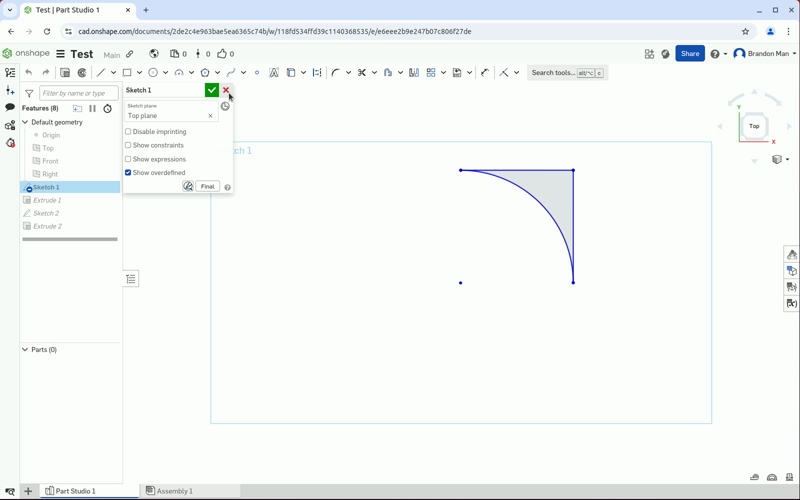
click(229, 92)
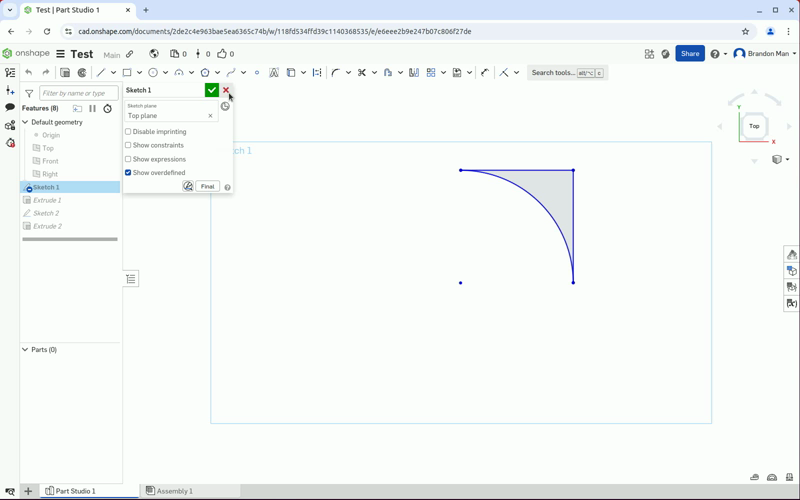
key(shift+s)
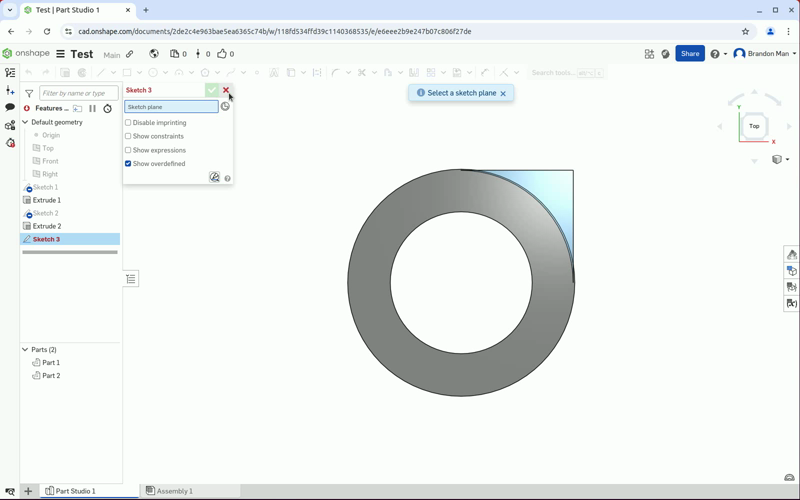
mouse_move(73, 150)
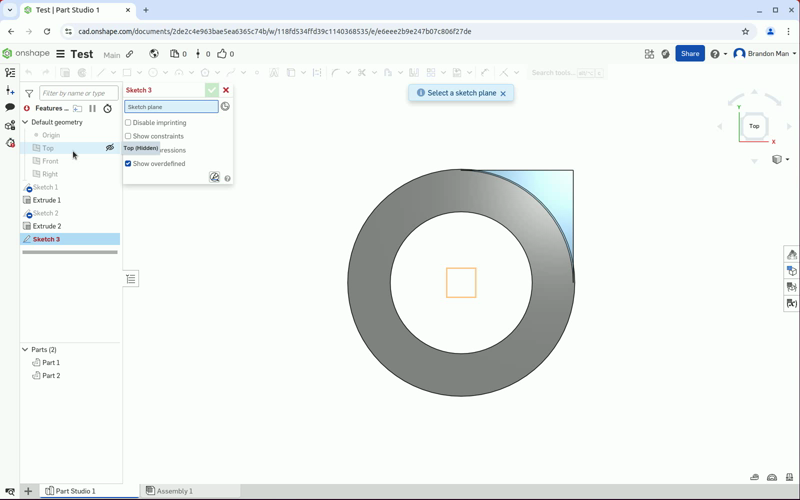
click(73, 150)
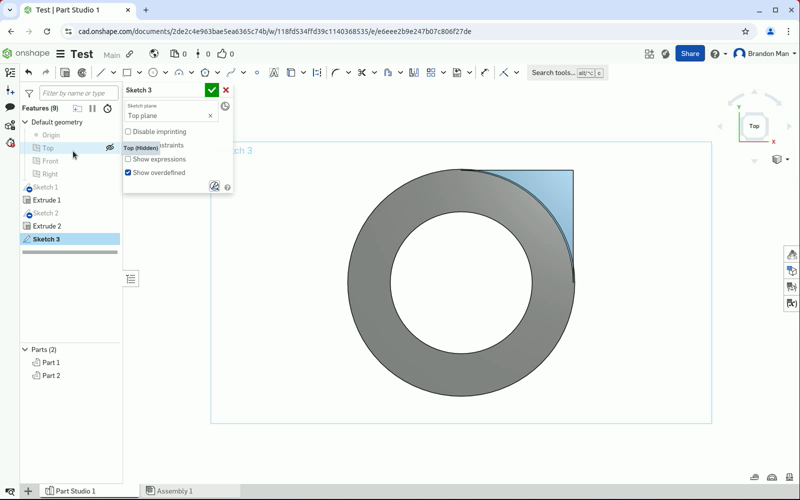
mouse_move(73, 352)
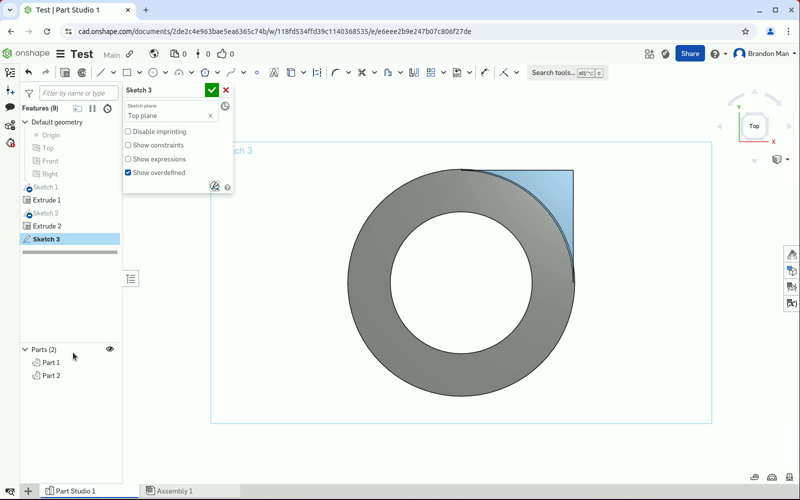
key(y)
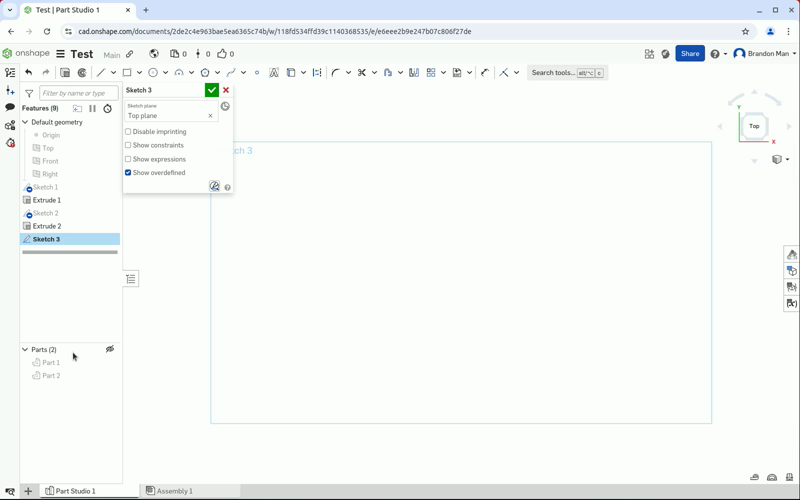
key(l)
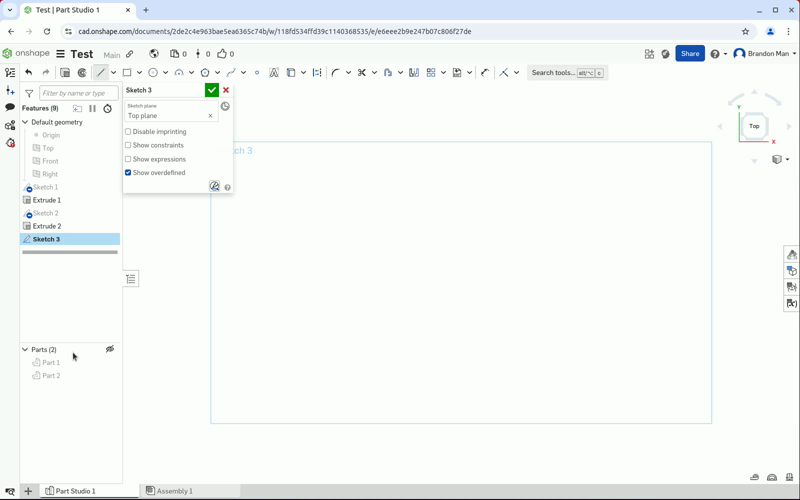
key_down(shift)
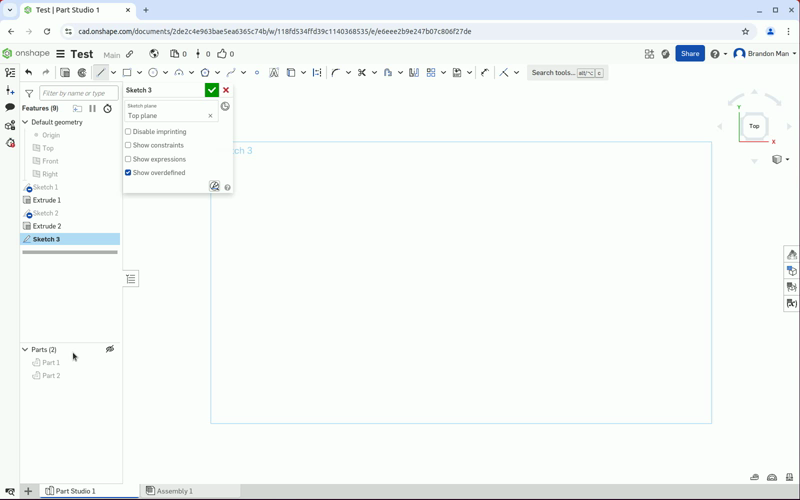
mouse_move(460, 395)
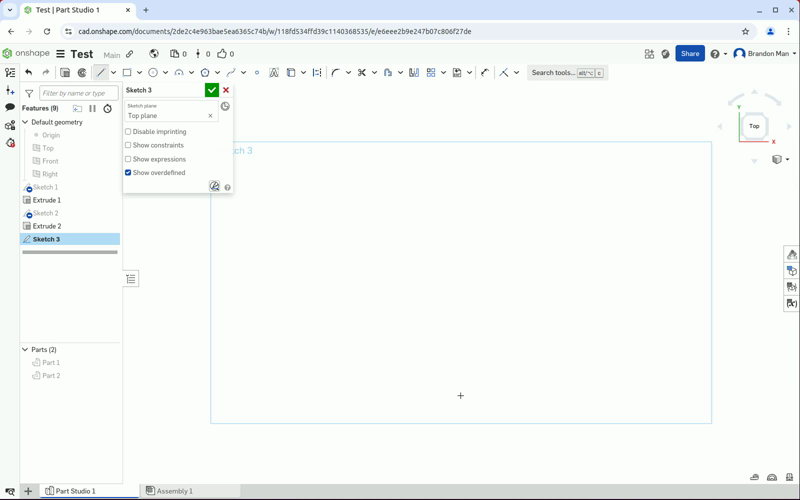
click(460, 395)
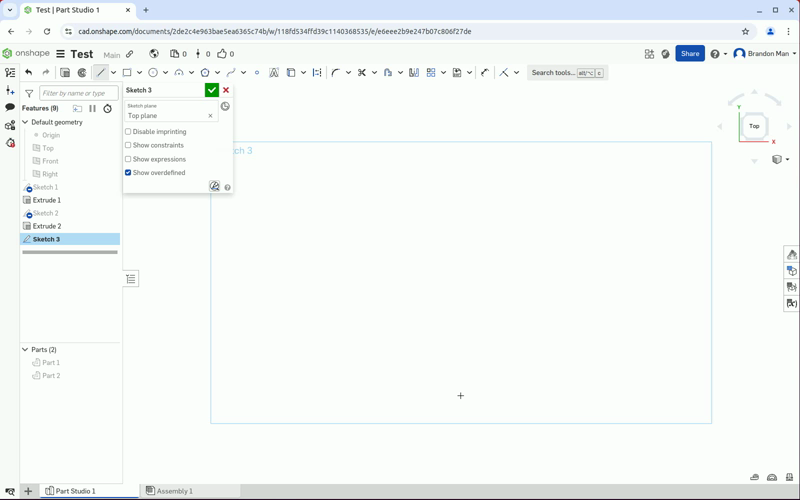
key_up(shift)
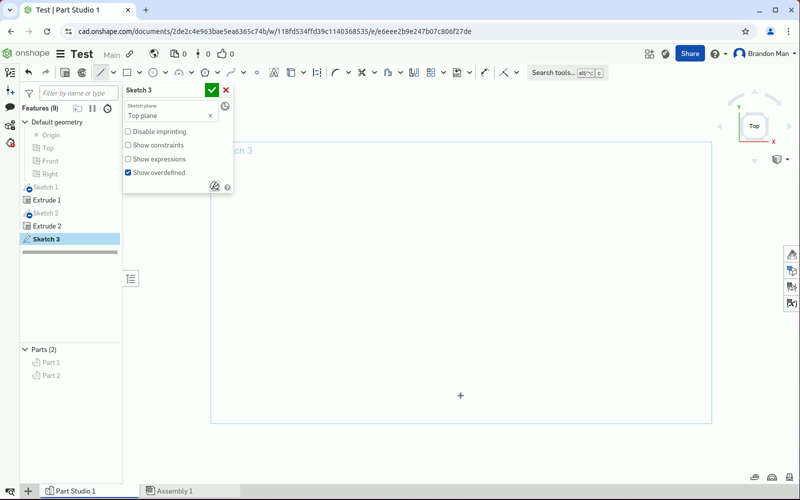
key_down(shift)
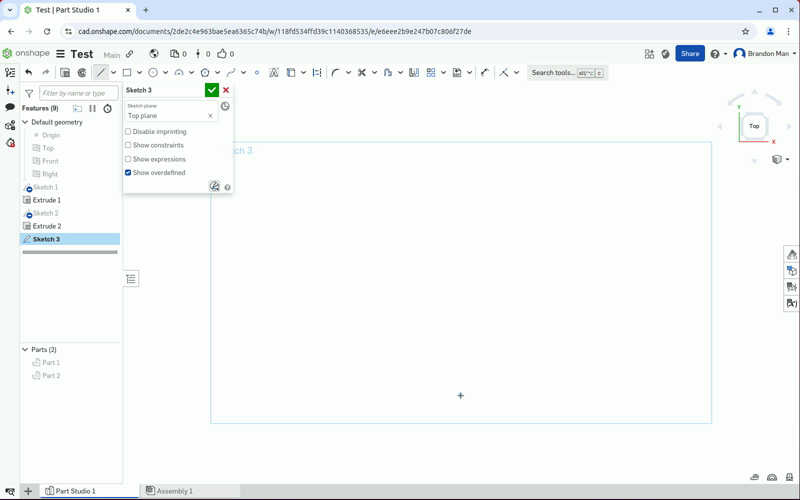
mouse_move(573, 395)
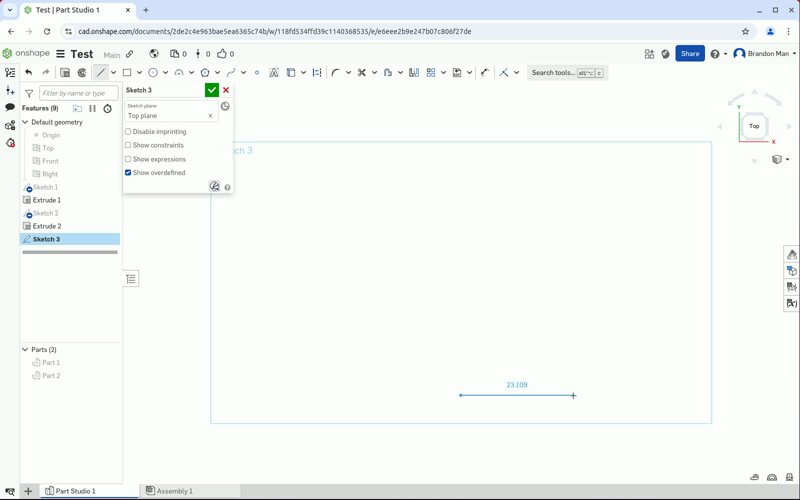
click(573, 395)
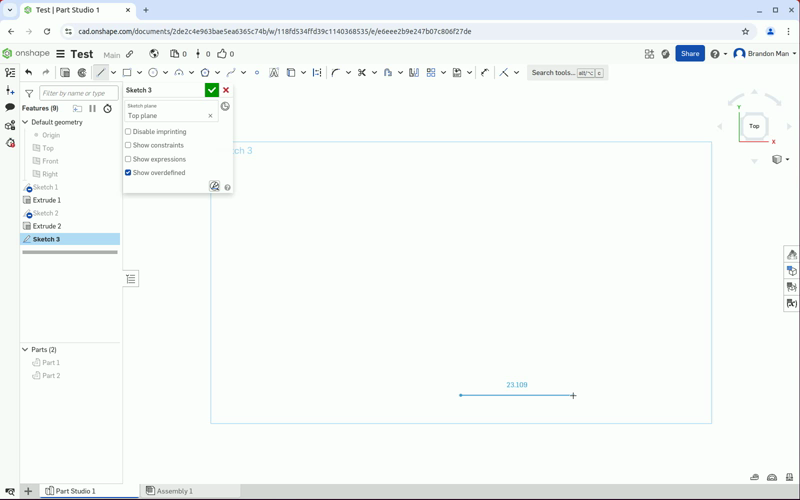
key_up(shift)
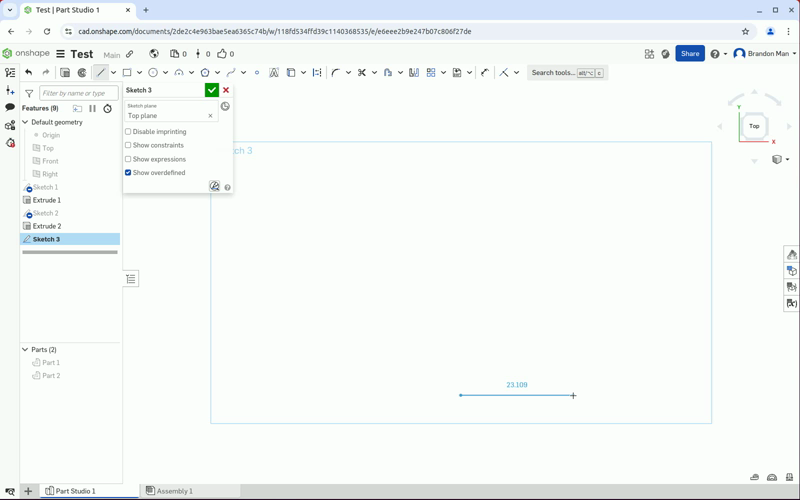
key_down(shift)
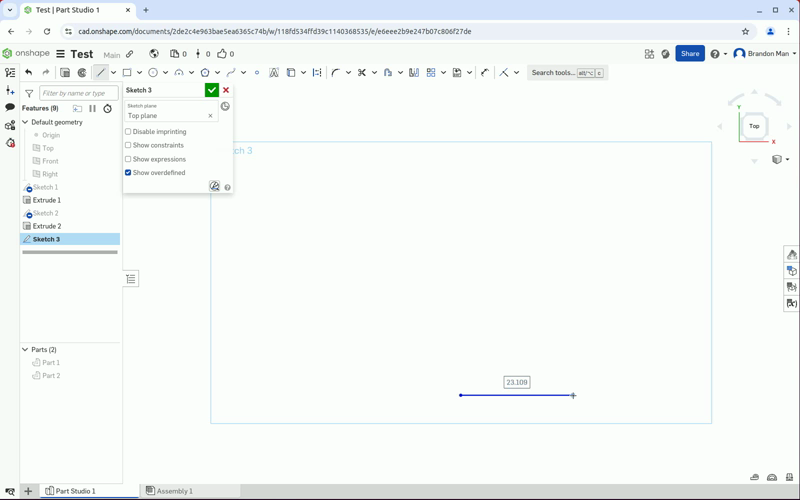
mouse_move(573, 282)
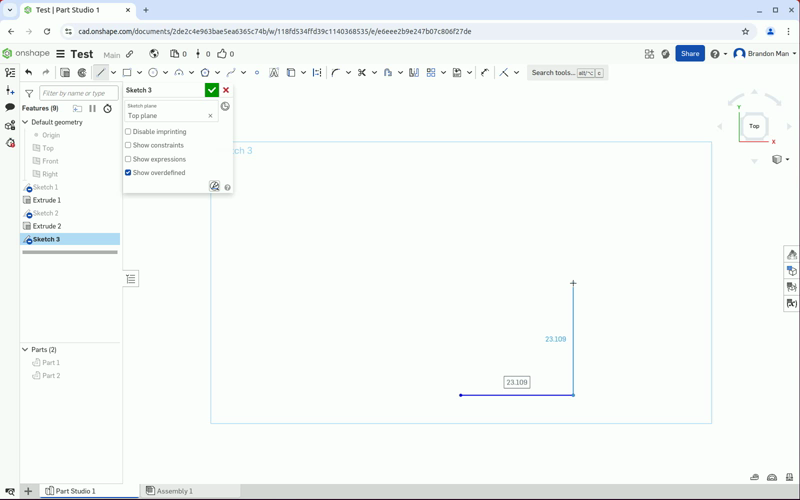
click(573, 282)
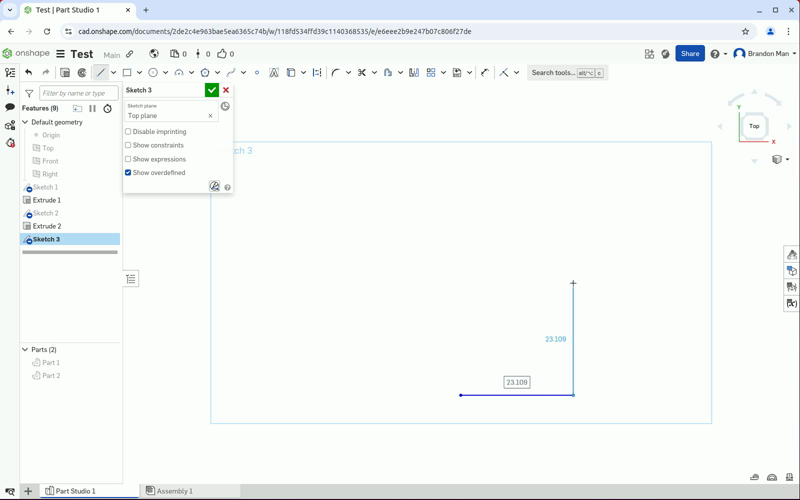
key_up(shift)
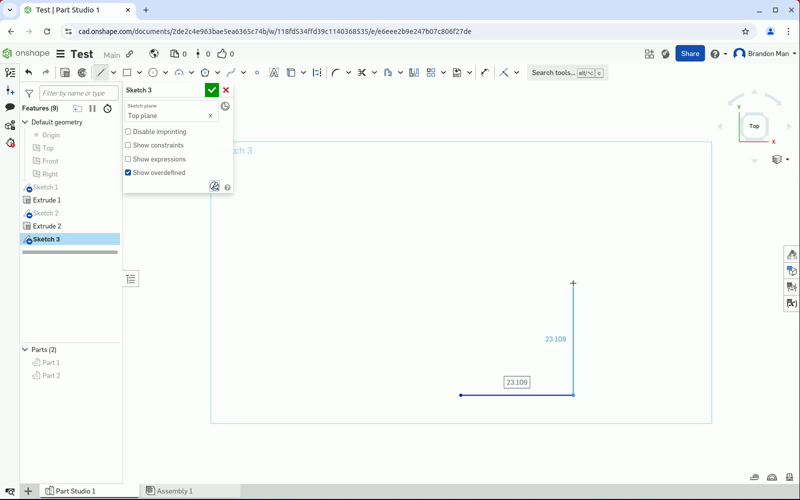
key(esc)
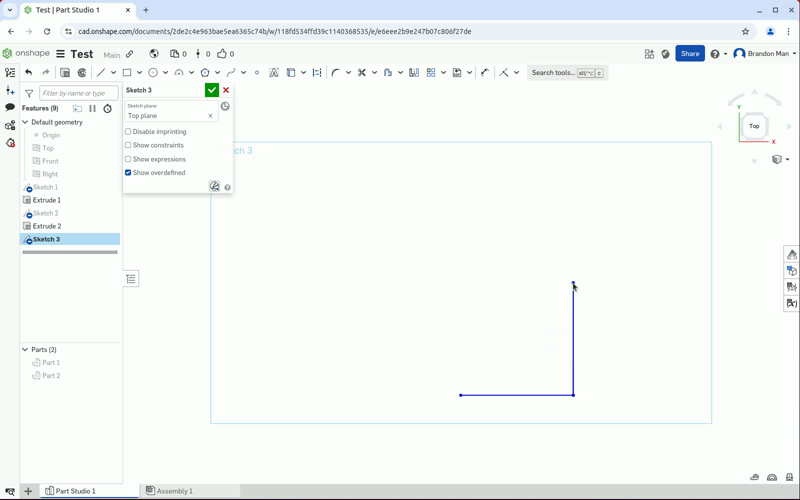
key(a)
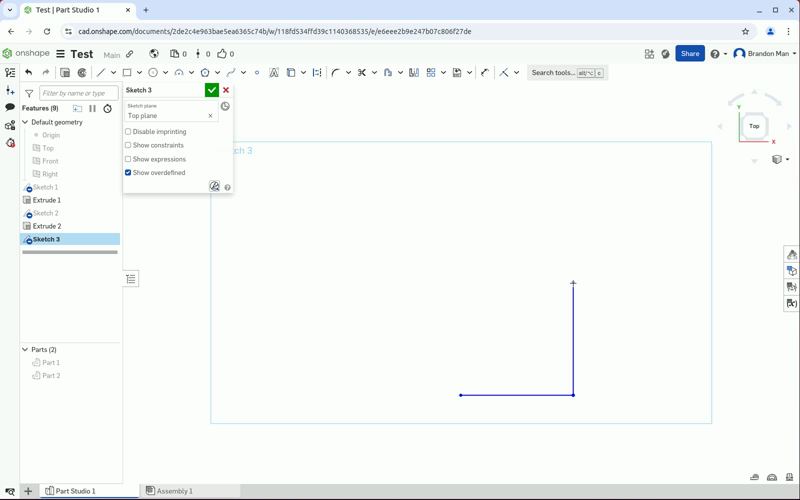
mouse_move(573, 282)
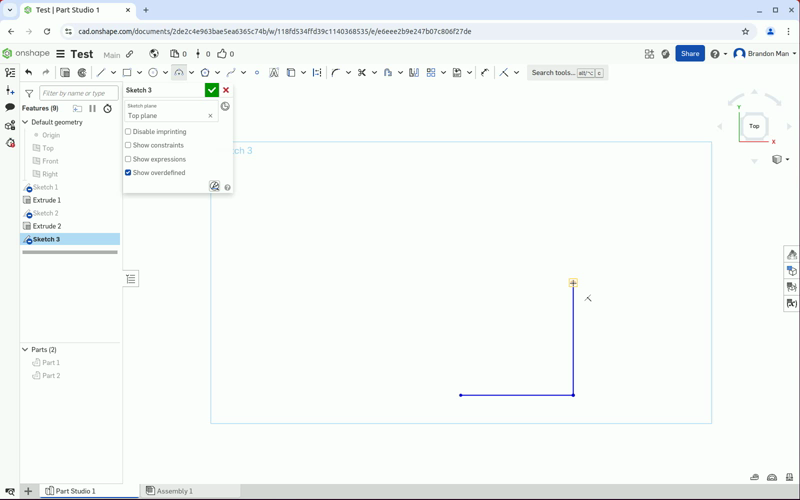
click(573, 282)
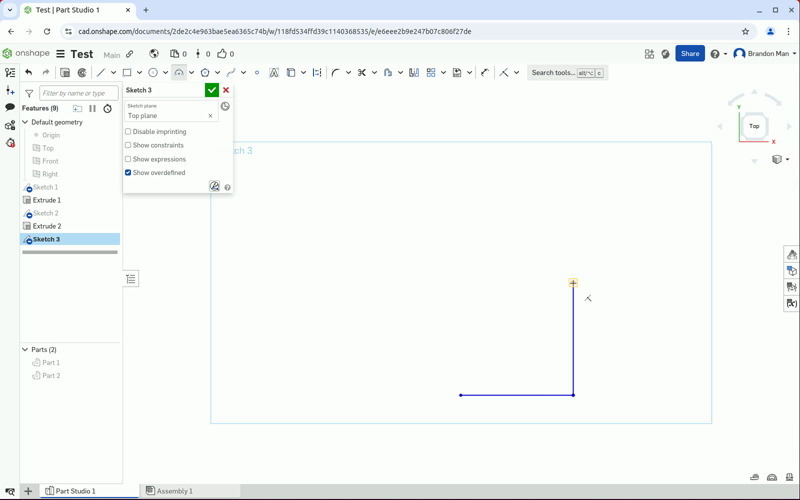
mouse_move(460, 395)
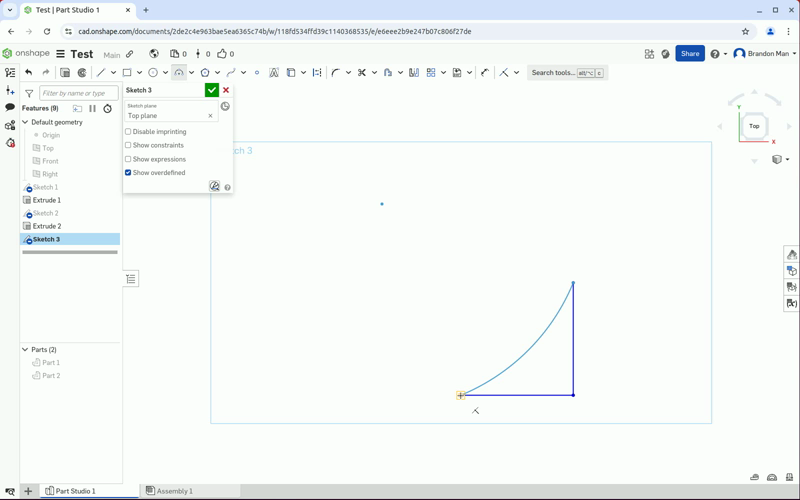
click(460, 395)
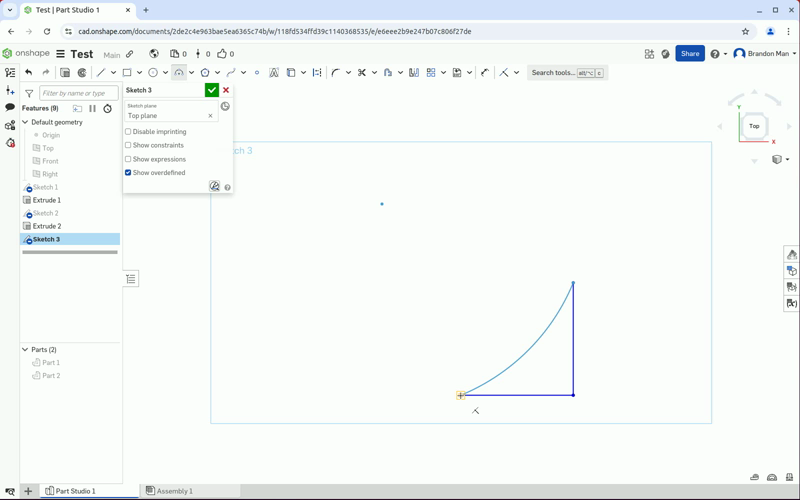
key_down(shift)
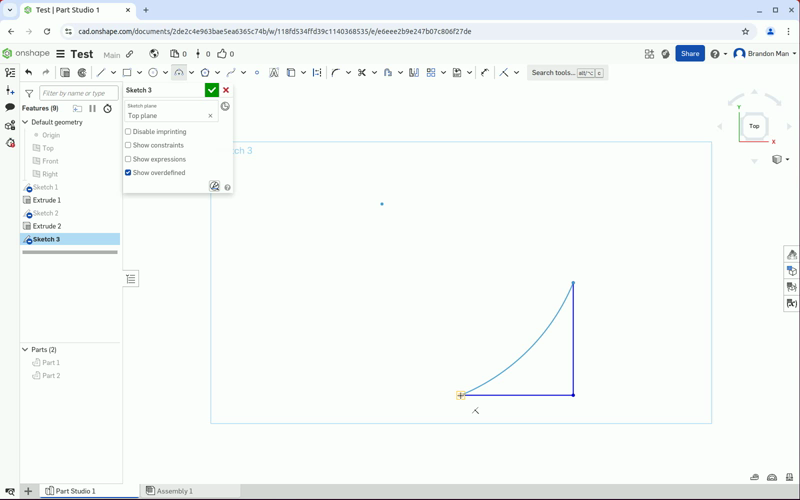
mouse_move(540, 362)
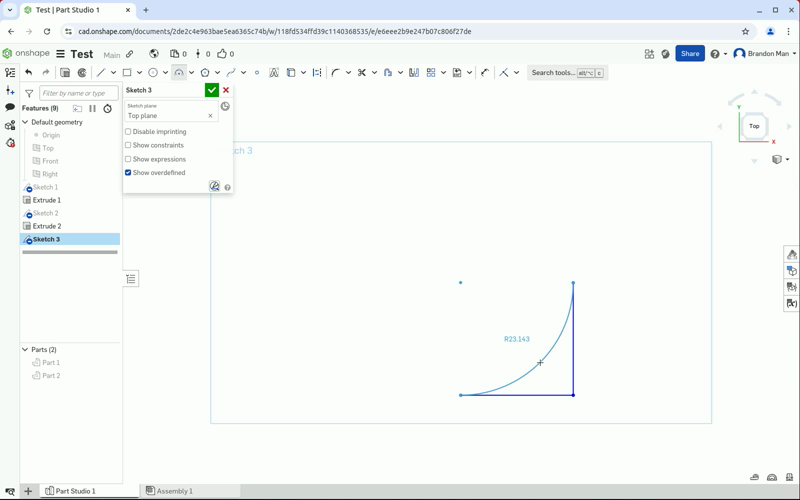
click(540, 362)
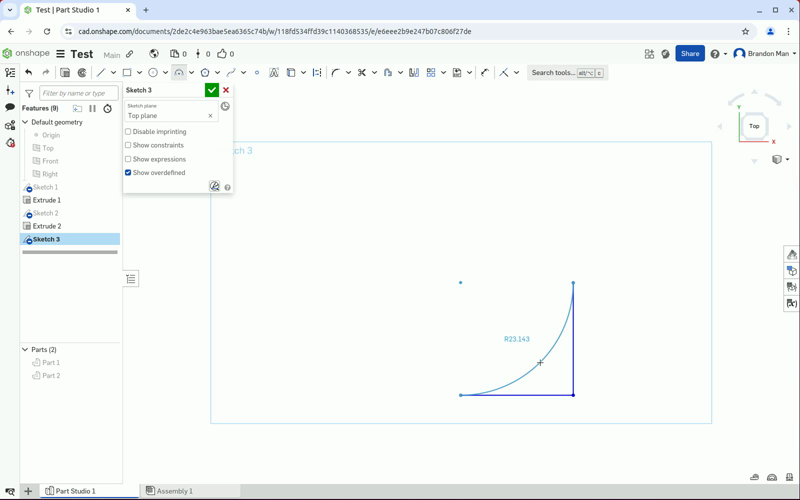
key_up(shift)
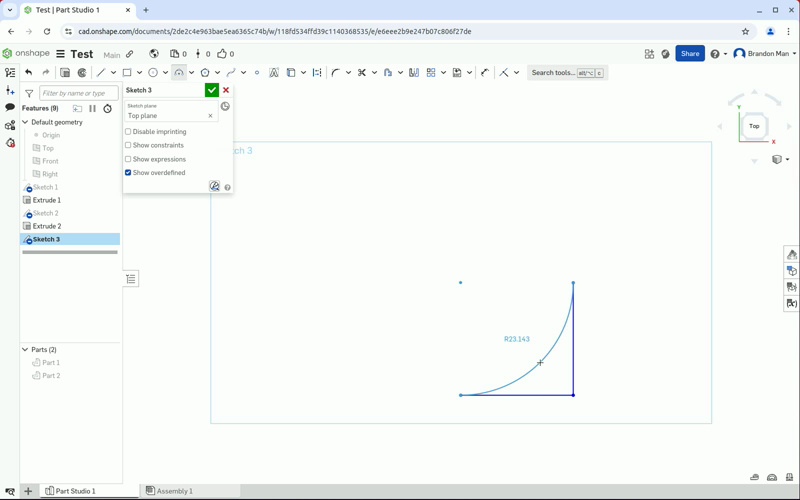
key(esc)
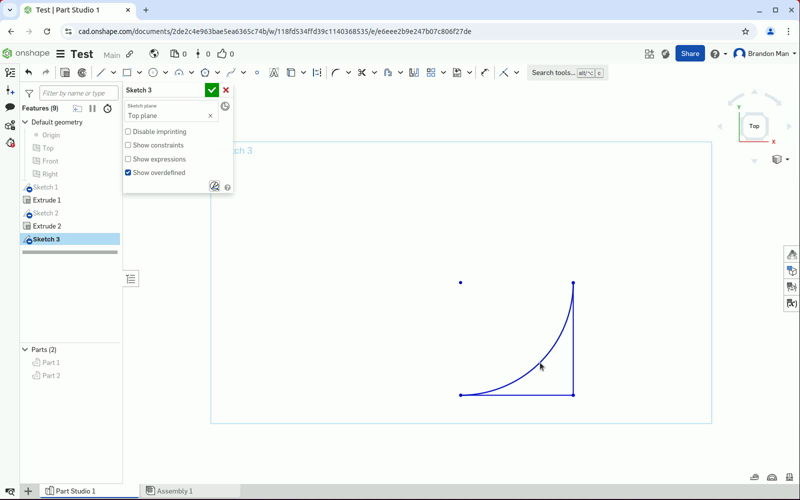
mouse_move(541, 365)
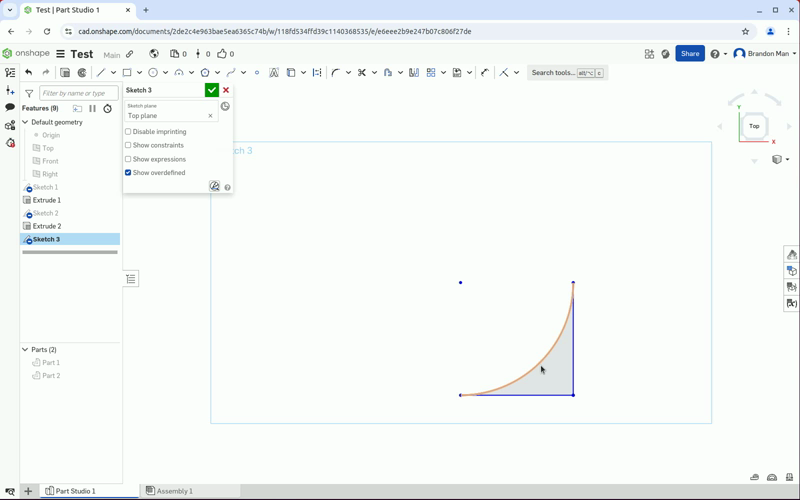
click(541, 365)
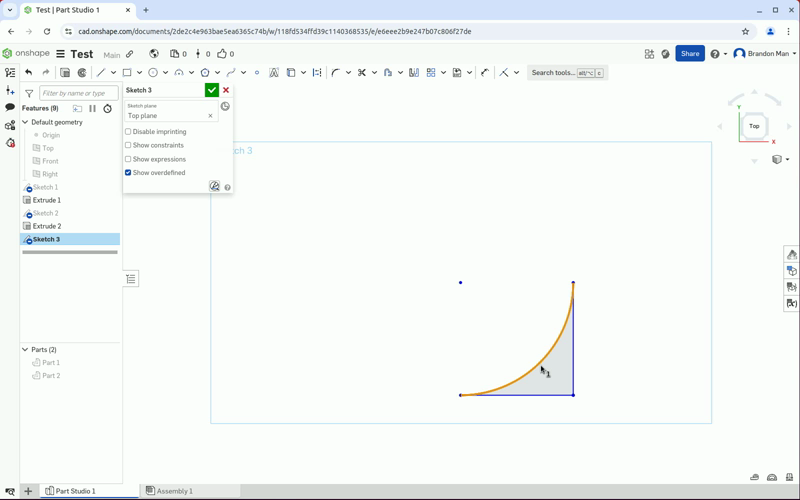
mouse_move(73, 352)
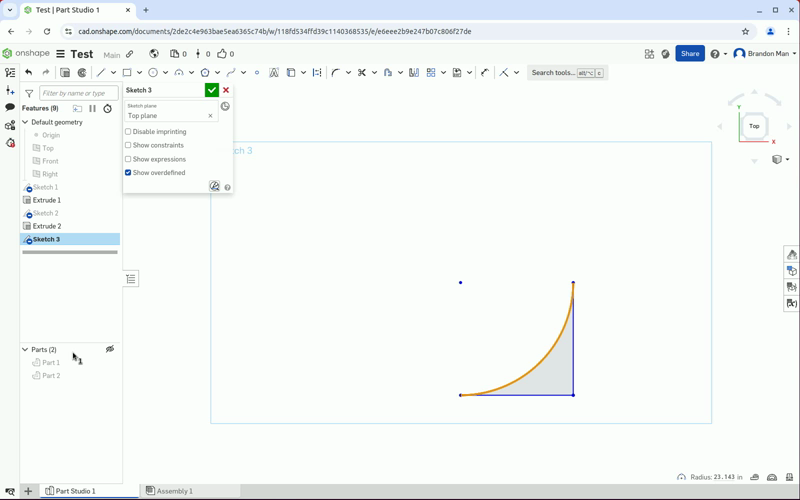
key(shift+y)
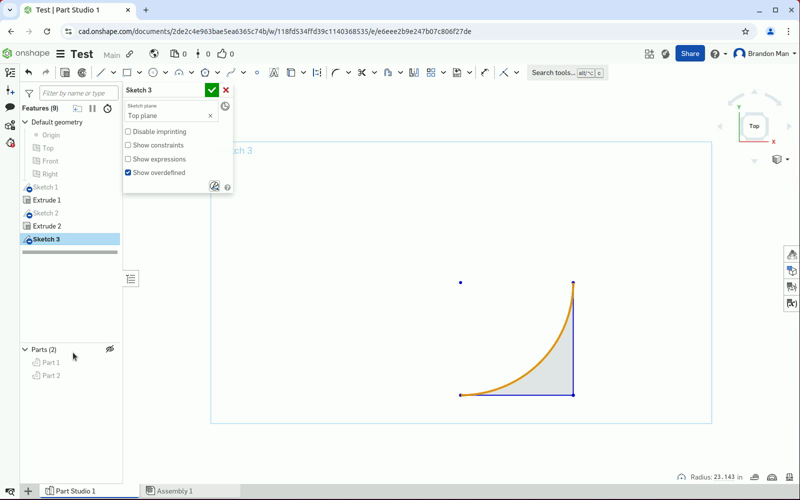
key(shift+e)
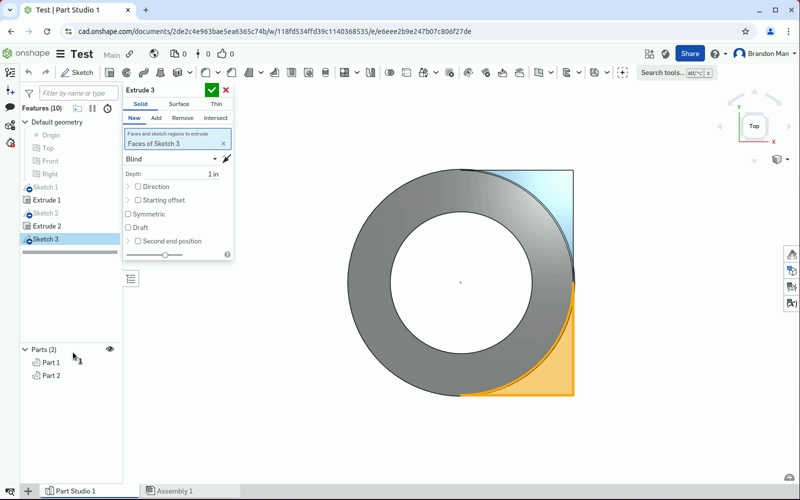
mouse_move(143, 106)
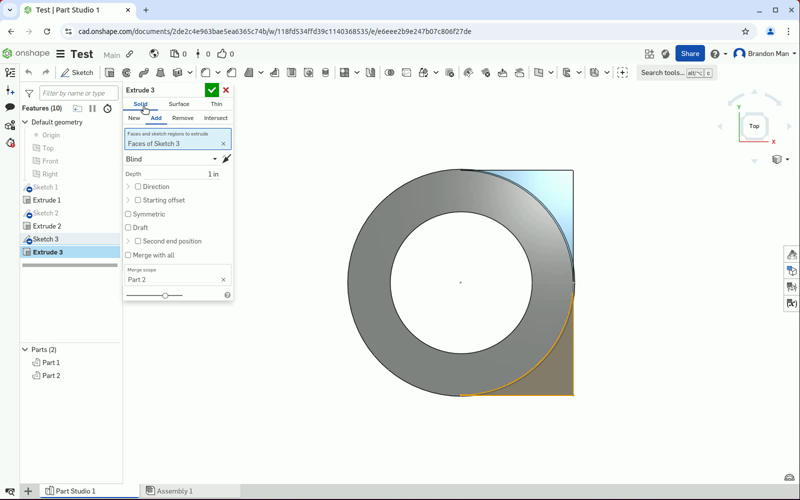
click(143, 106)
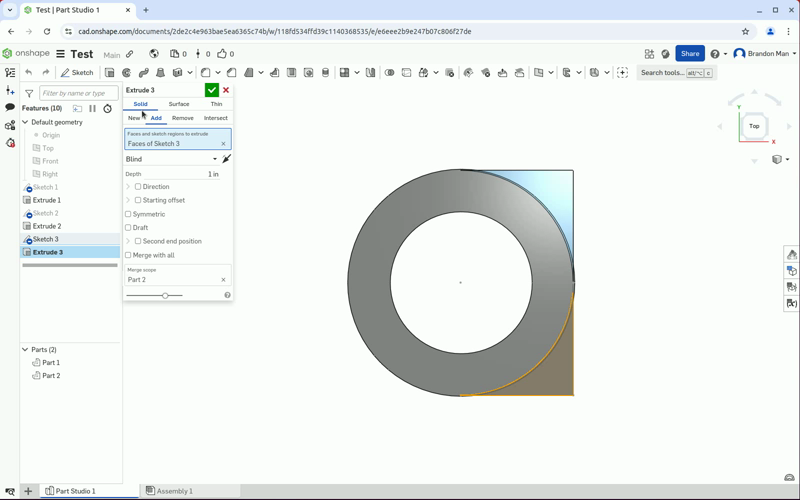
mouse_move(137, 120)
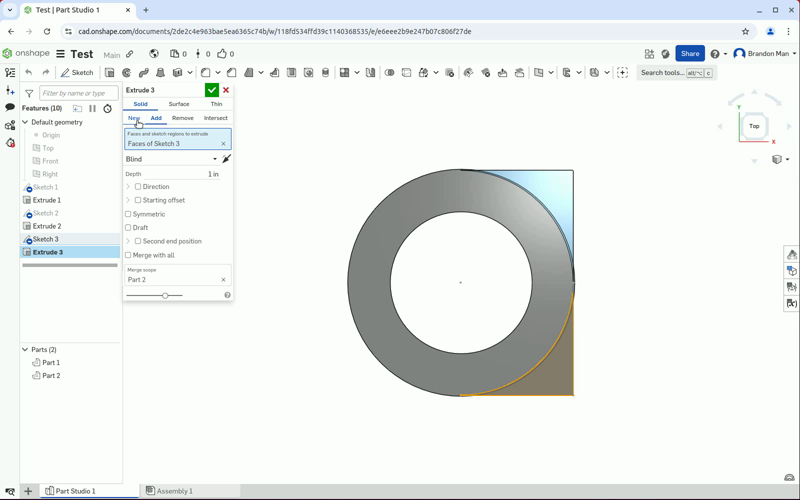
click(137, 120)
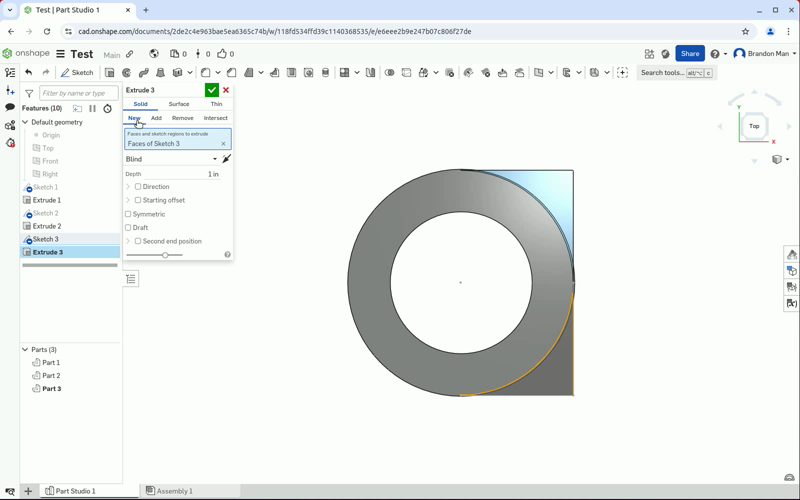
key(tab, 4)
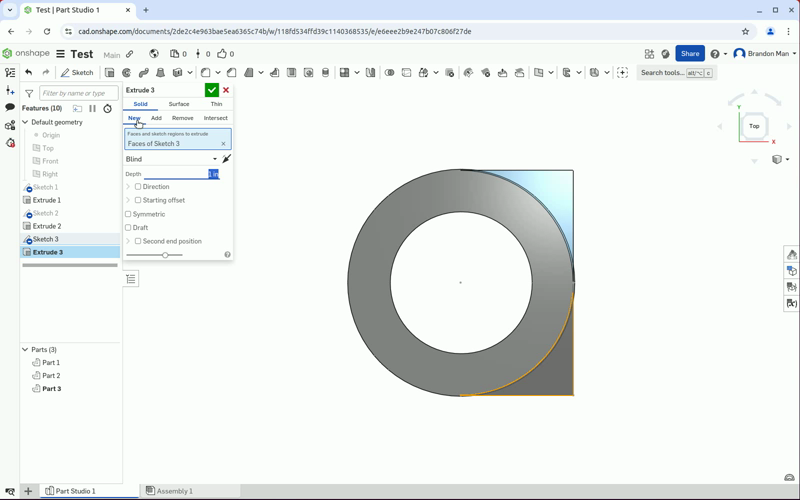
text(-3.611)
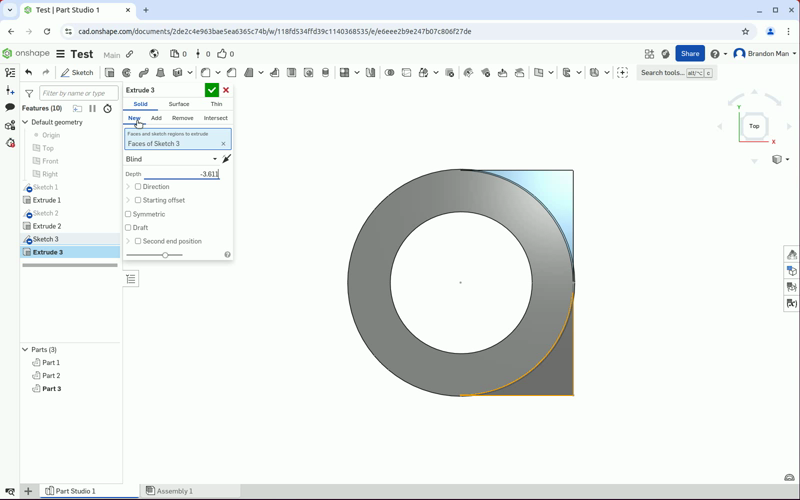
key(enter)
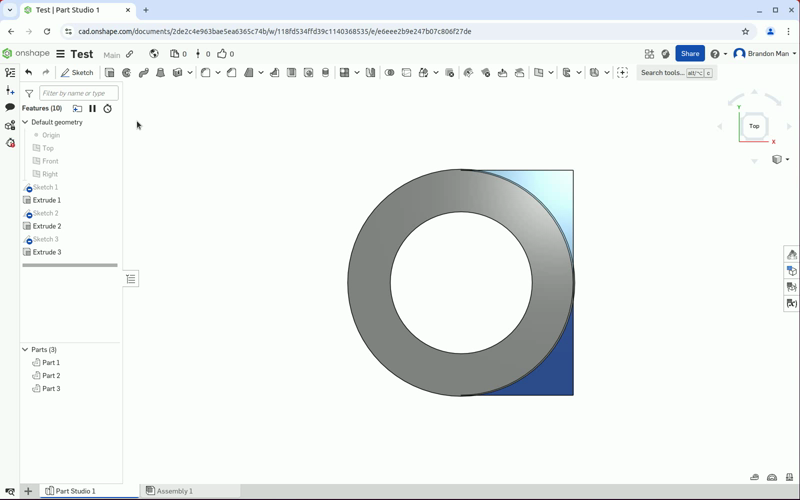
key(shift+h)
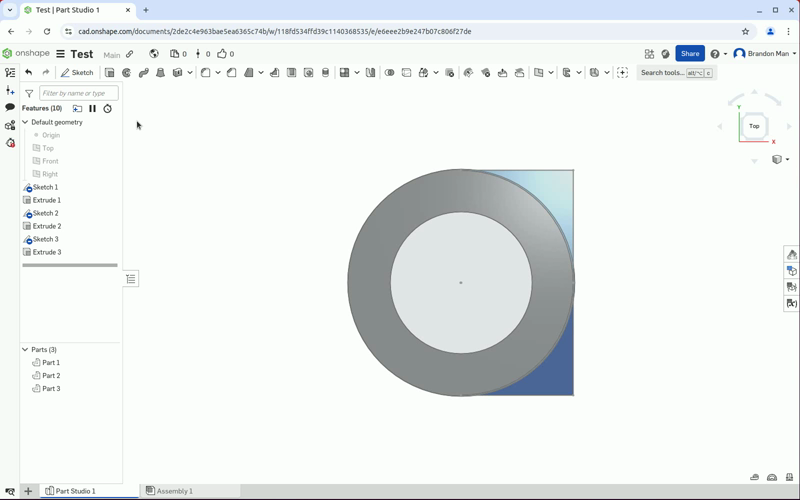
key(shift+h)
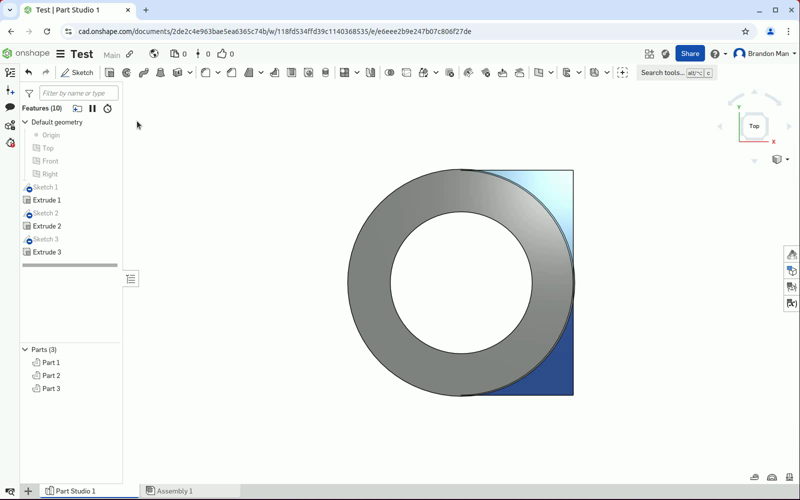
mouse_move(73, 189)
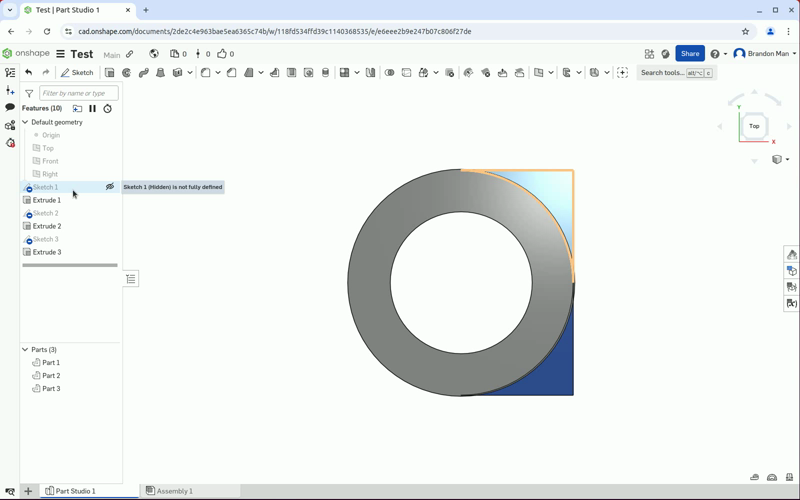
click(73, 189)
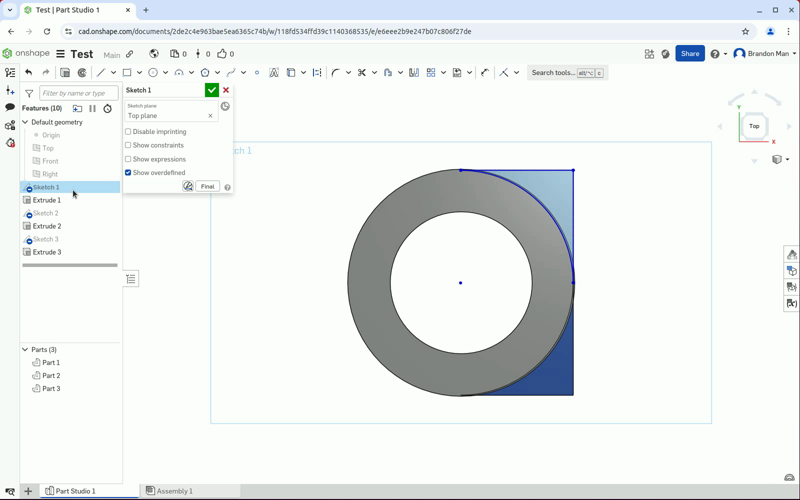
mouse_move(229, 92)
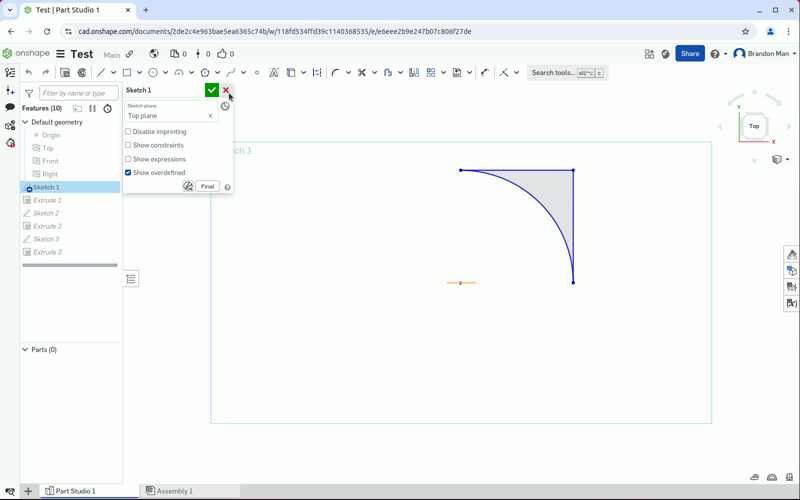
click(229, 92)
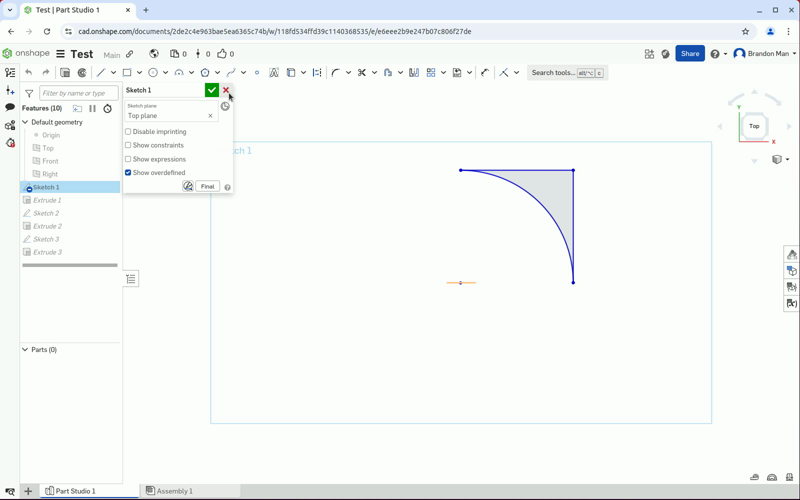
key(shift+s)
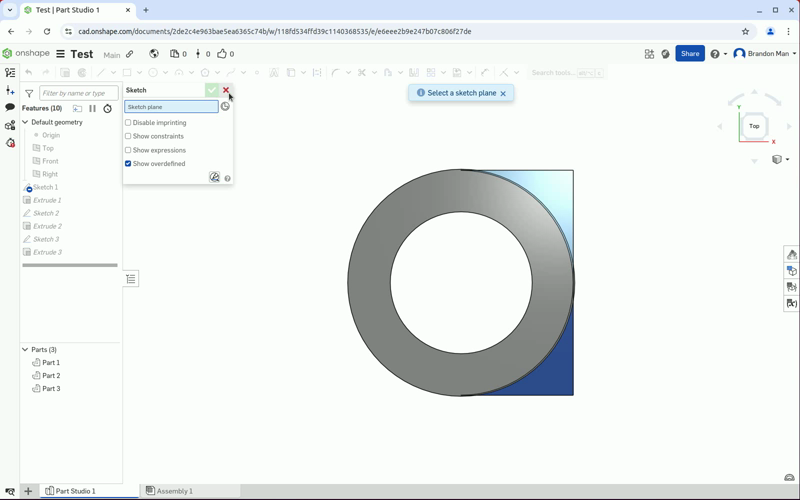
mouse_move(73, 150)
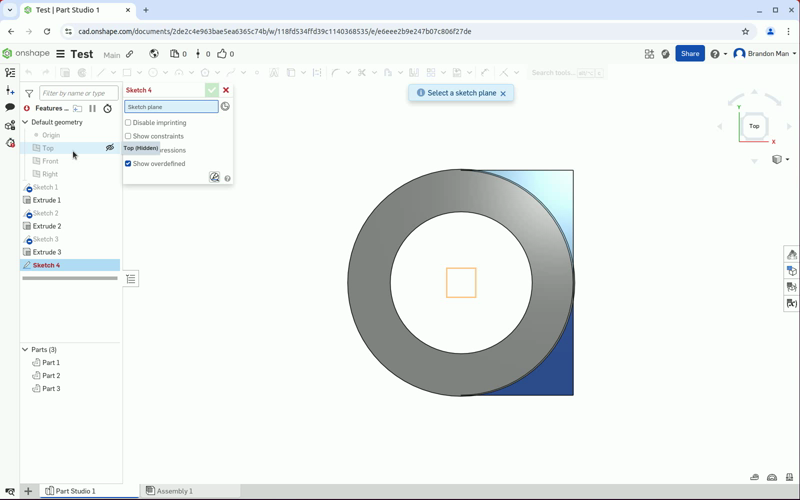
click(73, 150)
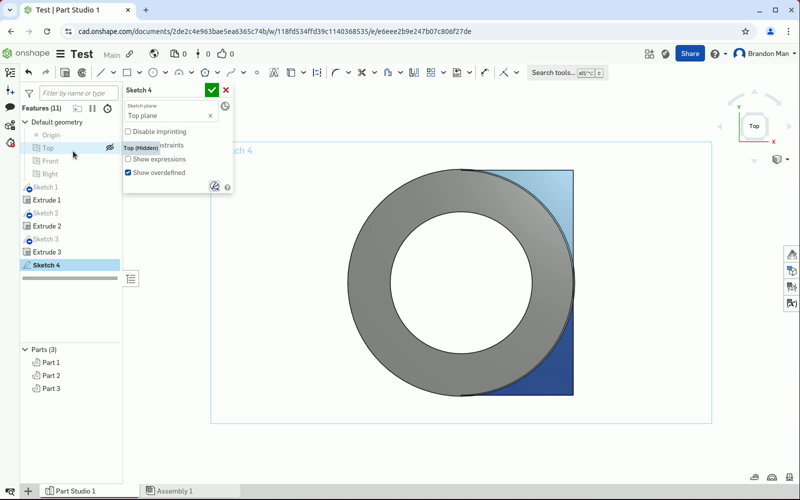
mouse_move(73, 352)
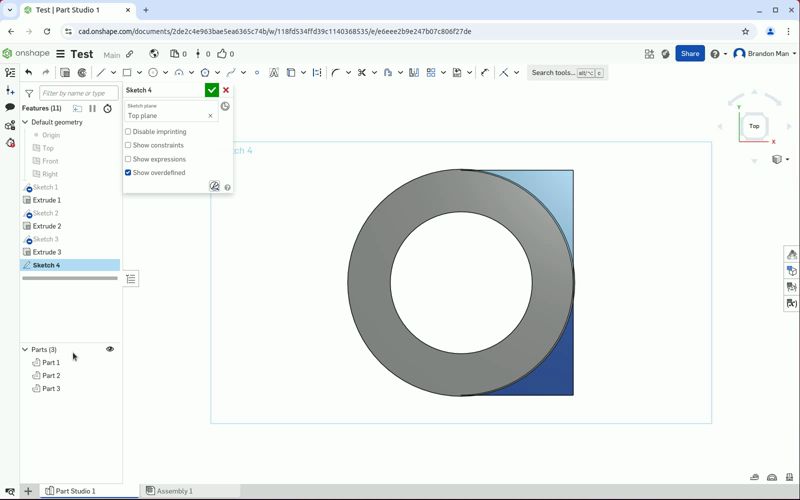
key(y)
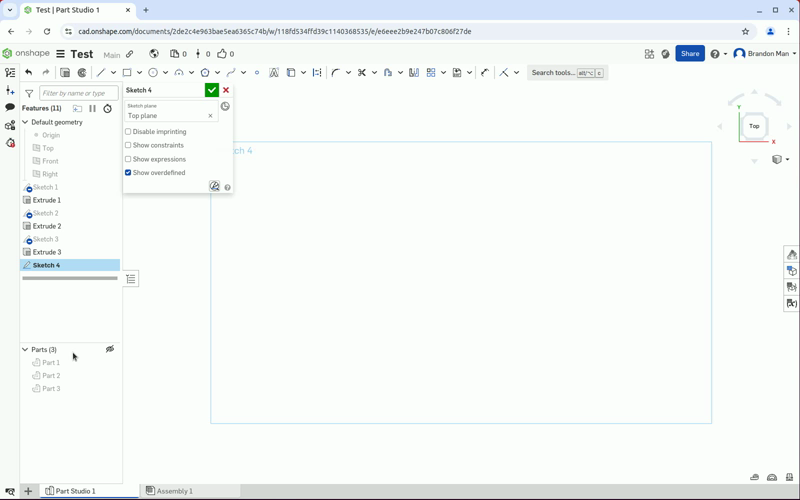
key(c)
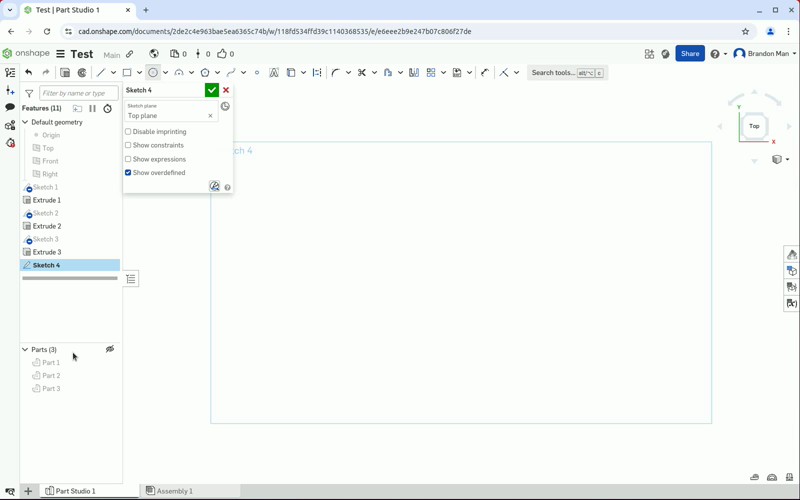
key_down(shift)
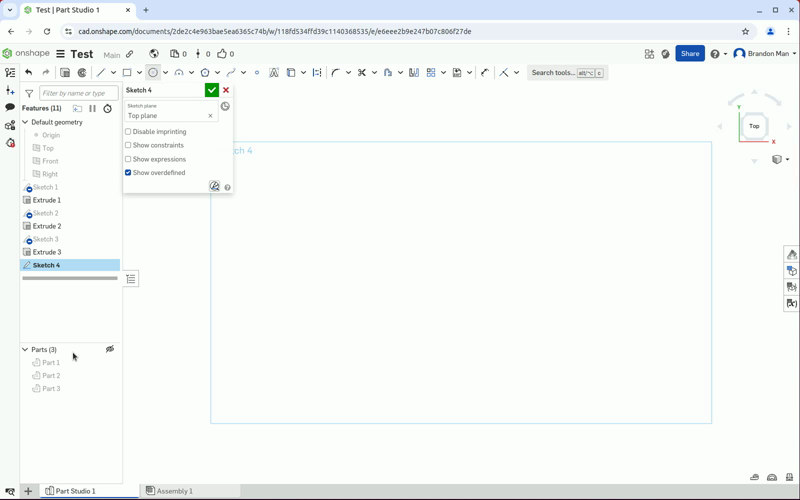
mouse_move(461, 282)
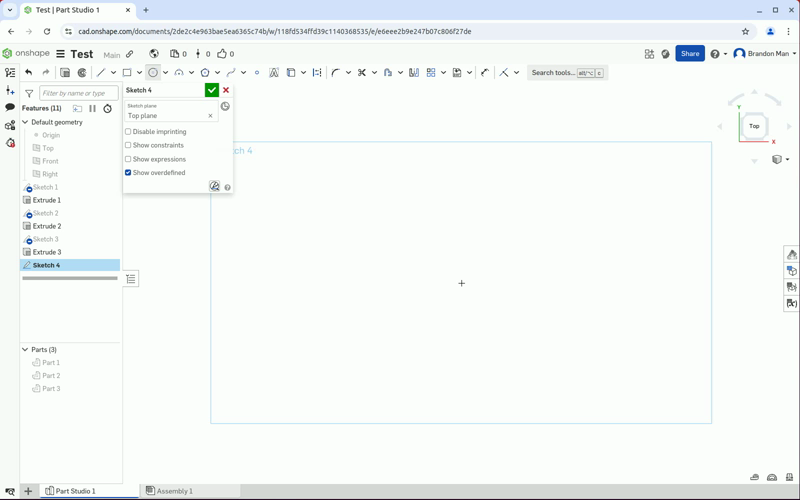
click(461, 282)
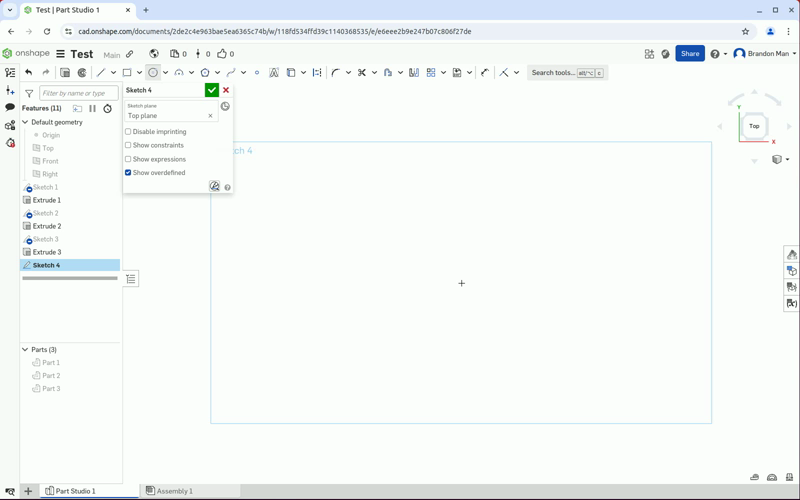
key_up(shift)
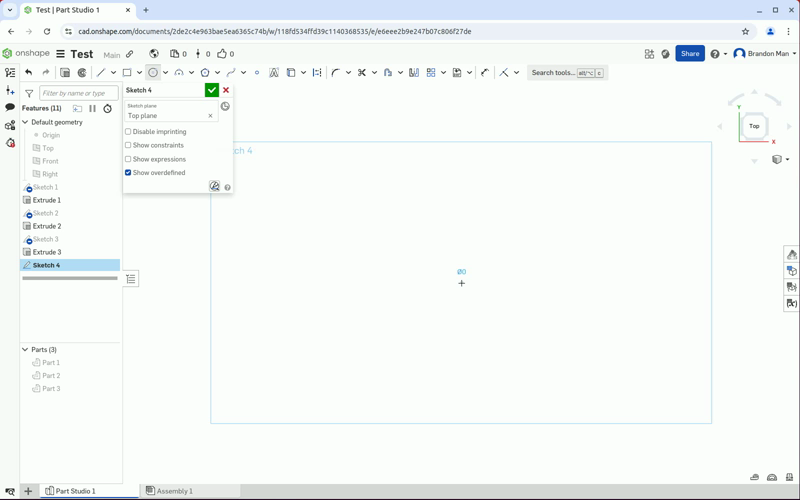
mouse_move(534, 282)
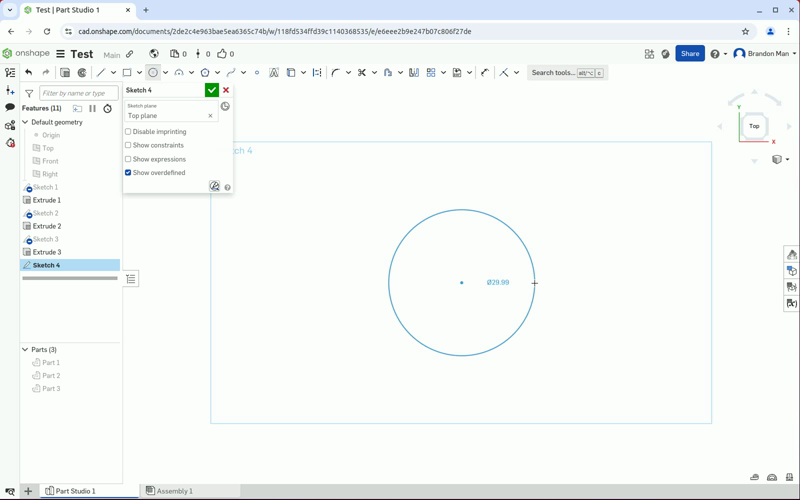
click(534, 282)
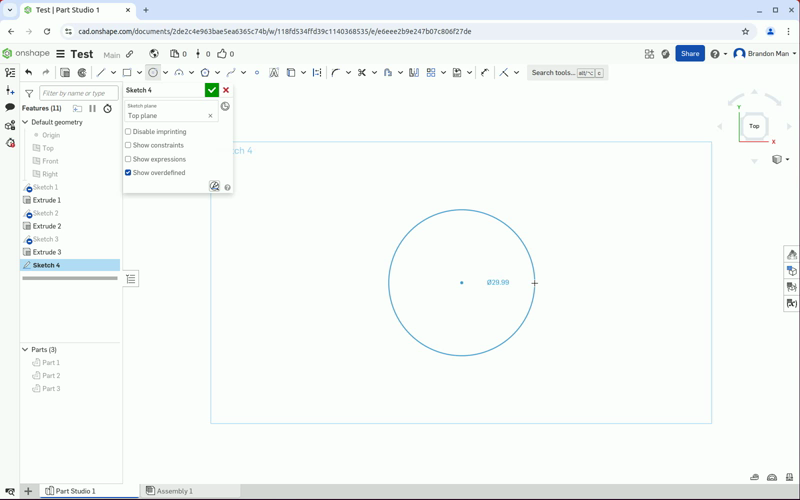
key(esc)
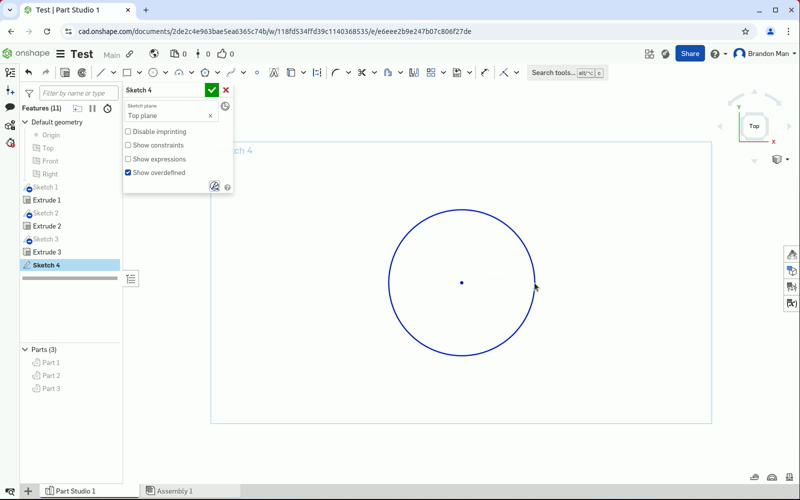
mouse_move(467, 223)
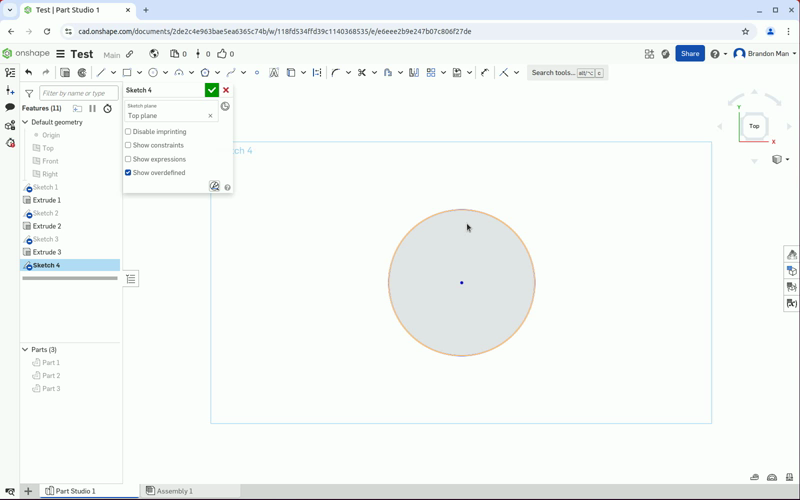
click(467, 223)
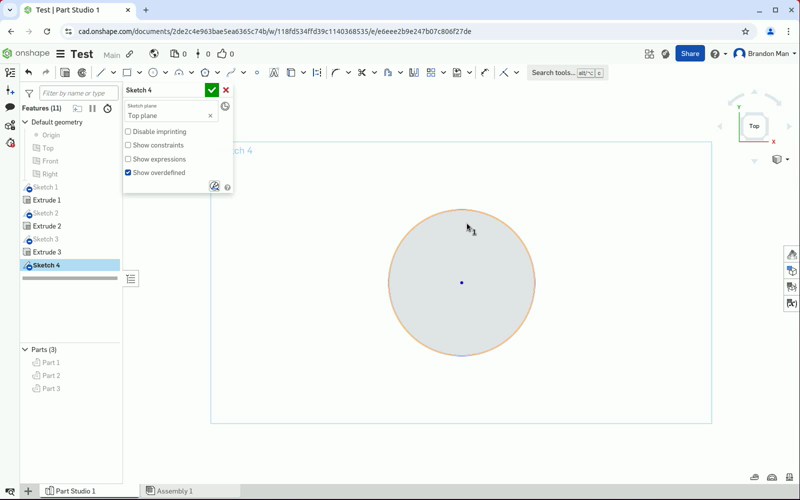
mouse_move(73, 352)
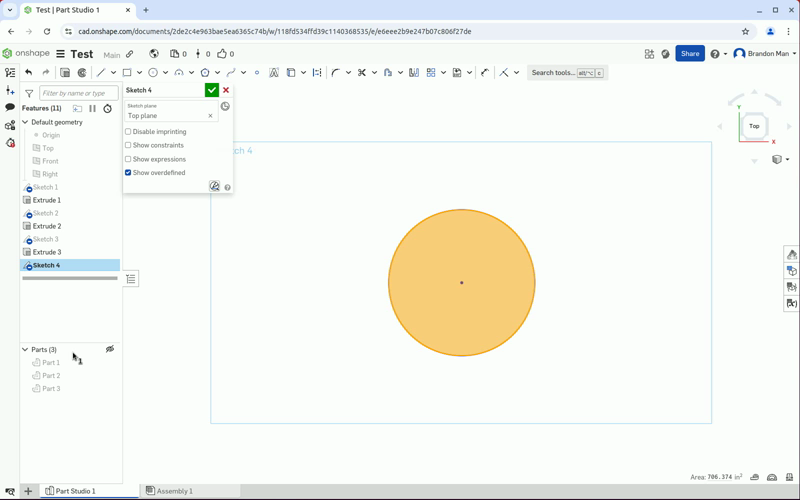
key(shift+y)
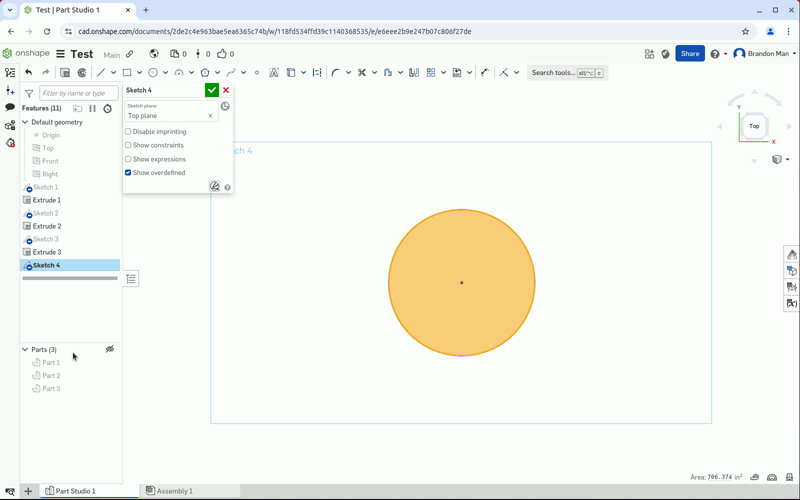
key(shift+e)
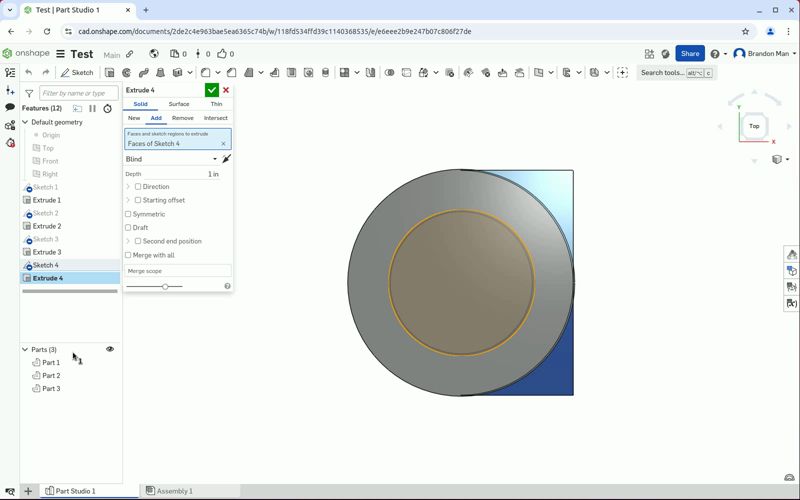
mouse_move(143, 106)
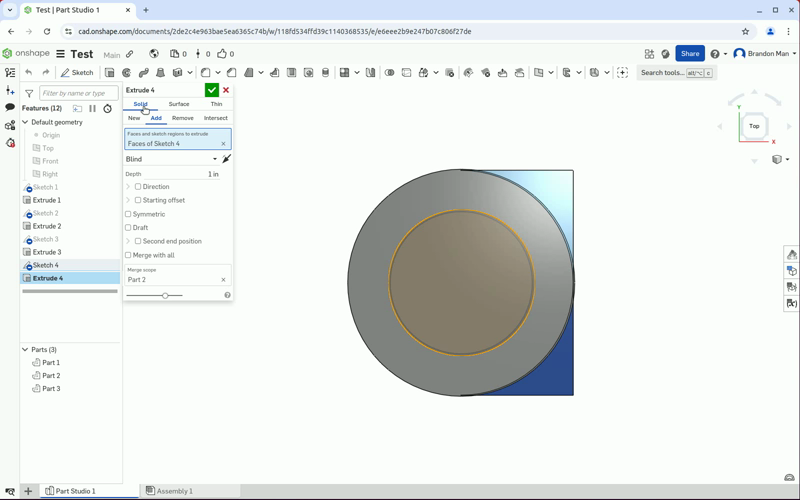
click(143, 106)
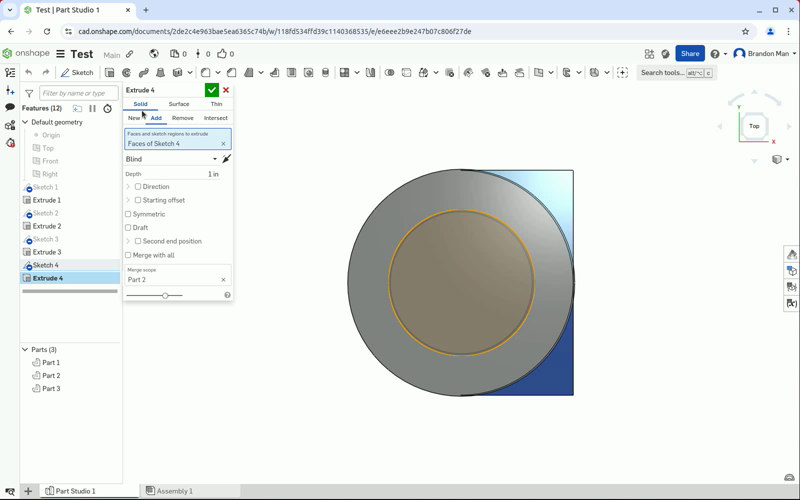
mouse_move(137, 120)
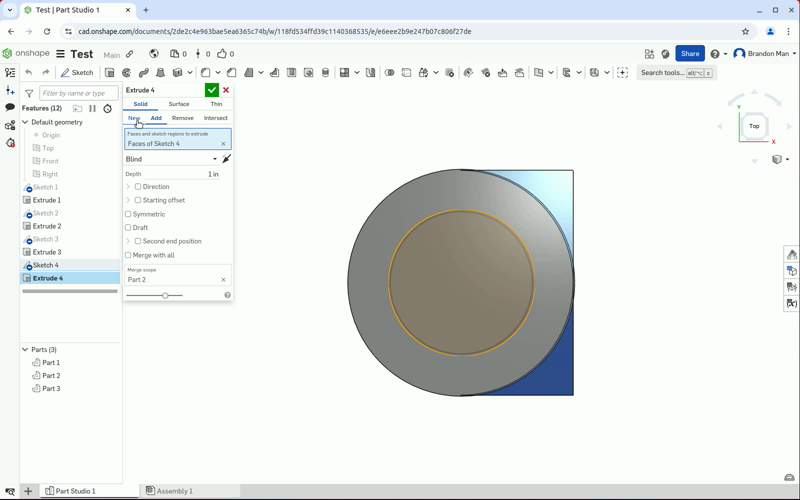
click(137, 120)
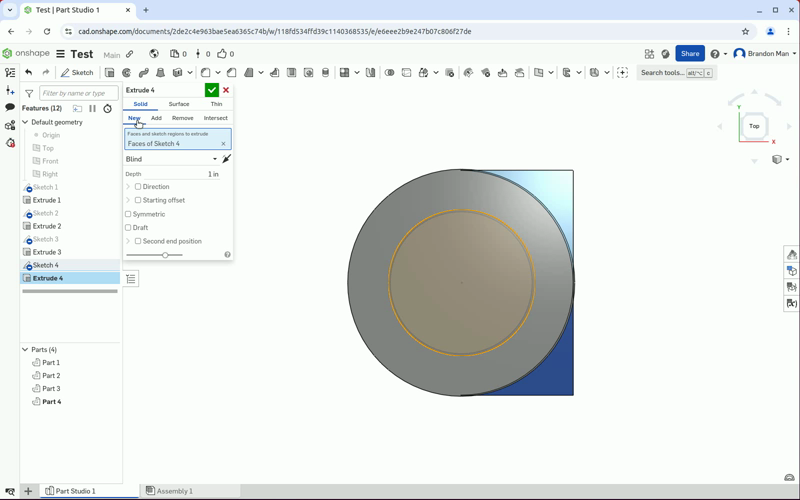
key(tab, 4)
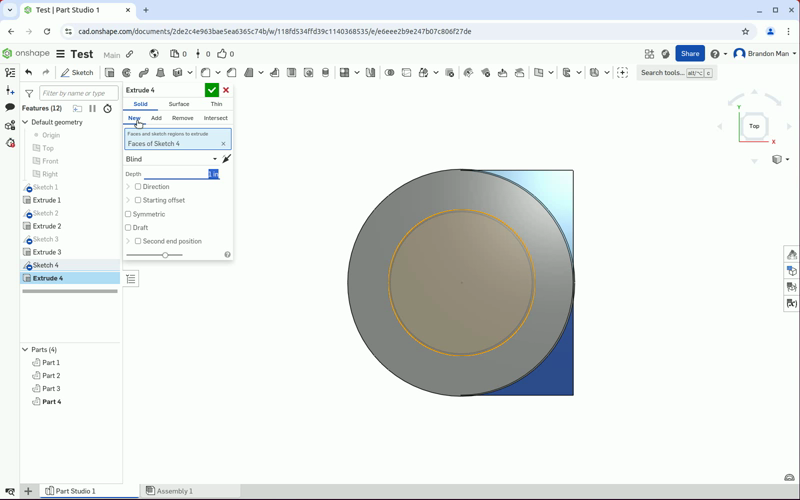
text(-3.611)
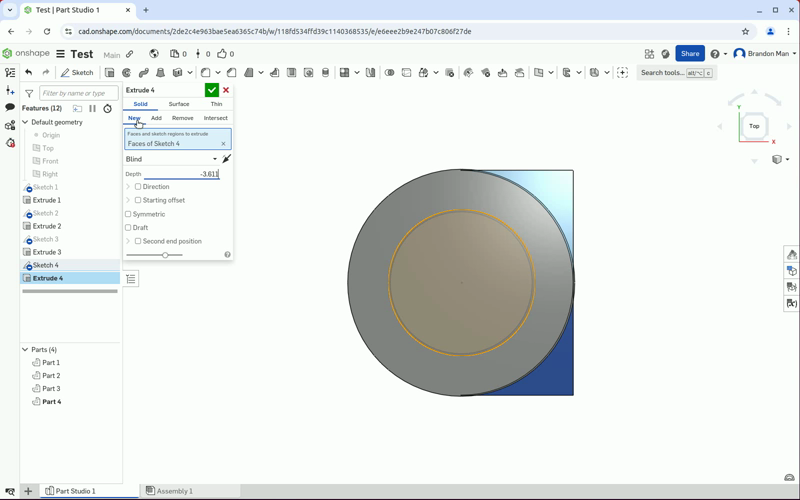
key(enter)
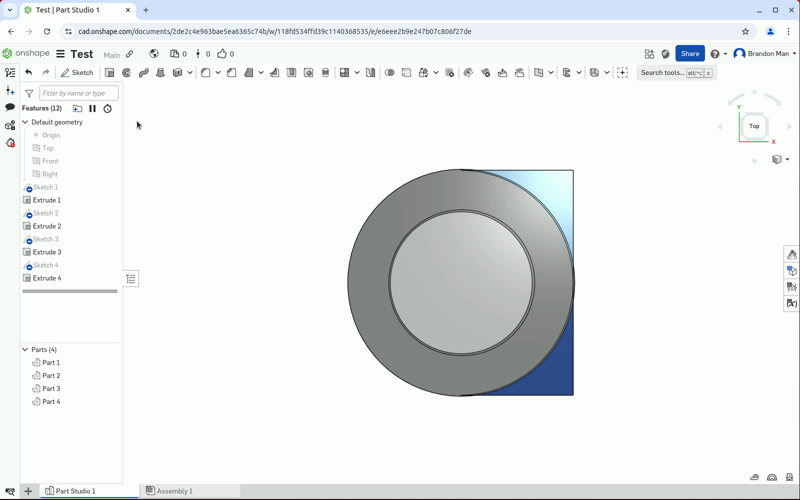
key(shift+h)
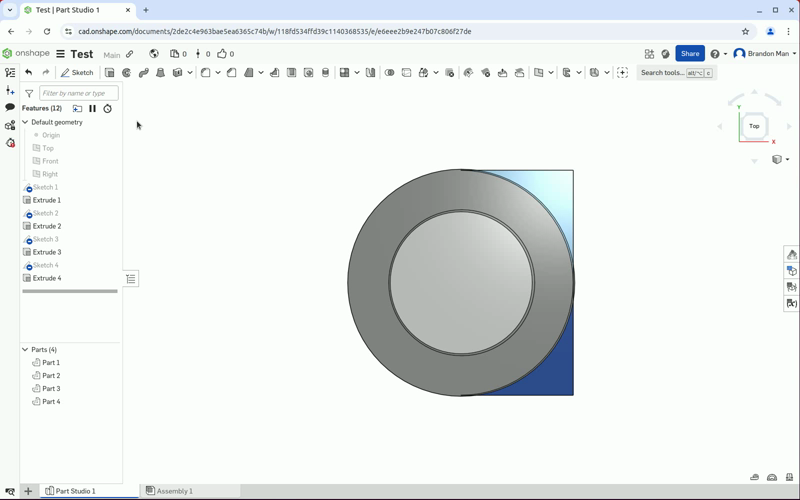
key(shift+h)
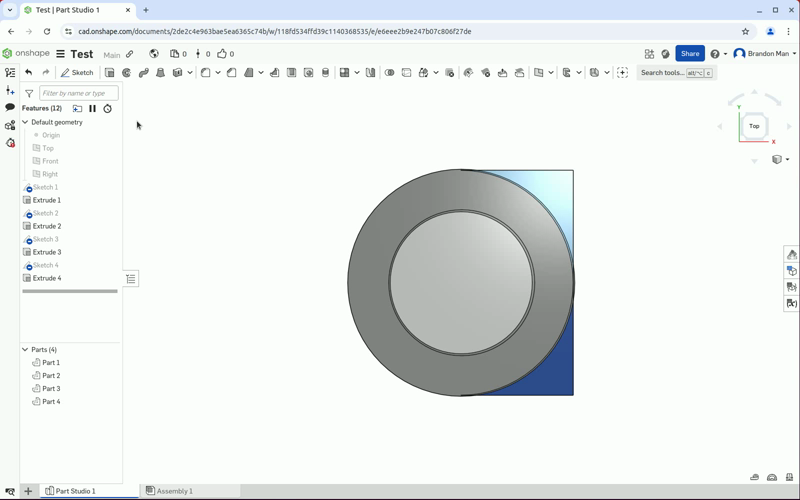
mouse_move(73, 189)
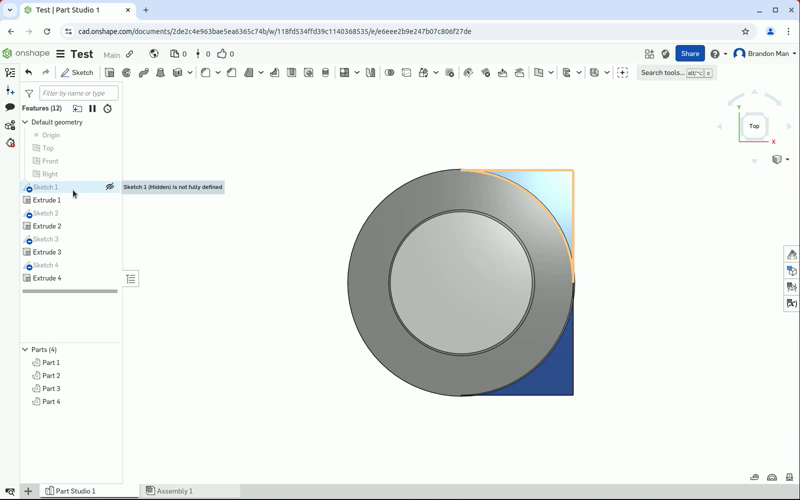
click(73, 189)
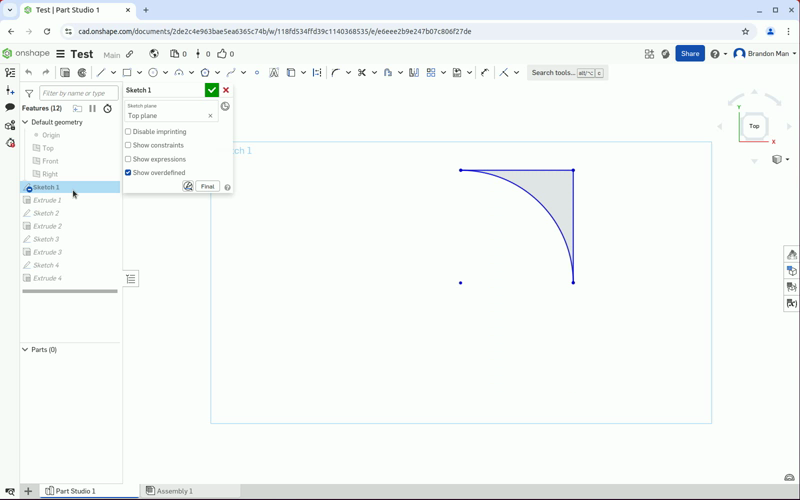
mouse_move(229, 92)
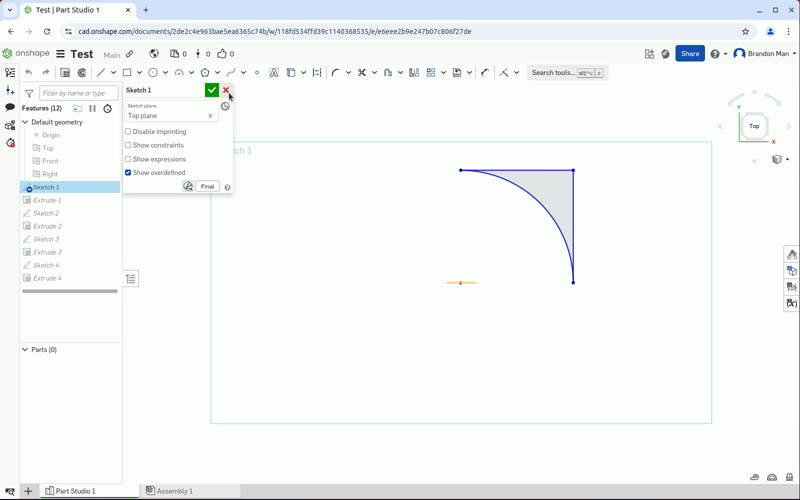
click(229, 92)
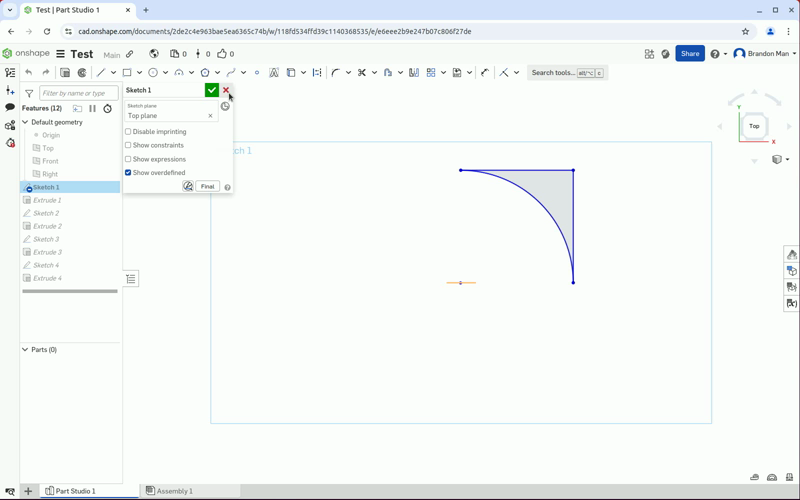
key(shift+s)
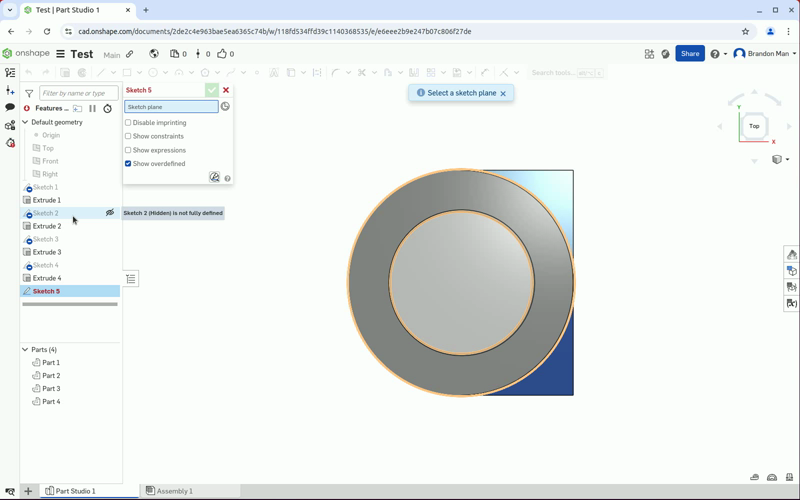
scroll(3)
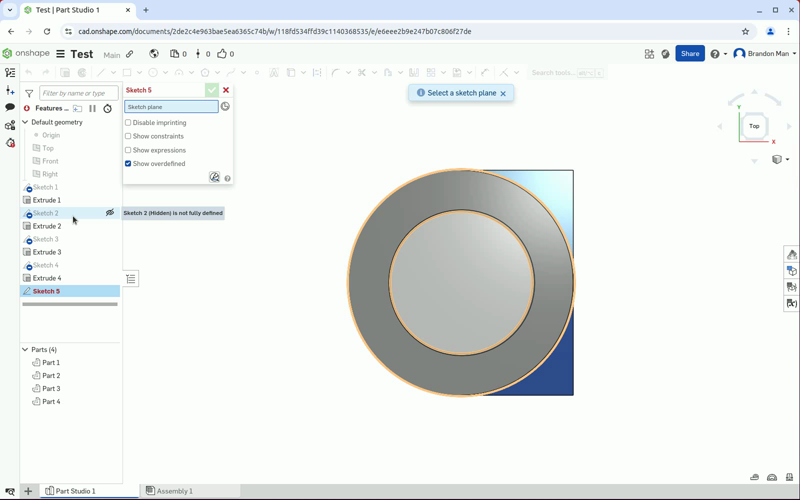
mouse_move(73, 150)
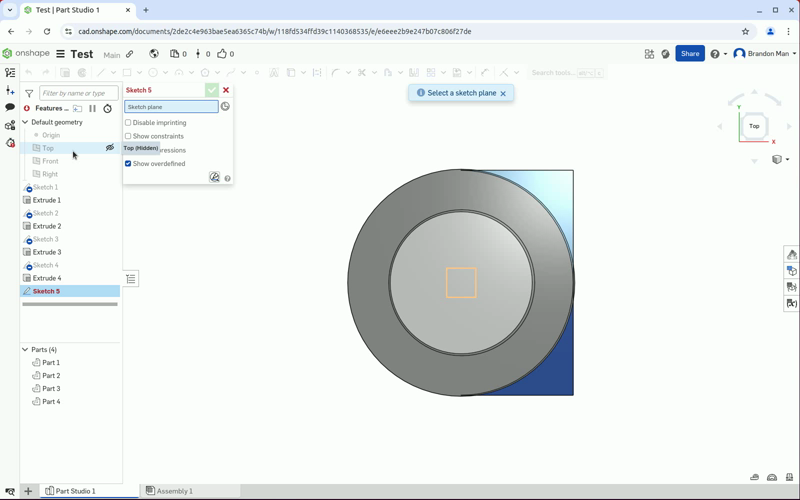
click(73, 150)
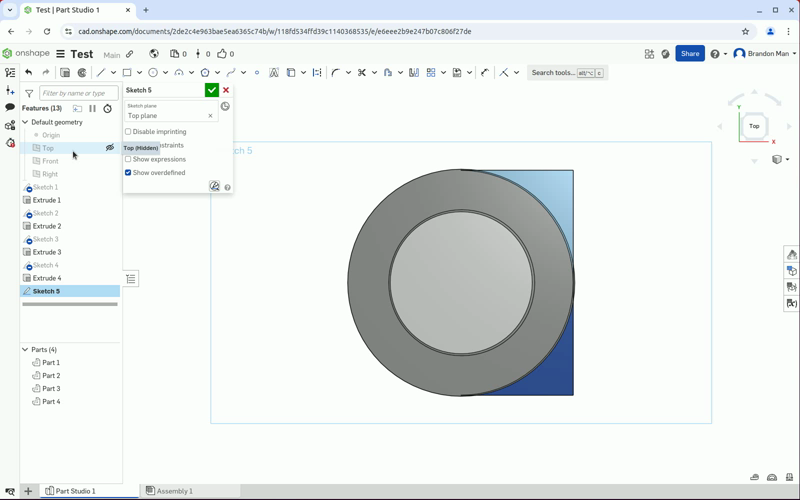
mouse_move(73, 352)
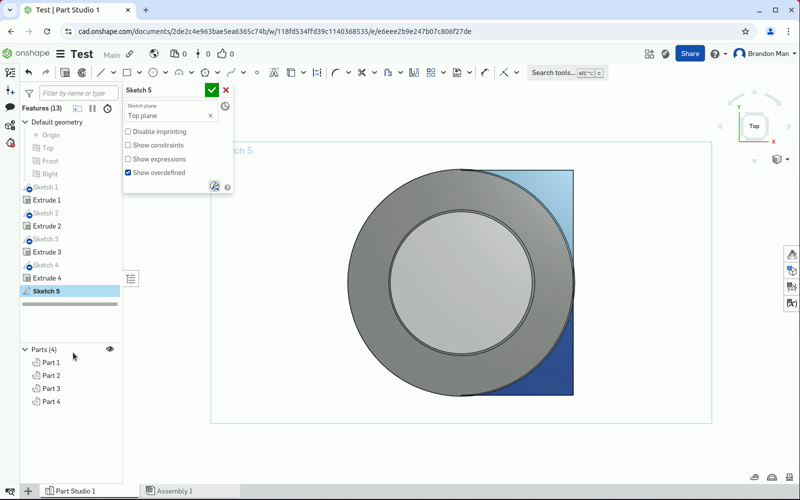
key(y)
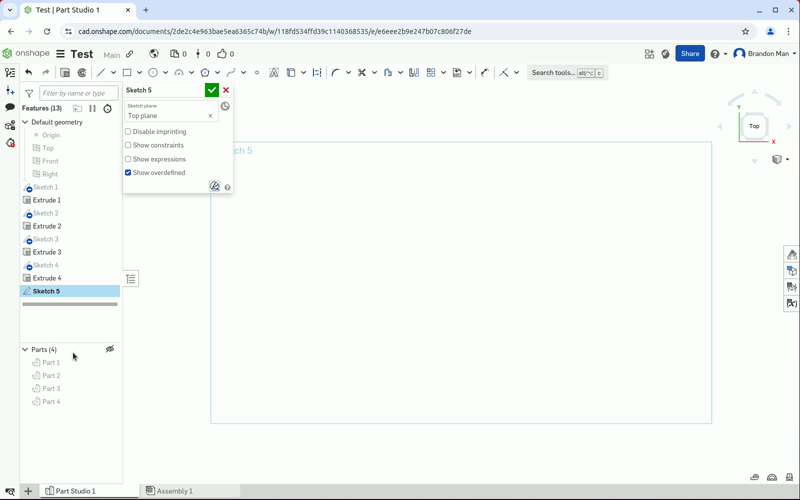
key(a)
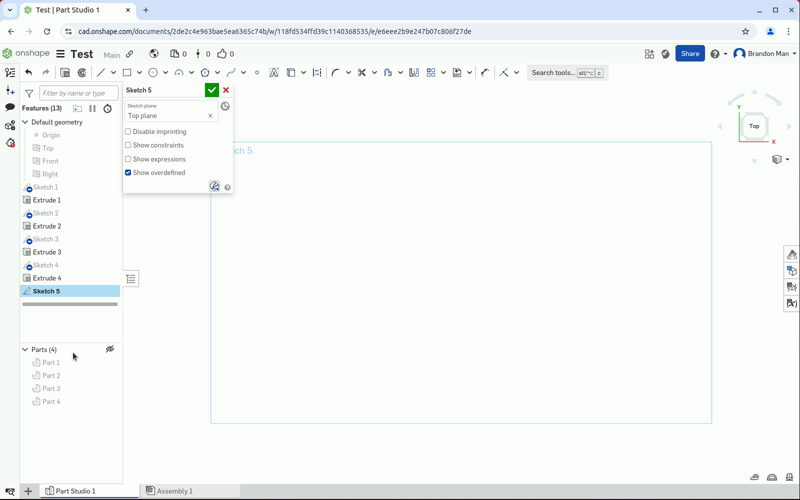
key_down(shift)
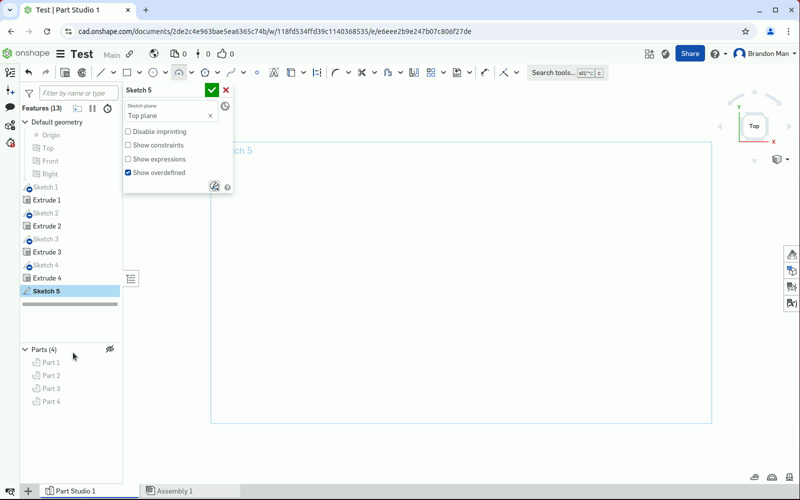
mouse_move(348, 282)
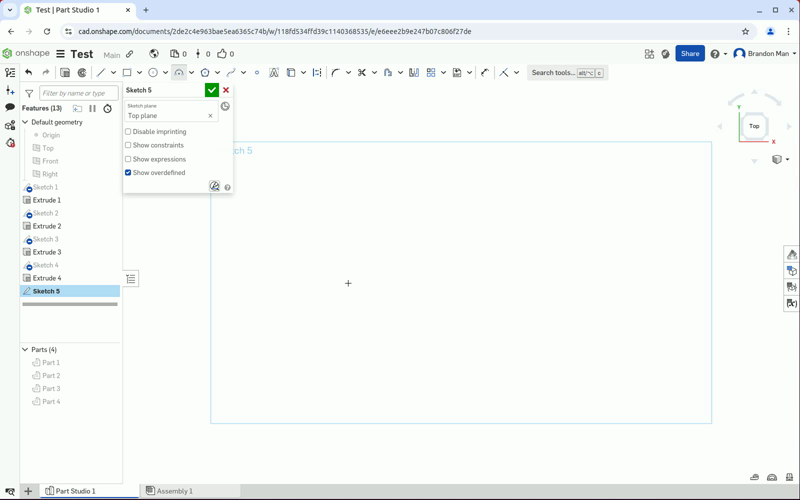
click(348, 282)
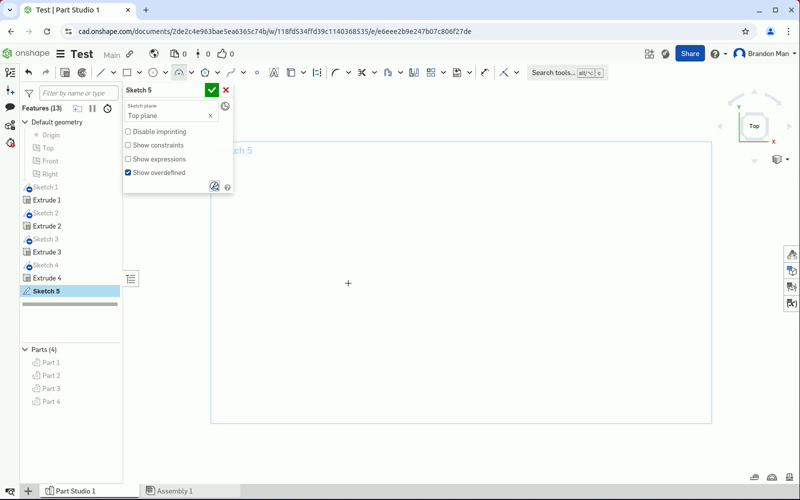
key_up(shift)
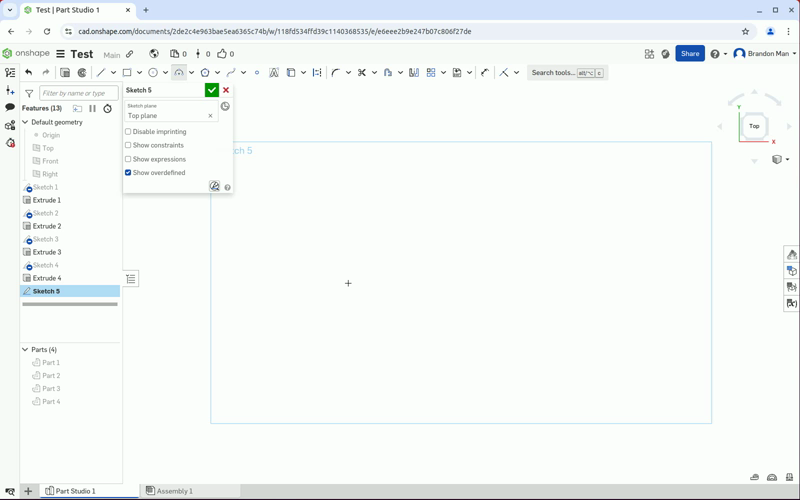
key_down(shift)
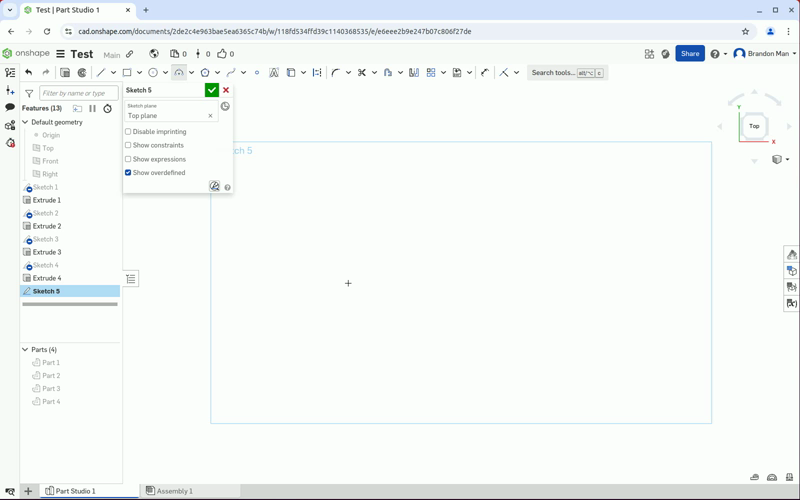
mouse_move(460, 170)
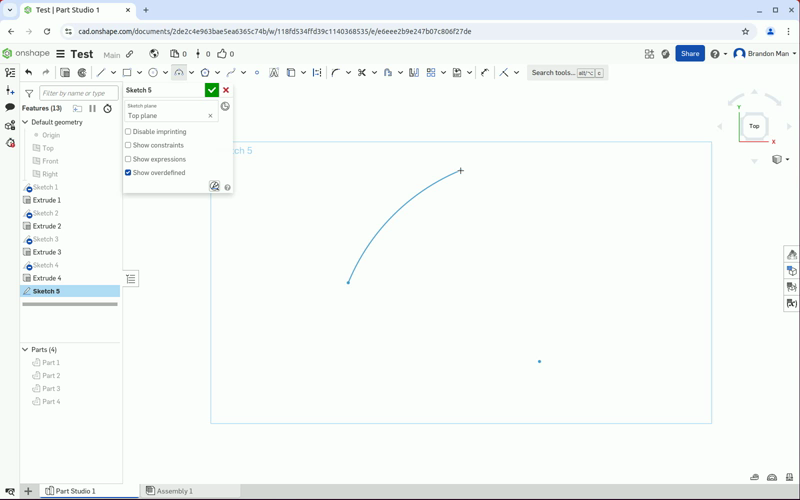
click(460, 170)
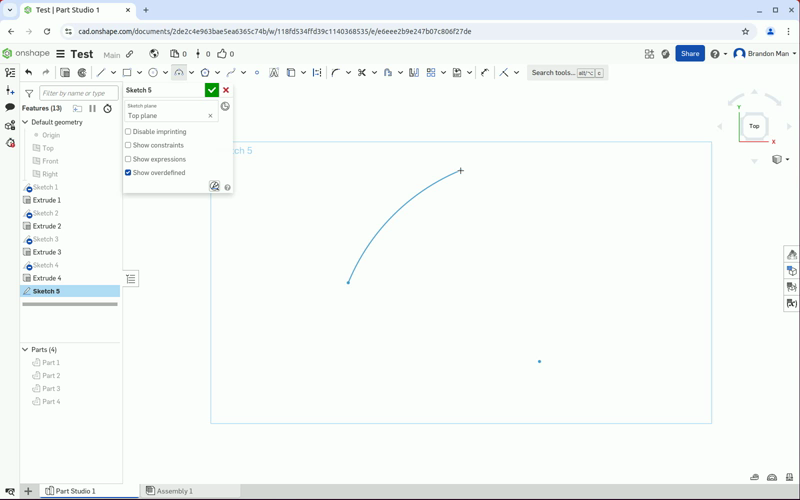
mouse_move(381, 203)
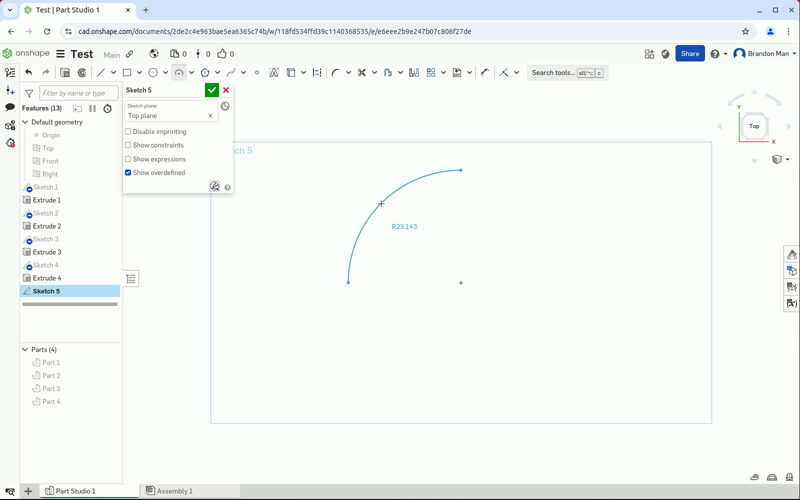
click(381, 203)
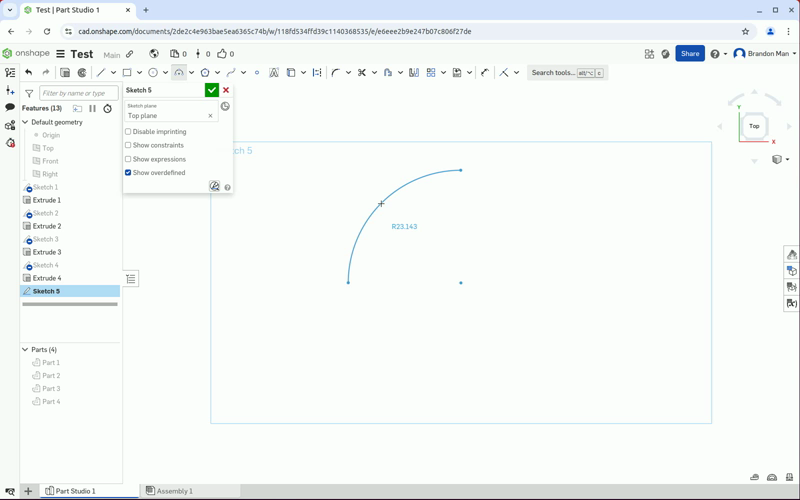
key_up(shift)
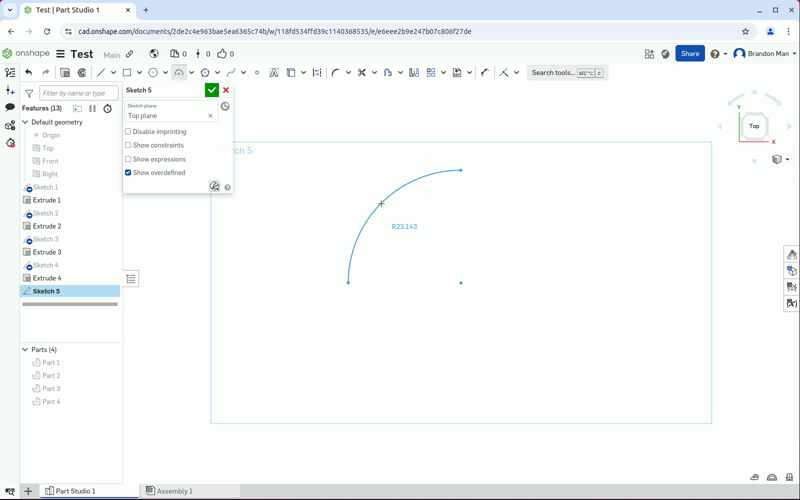
key(esc)
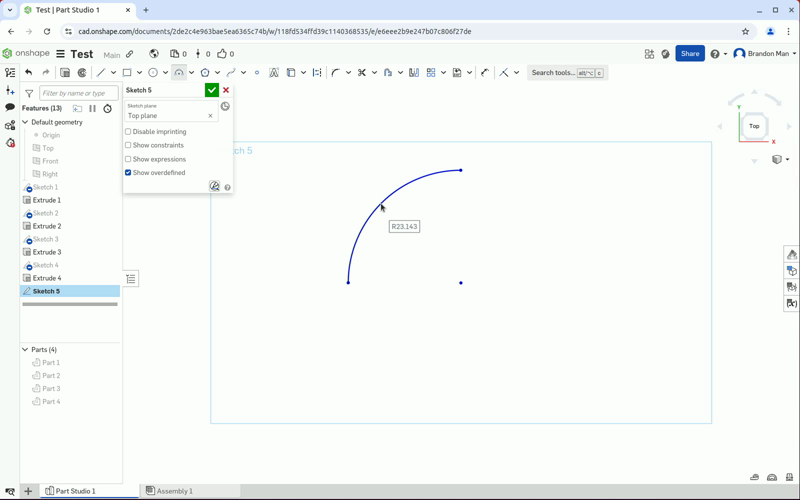
key(l)
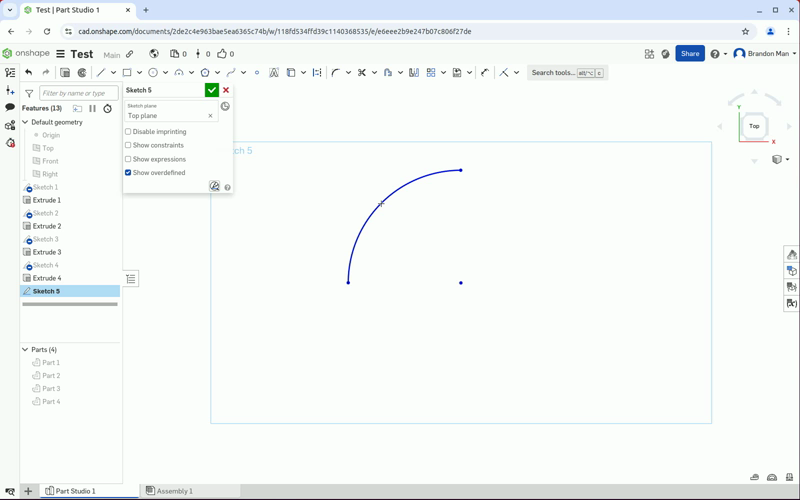
mouse_move(460, 170)
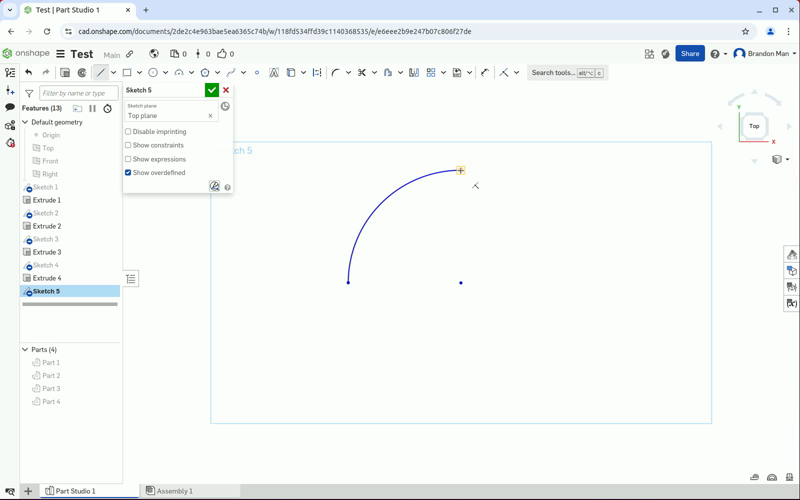
click(460, 170)
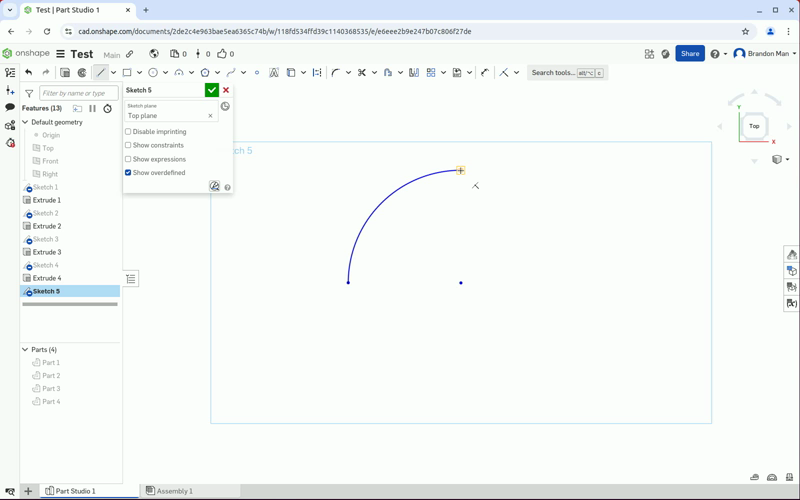
key_down(shift)
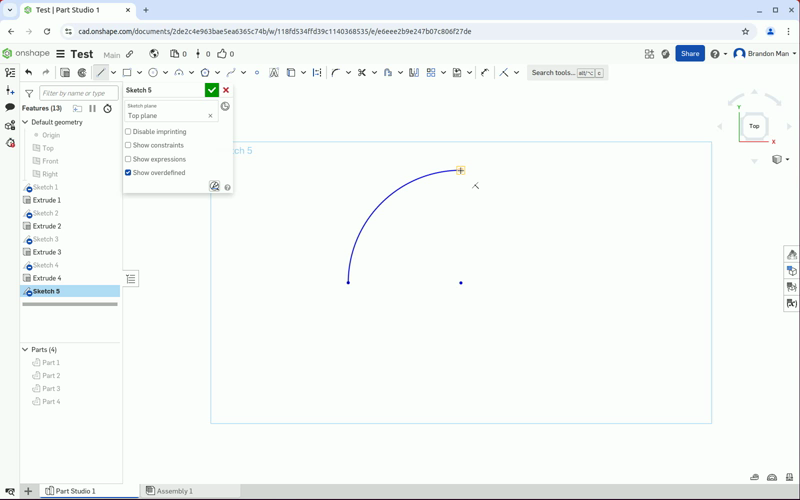
mouse_move(348, 170)
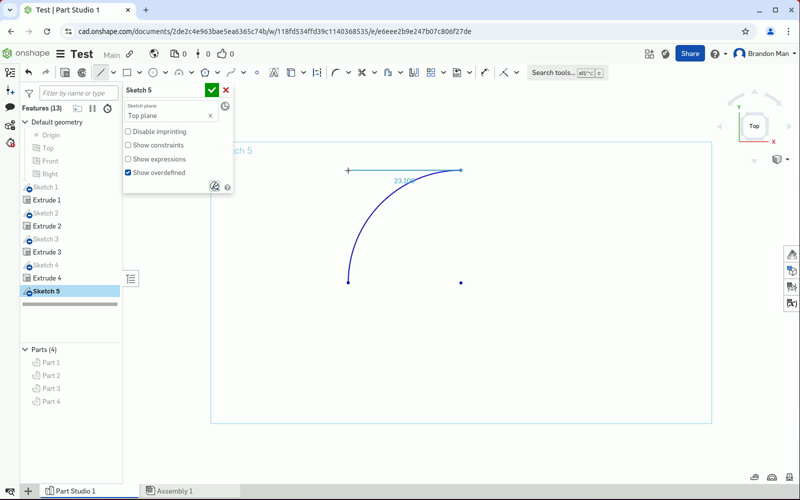
click(348, 170)
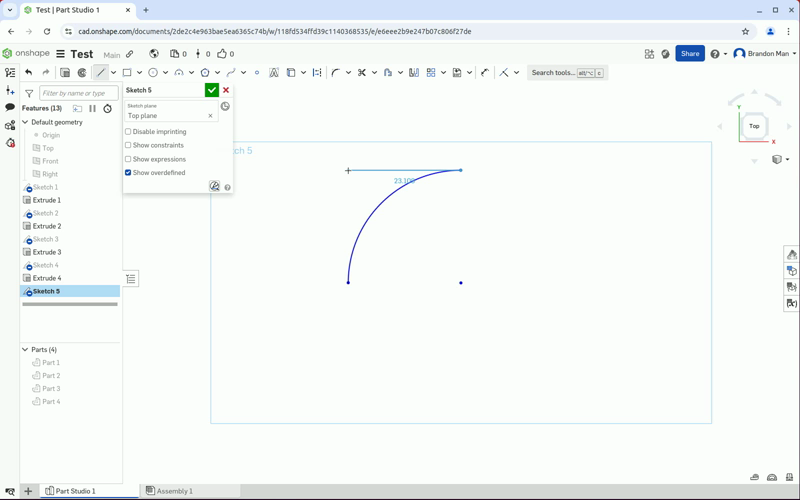
key_up(shift)
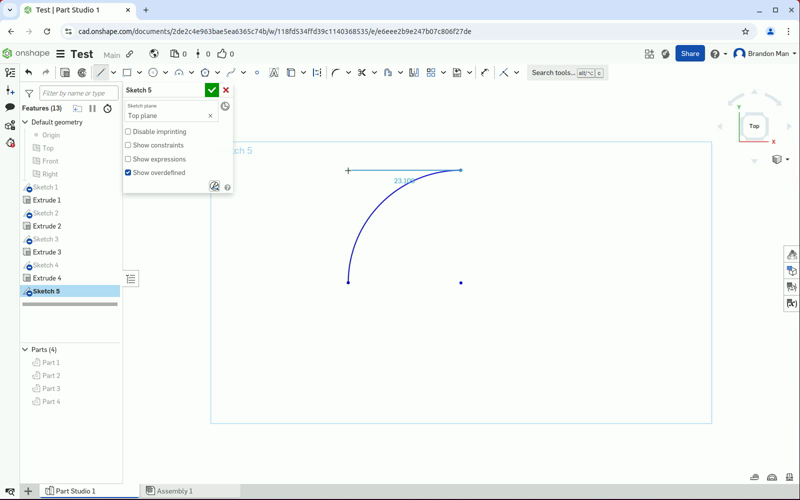
key_down(shift)
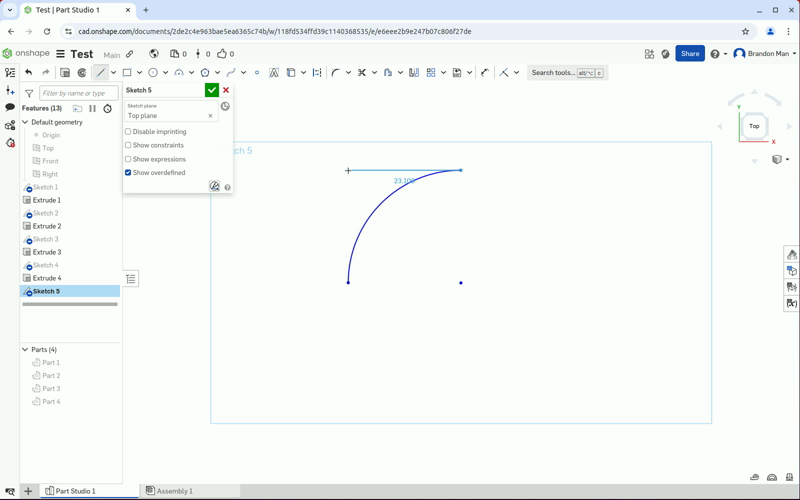
mouse_move(348, 282)
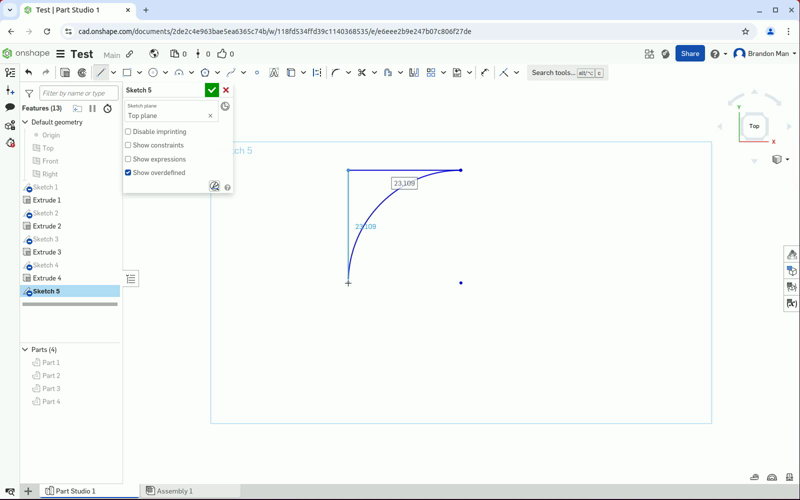
key_up(shift)
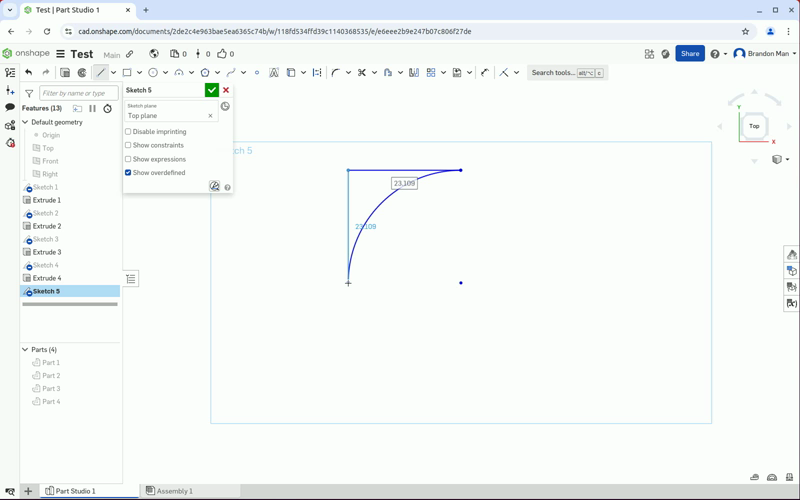
click(348, 282)
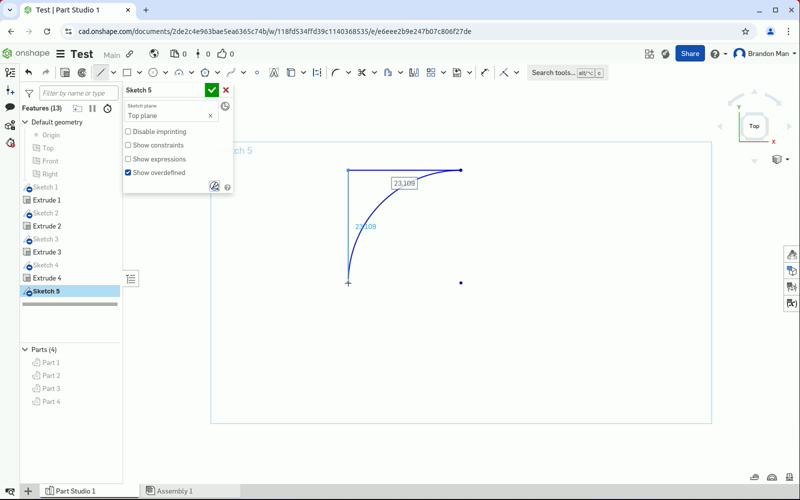
key(esc)
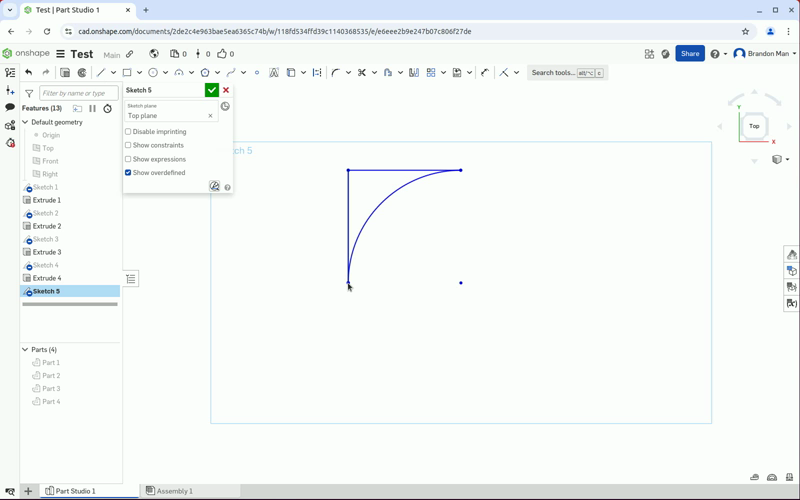
mouse_move(359, 194)
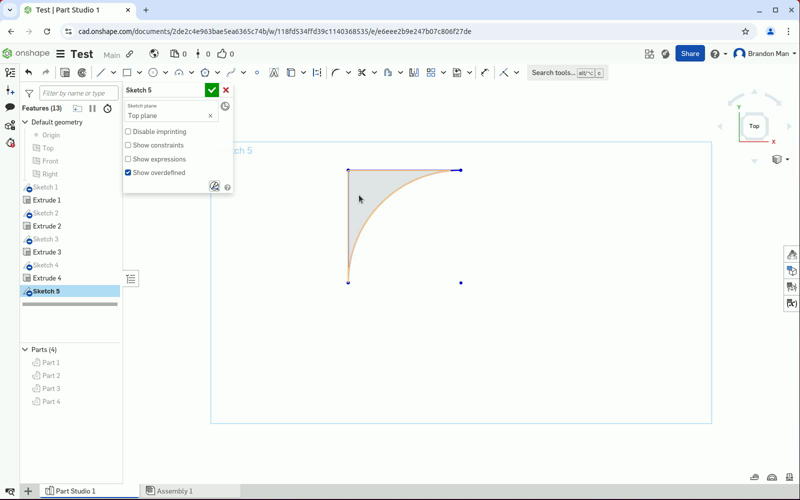
click(359, 194)
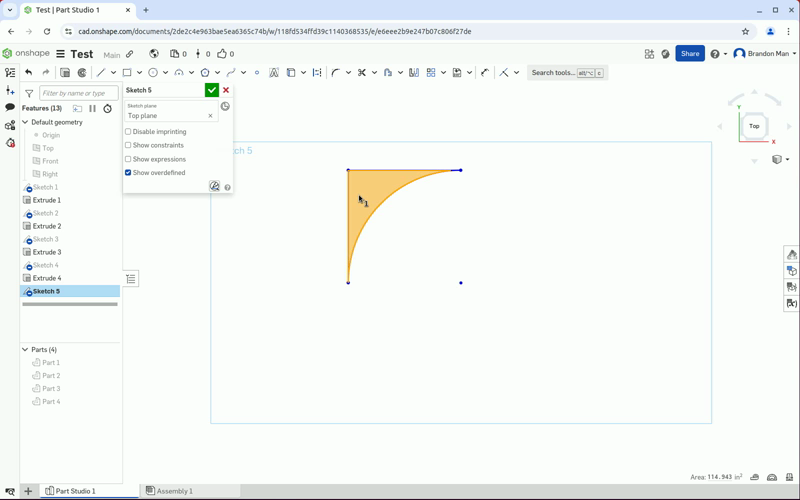
mouse_move(73, 352)
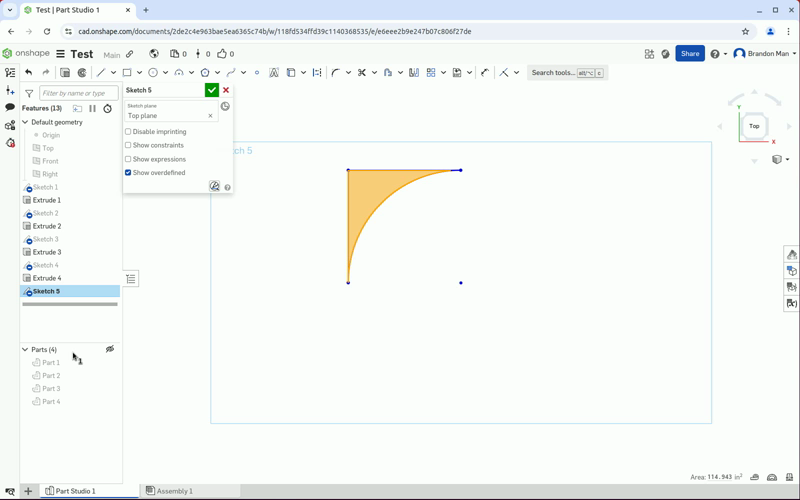
key(shift+y)
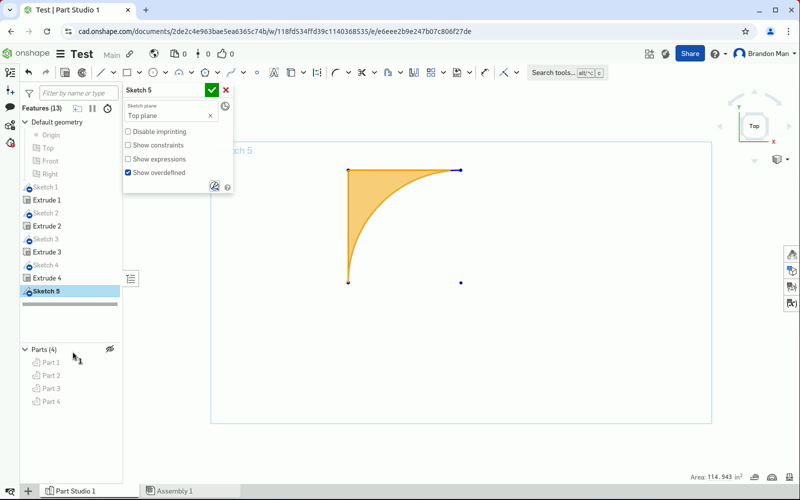
key(shift+e)
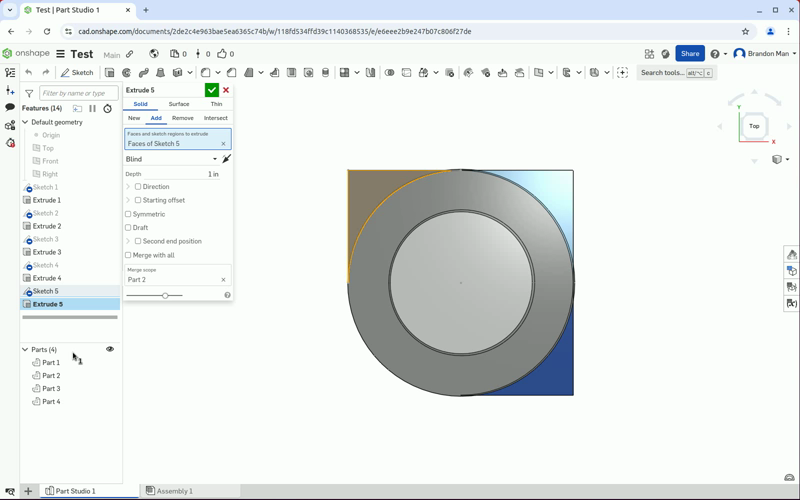
mouse_move(143, 106)
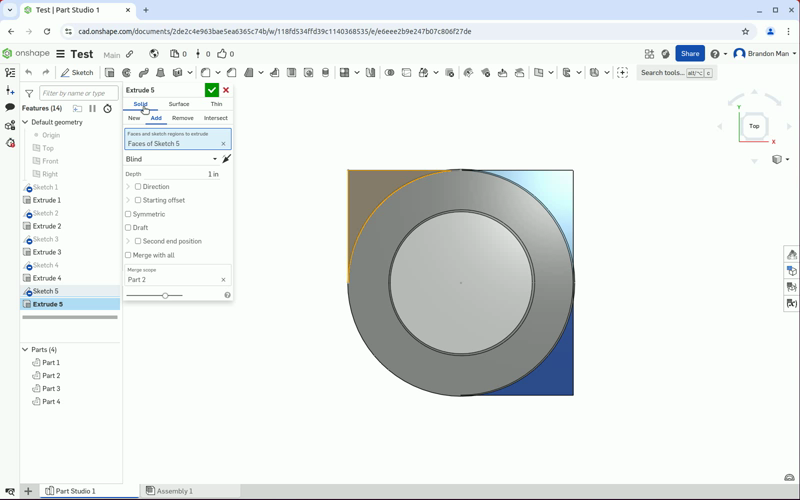
click(143, 106)
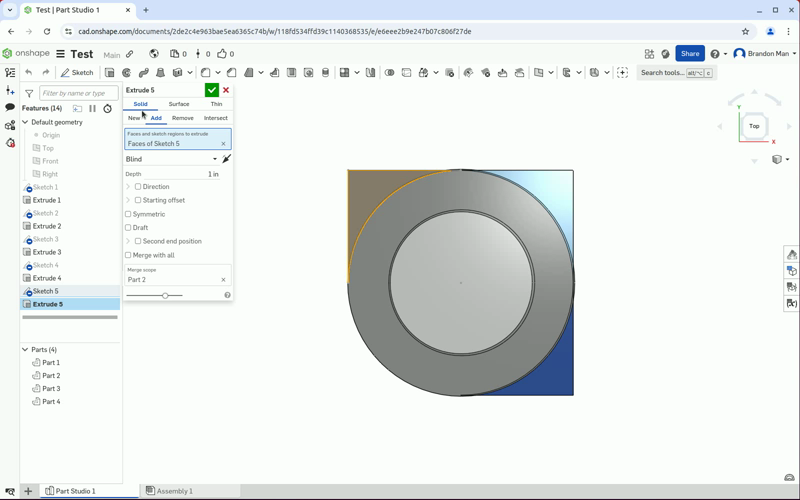
mouse_move(137, 120)
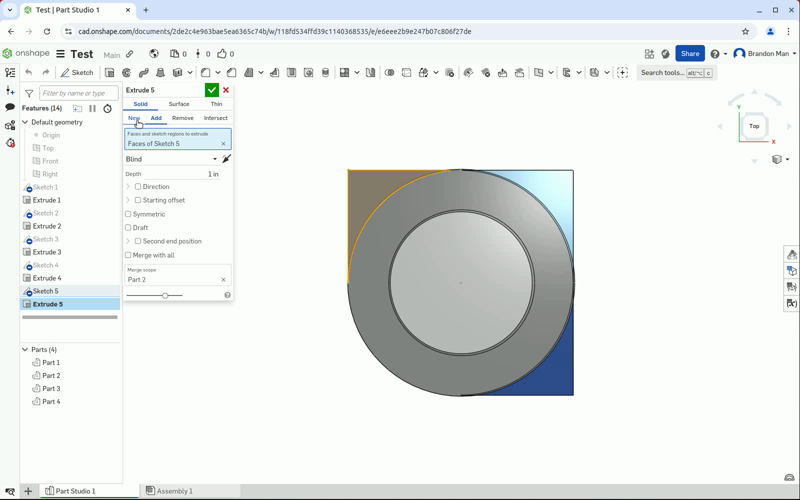
click(137, 120)
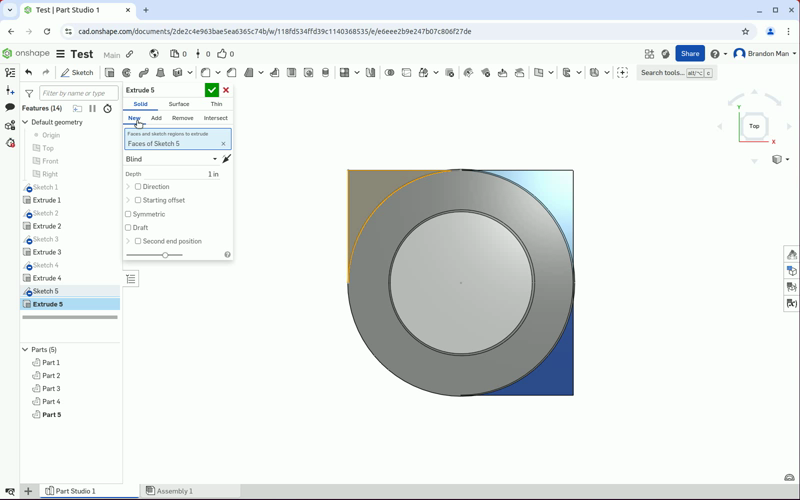
key(tab, 4)
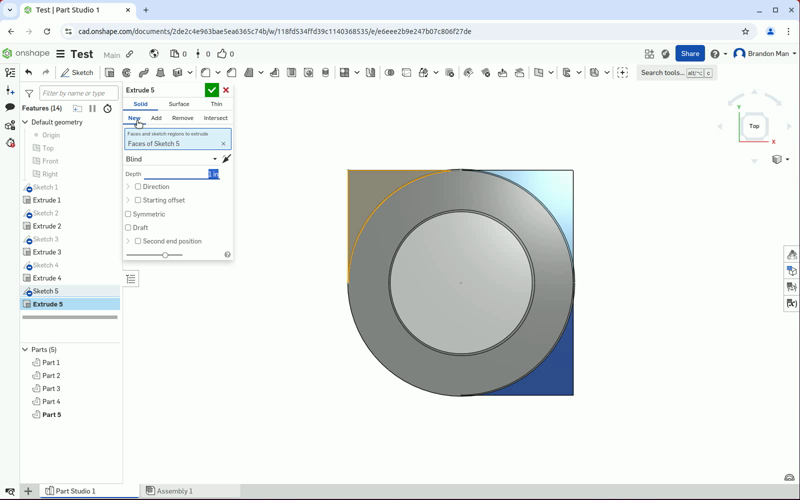
text(-3.611)
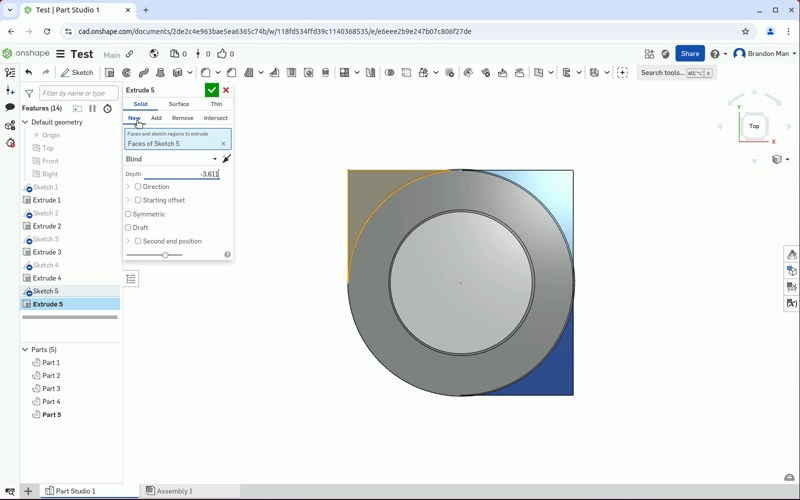
key(enter)
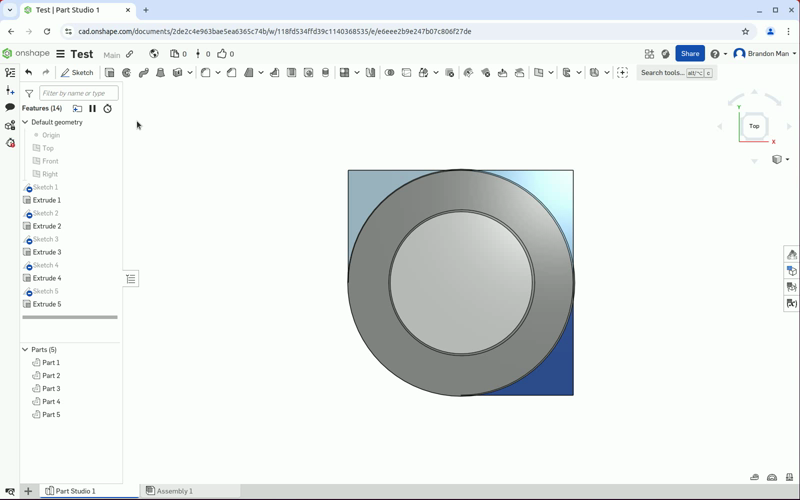
key(shift+h)
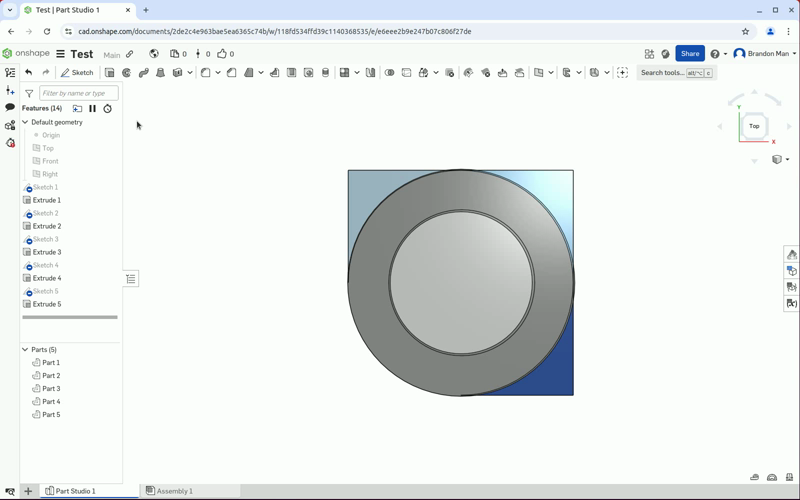
key(shift+h)
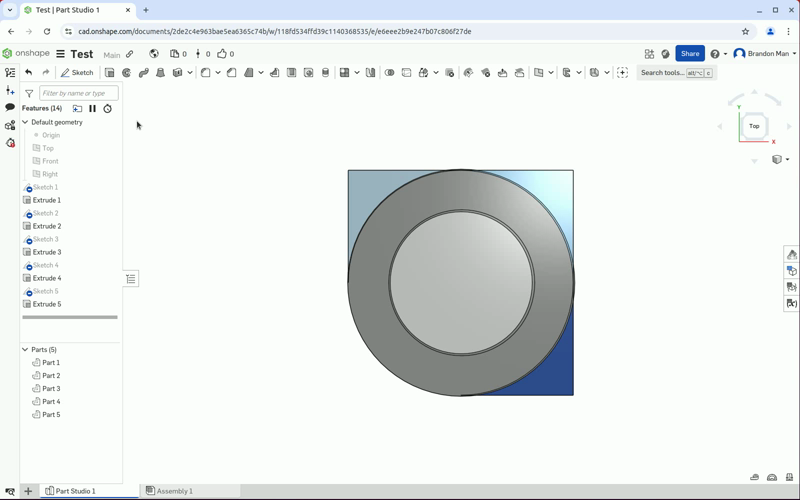
mouse_move(73, 189)
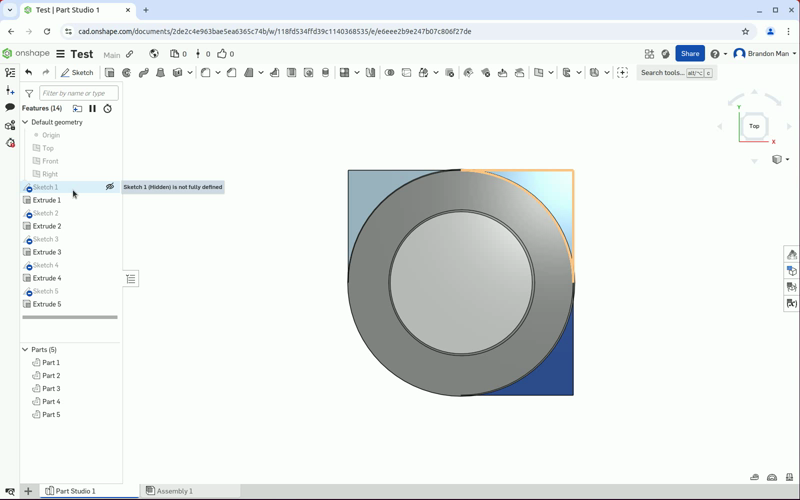
click(73, 189)
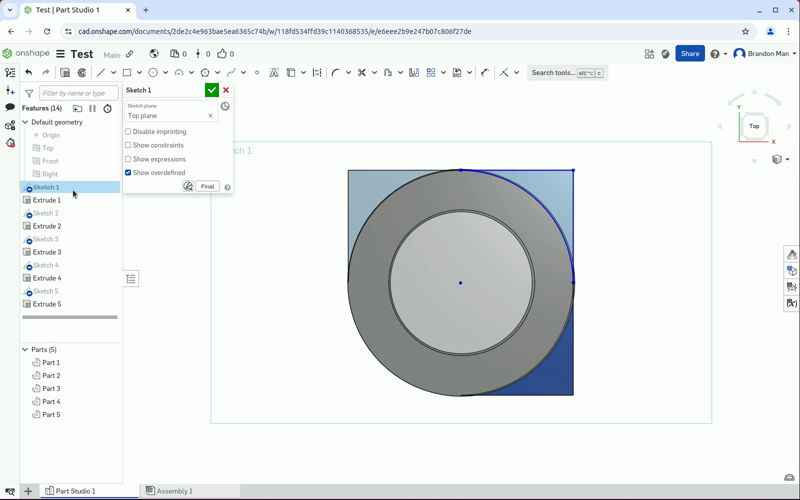
mouse_move(229, 92)
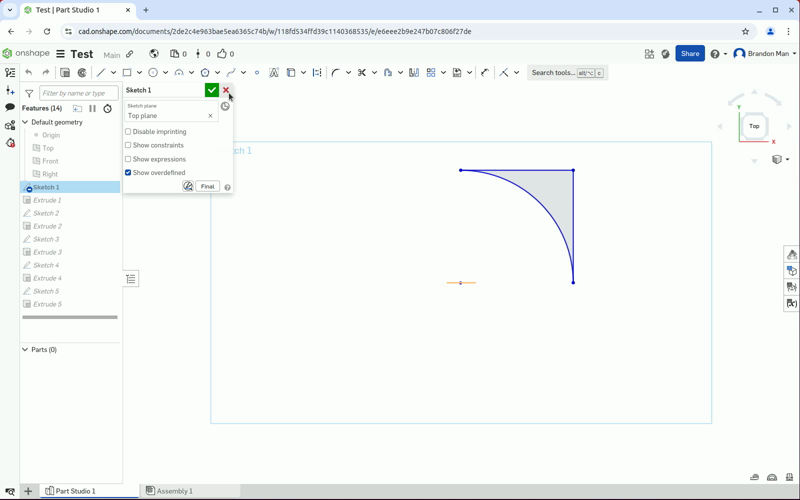
click(229, 92)
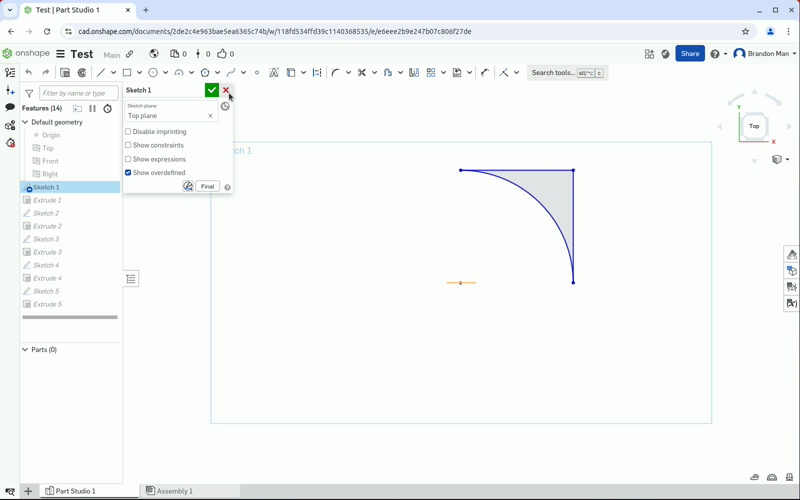
key(shift+s)
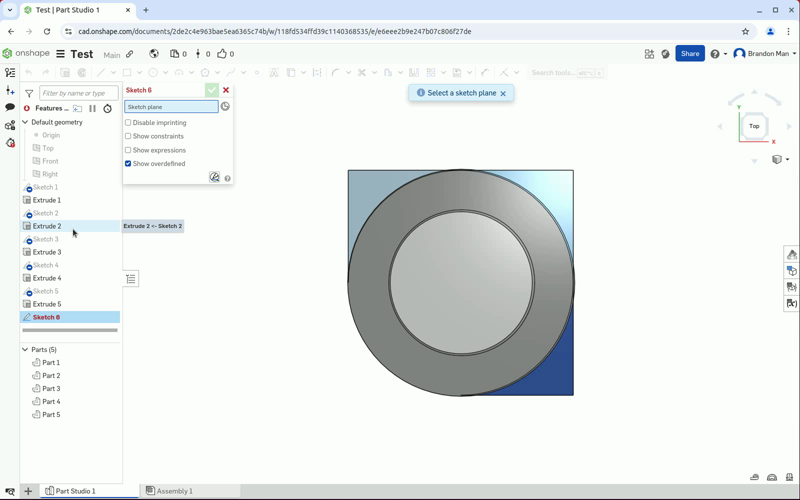
scroll(3)
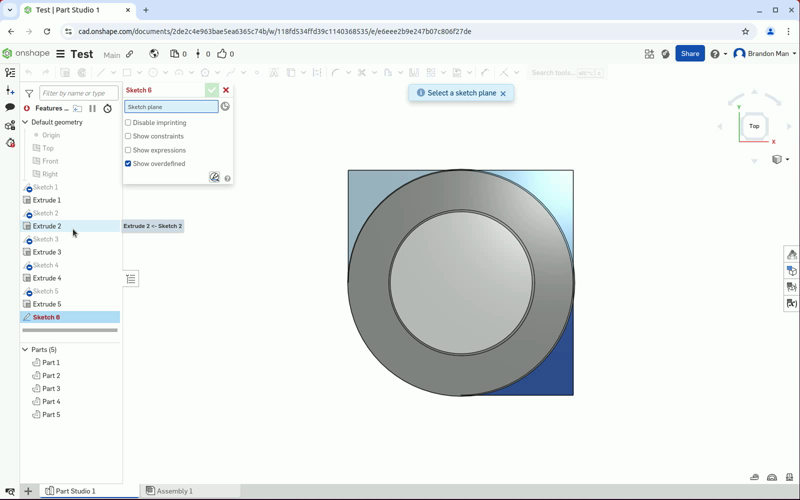
mouse_move(73, 150)
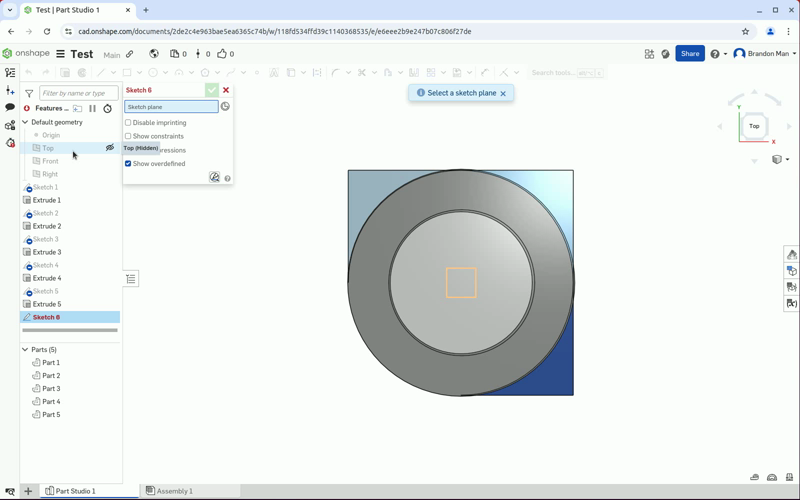
click(73, 150)
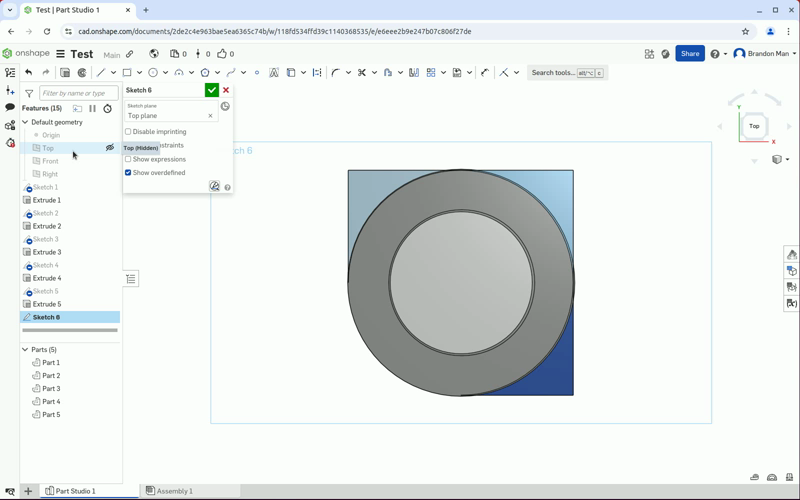
mouse_move(73, 352)
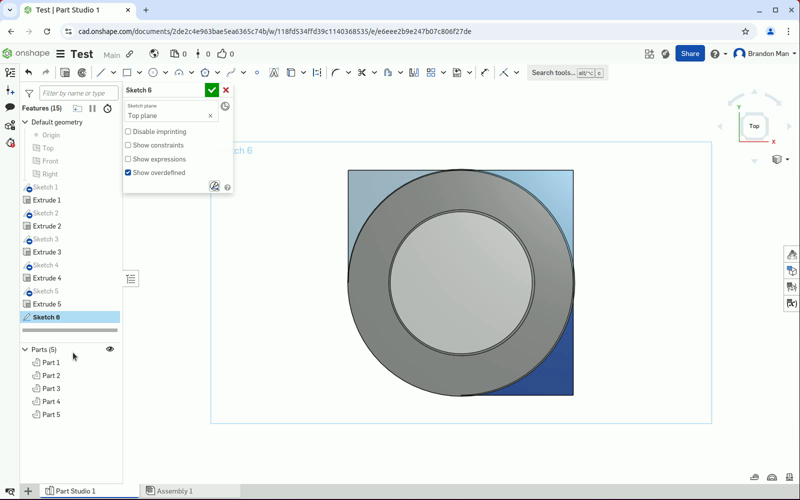
key(y)
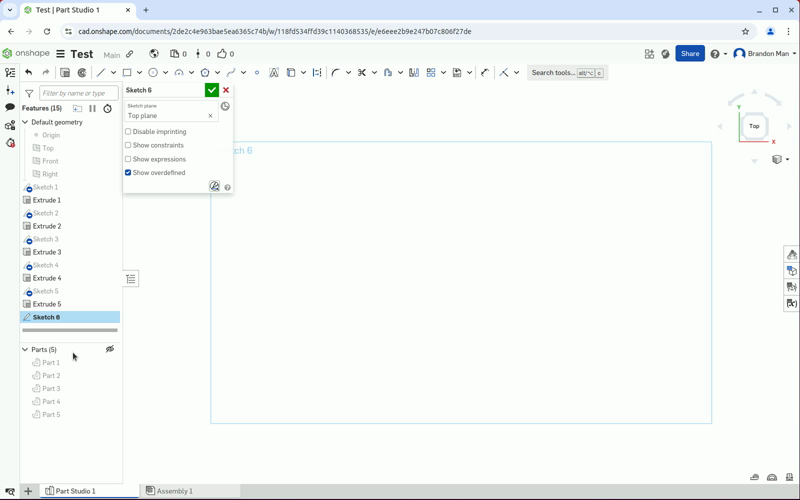
key(l)
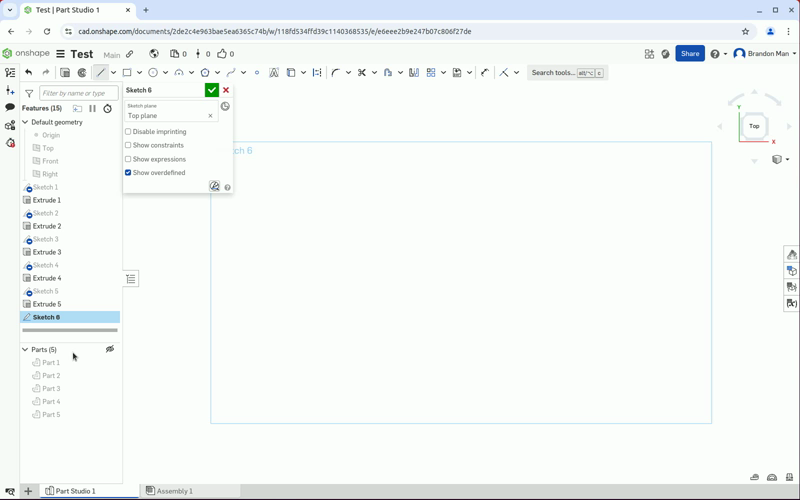
key_down(shift)
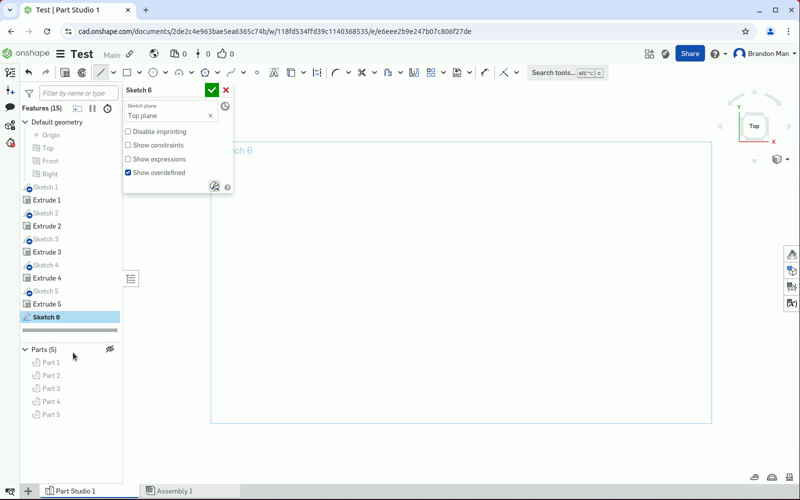
mouse_move(348, 395)
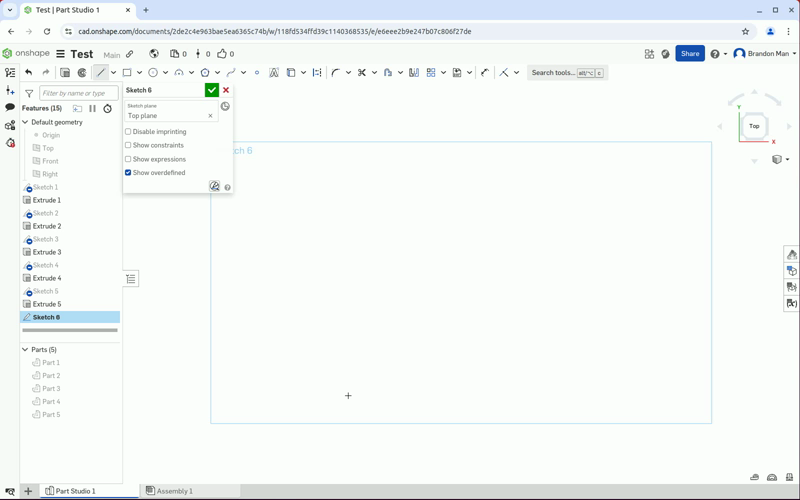
click(348, 395)
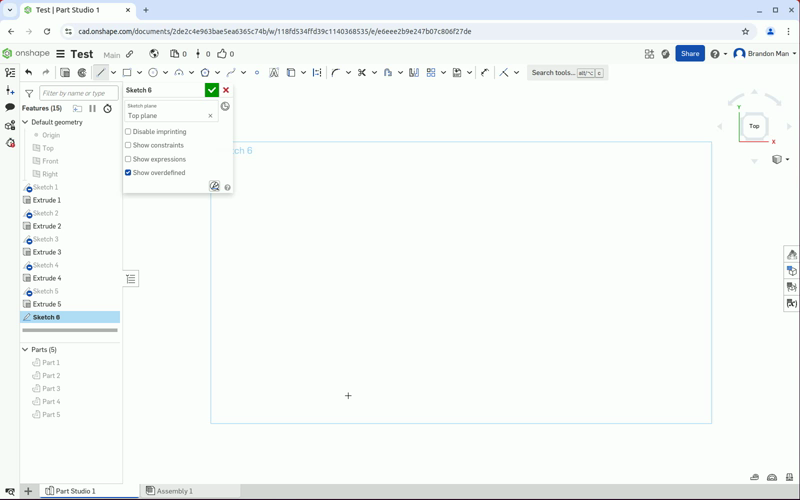
key_up(shift)
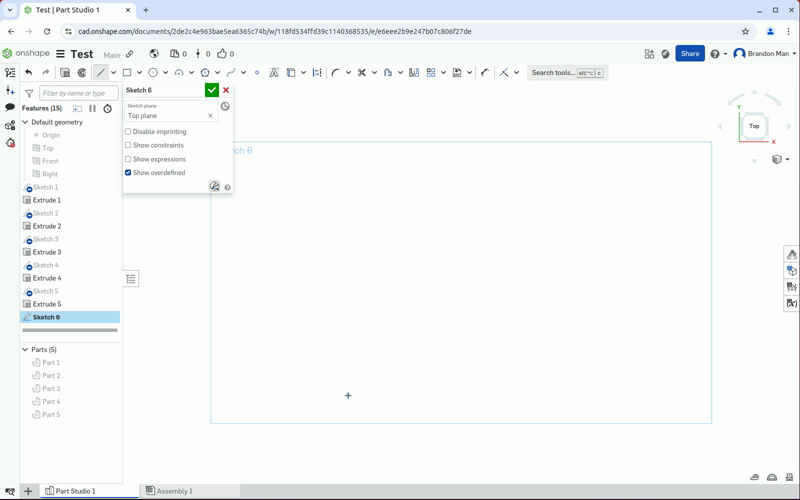
key_down(shift)
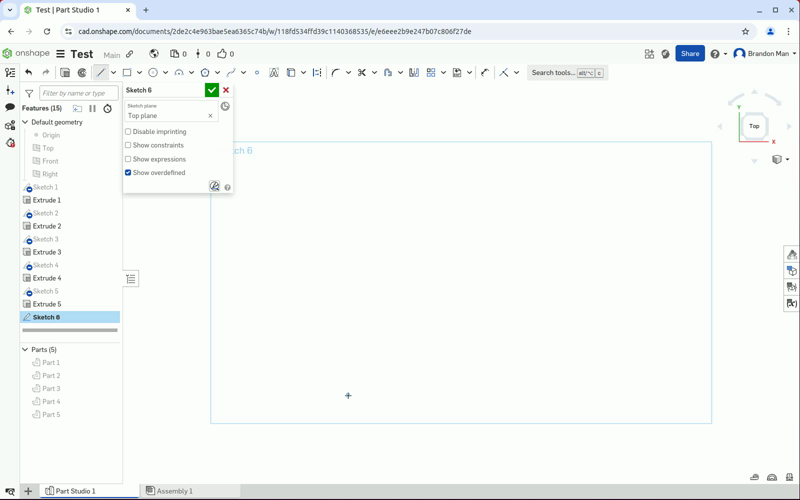
mouse_move(460, 395)
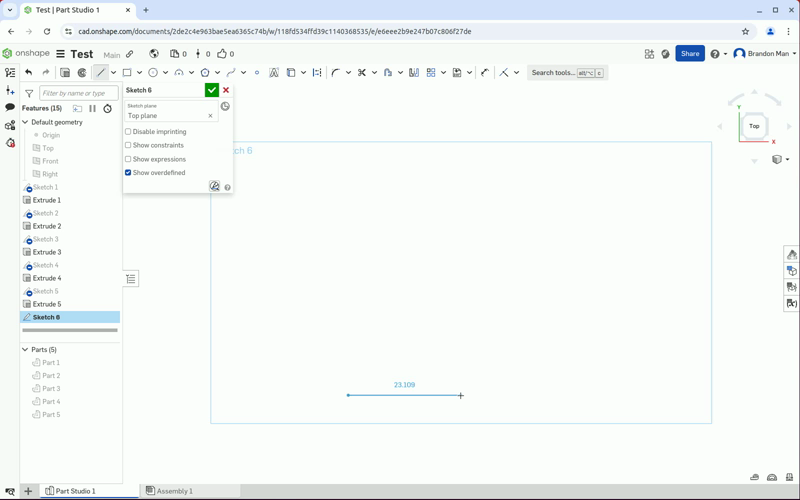
click(460, 395)
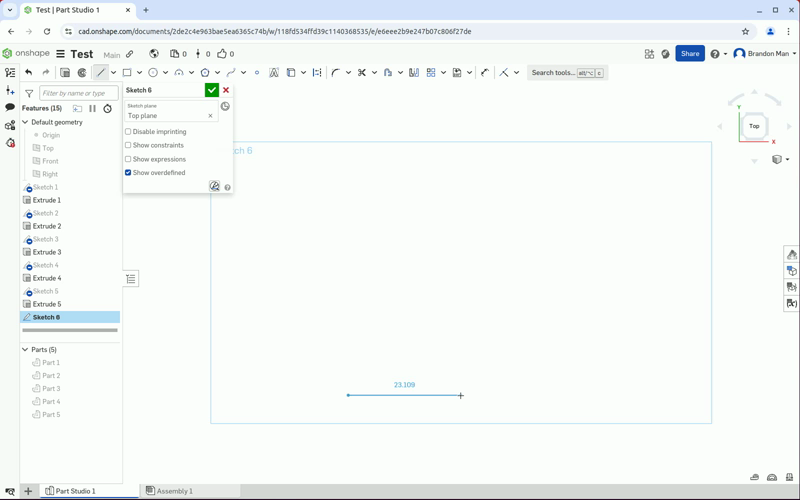
key_up(shift)
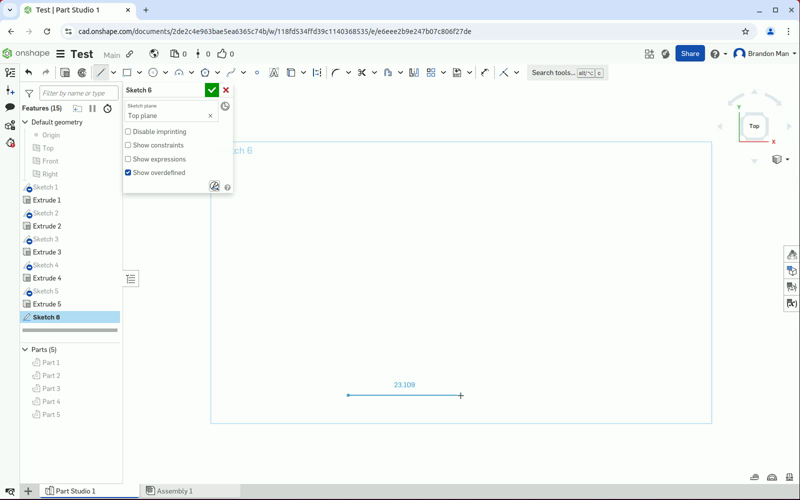
key(esc)
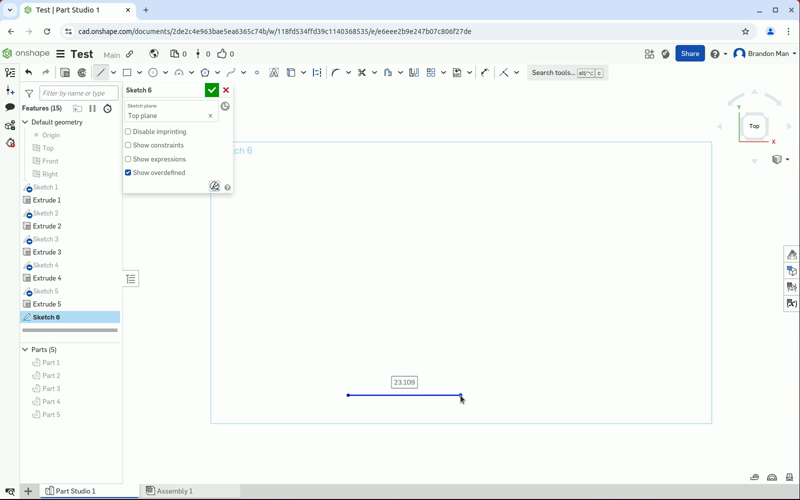
key(a)
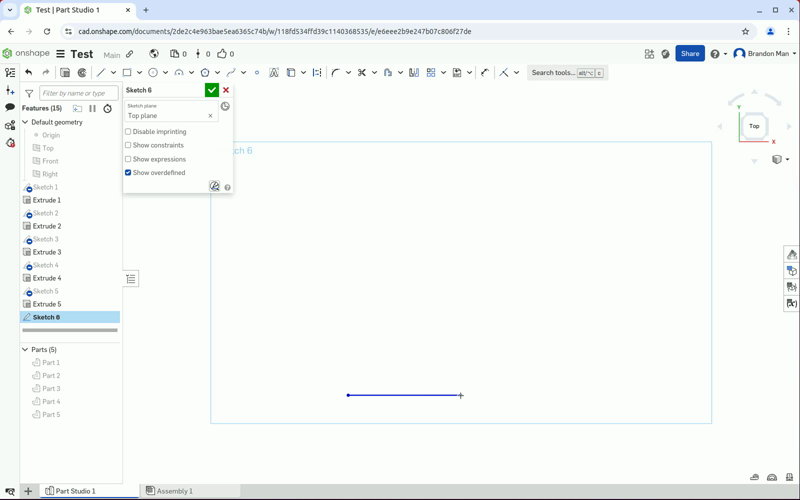
mouse_move(460, 395)
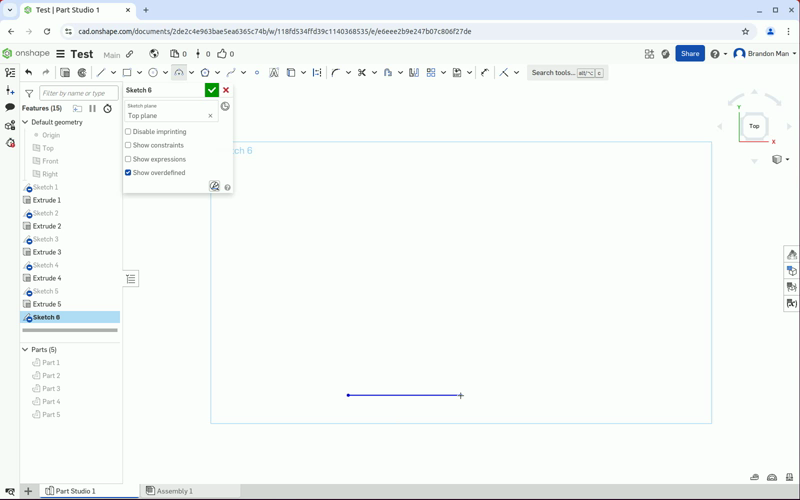
click(460, 395)
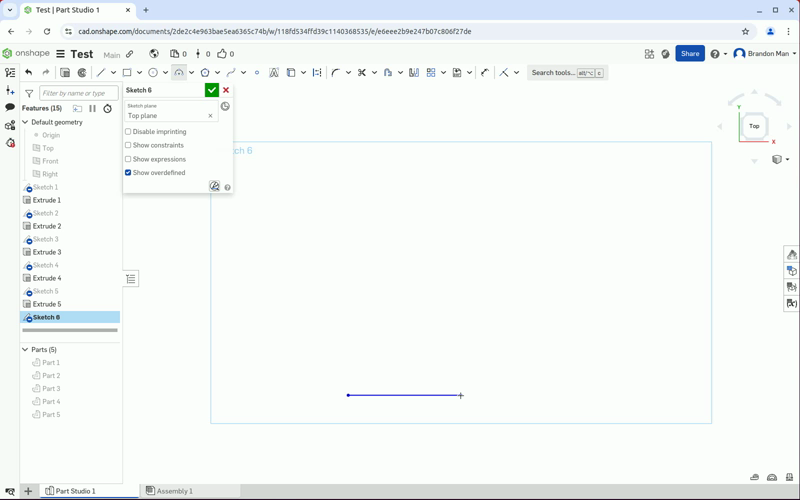
key_down(shift)
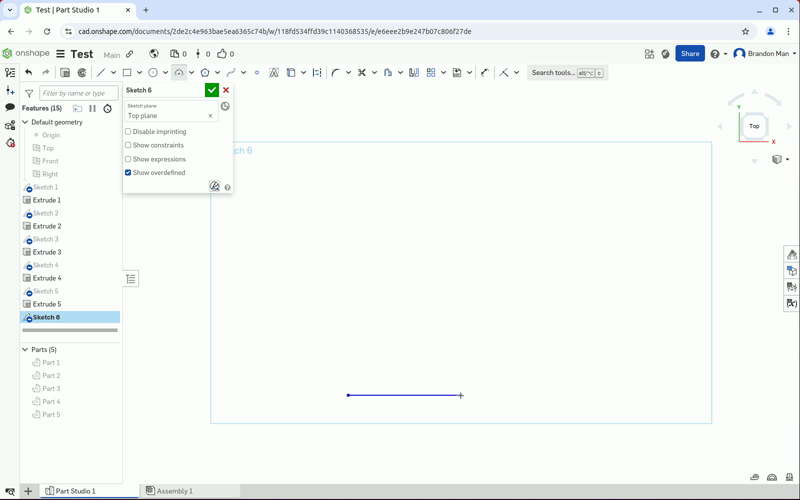
mouse_move(348, 282)
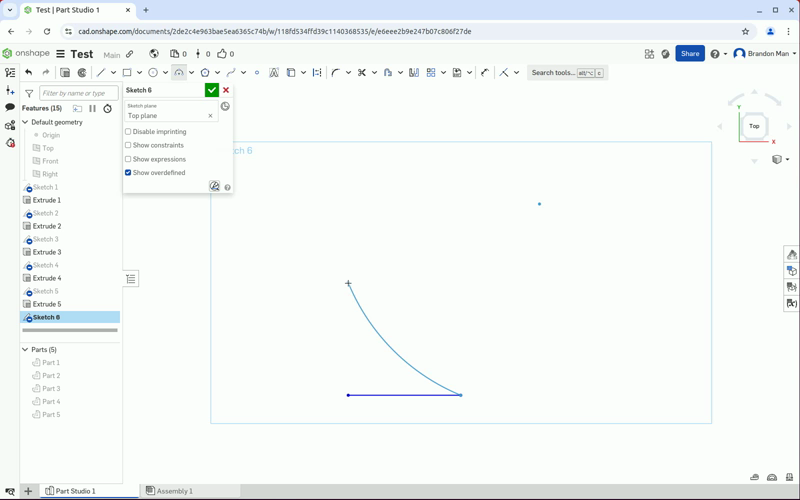
click(348, 282)
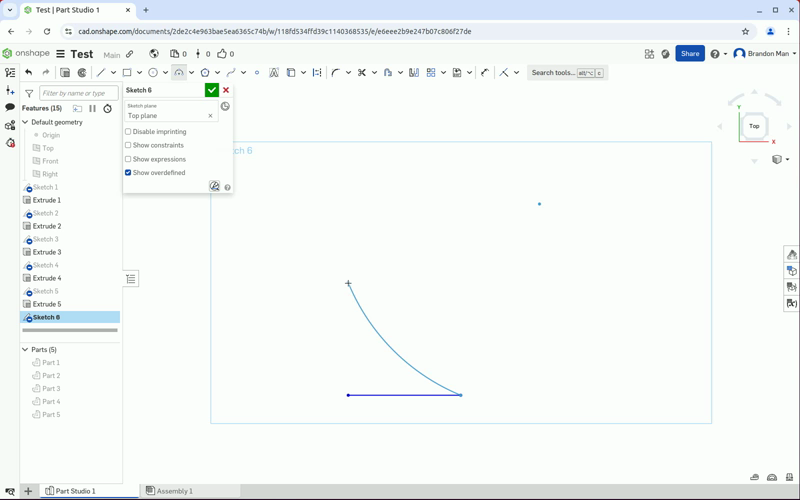
mouse_move(381, 362)
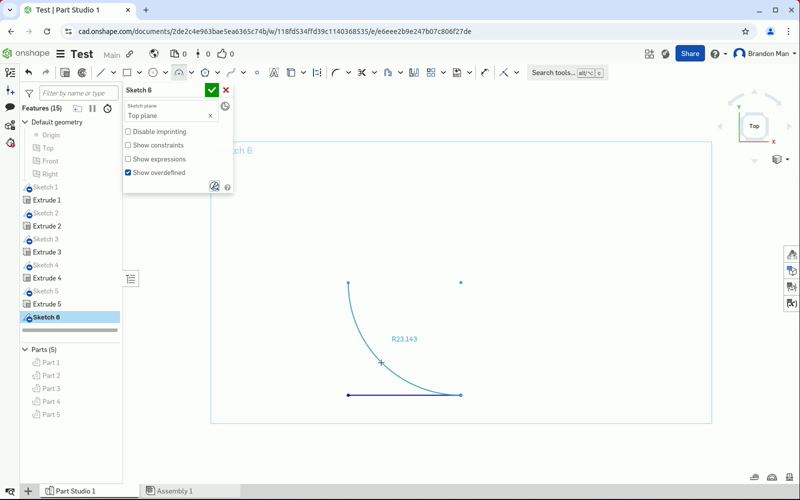
click(381, 362)
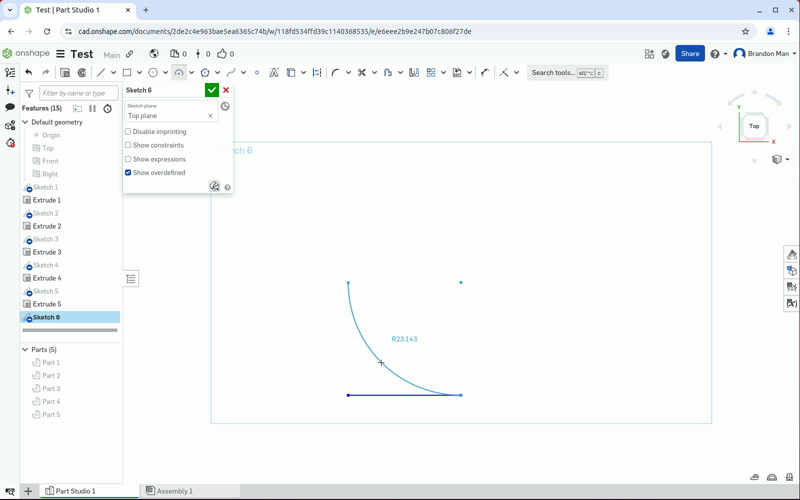
key_up(shift)
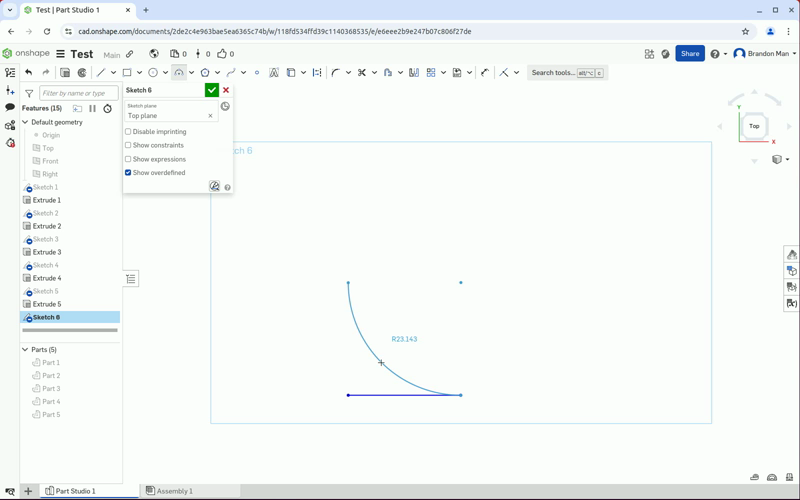
key(esc)
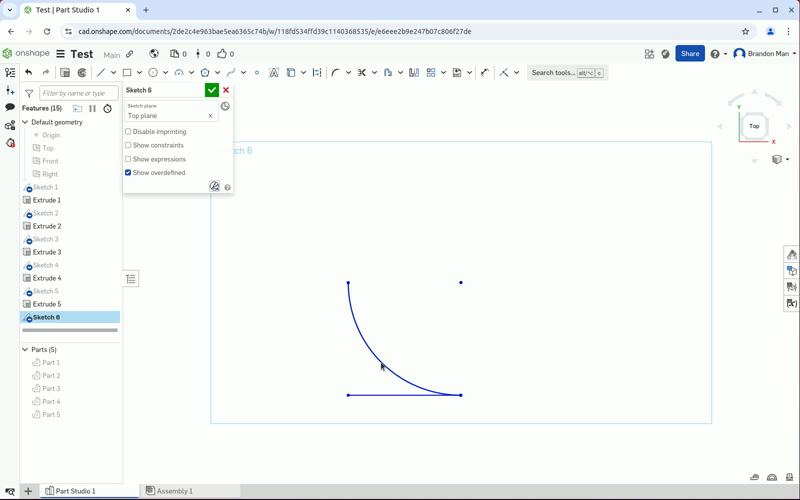
key(l)
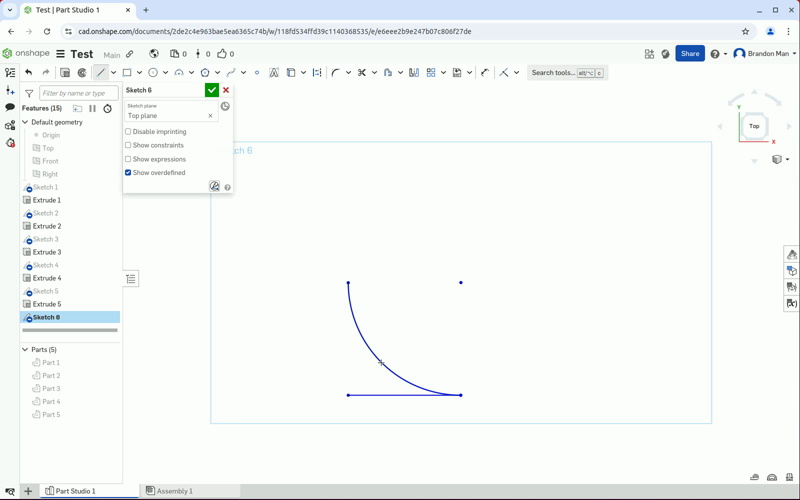
mouse_move(348, 282)
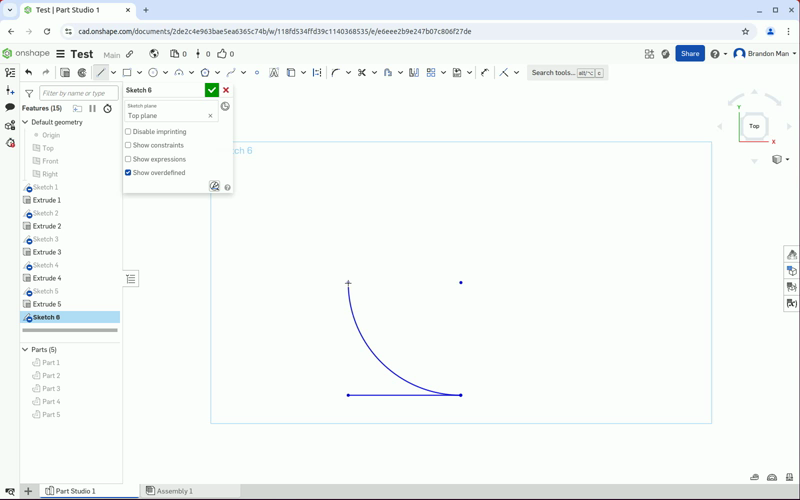
click(348, 282)
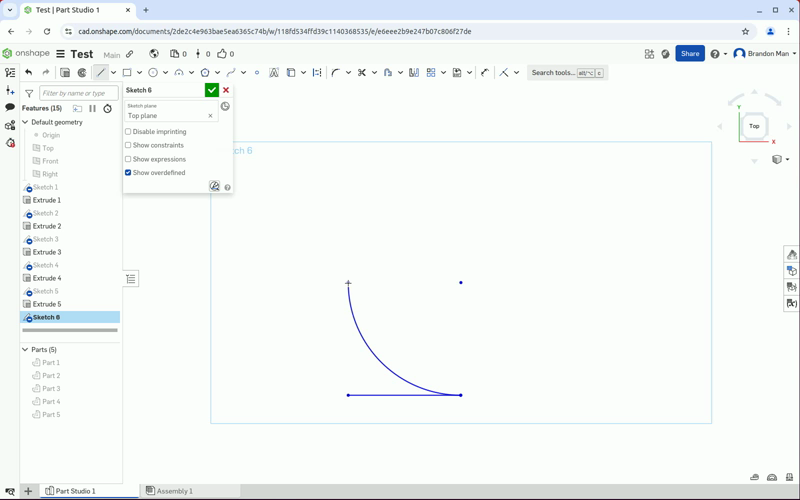
key_down(shift)
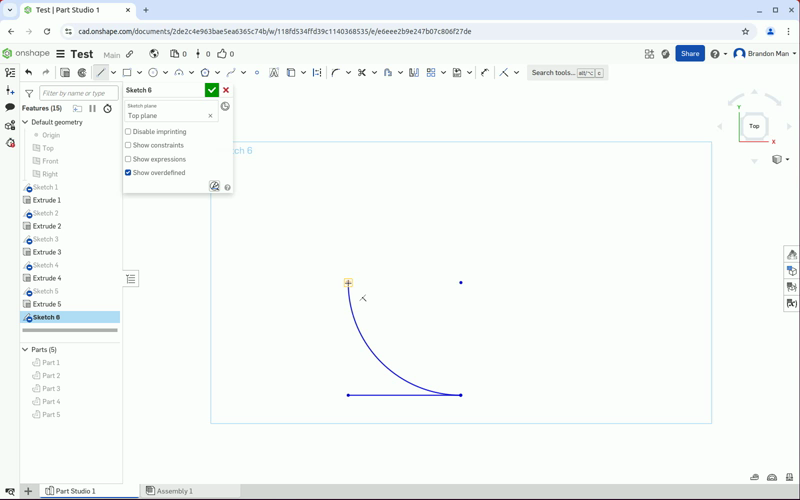
mouse_move(348, 395)
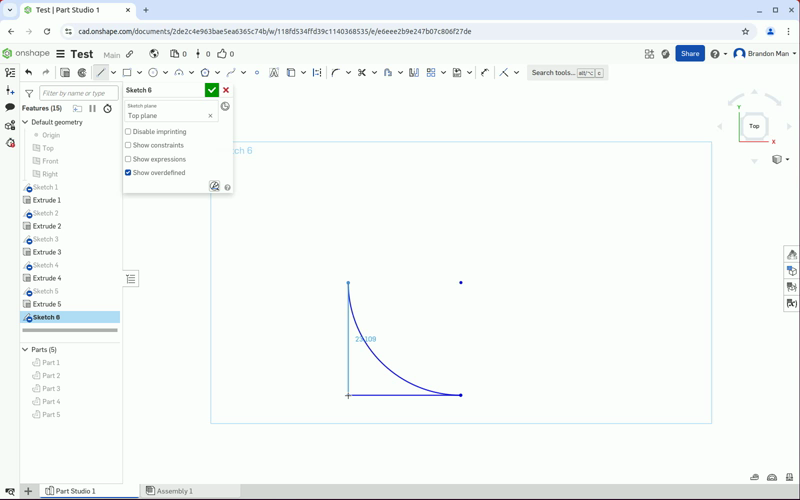
key_up(shift)
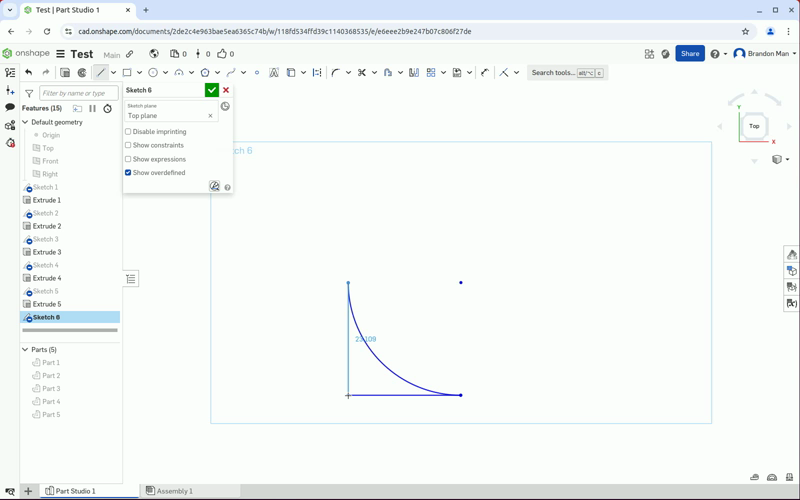
click(348, 395)
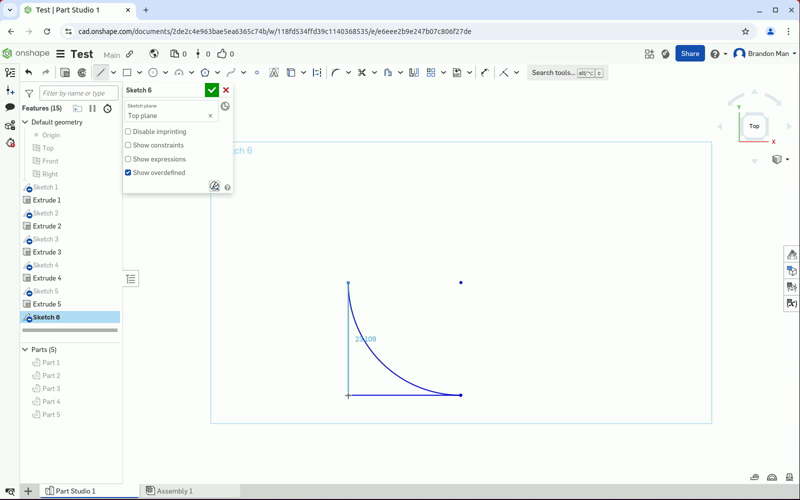
key(esc)
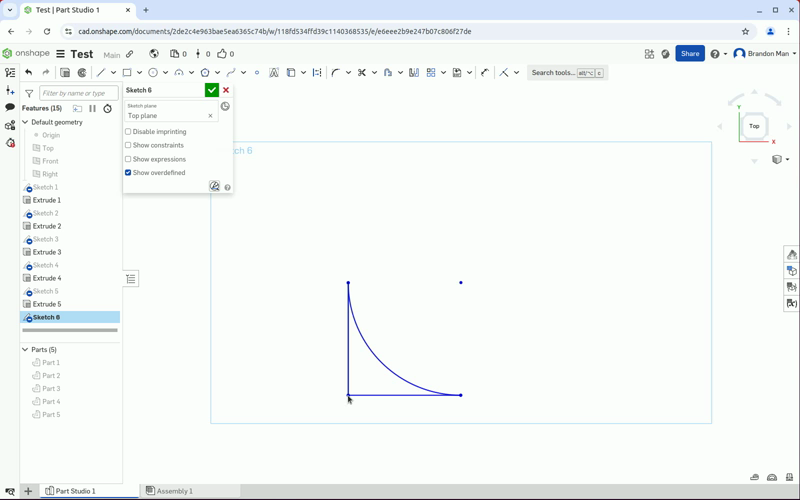
mouse_move(363, 350)
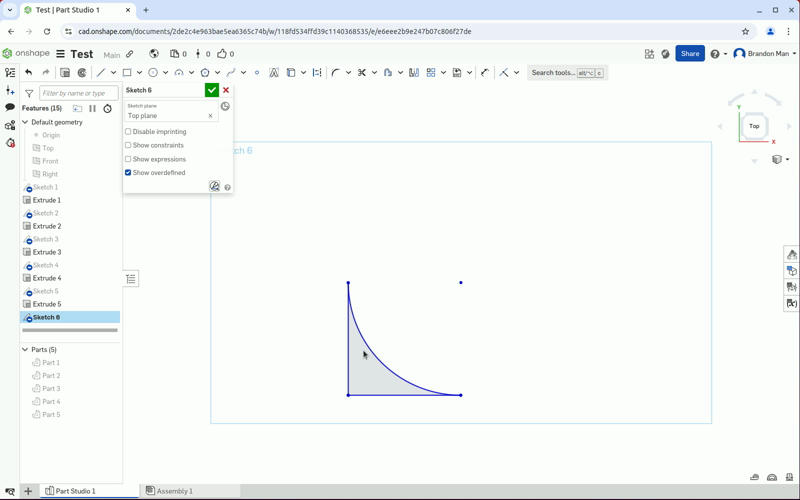
click(363, 350)
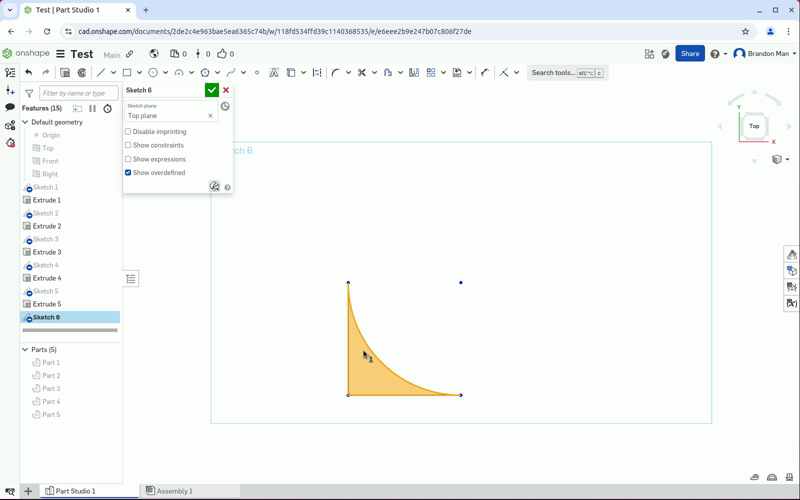
mouse_move(73, 352)
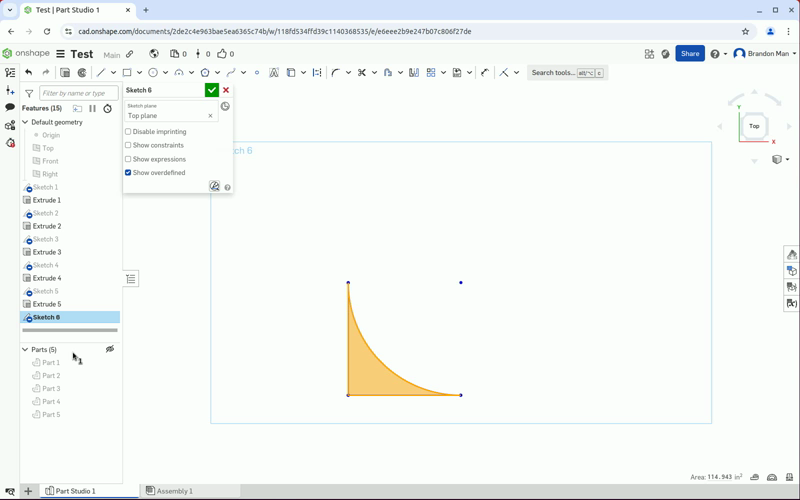
key(shift+y)
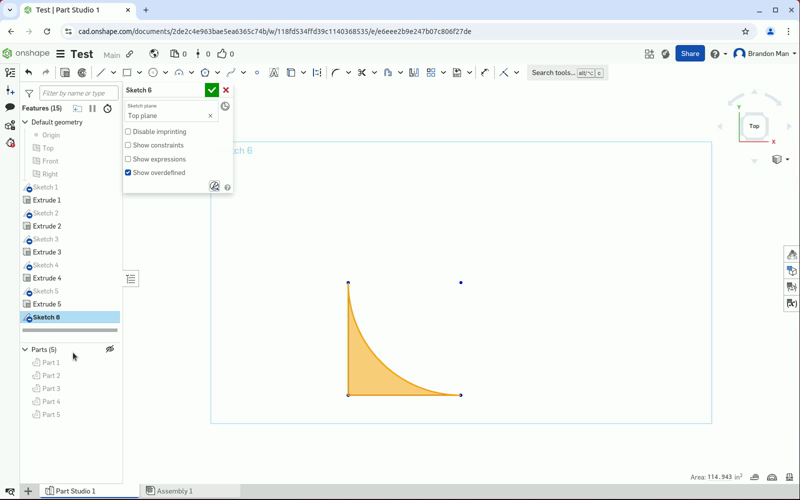
key(shift+e)
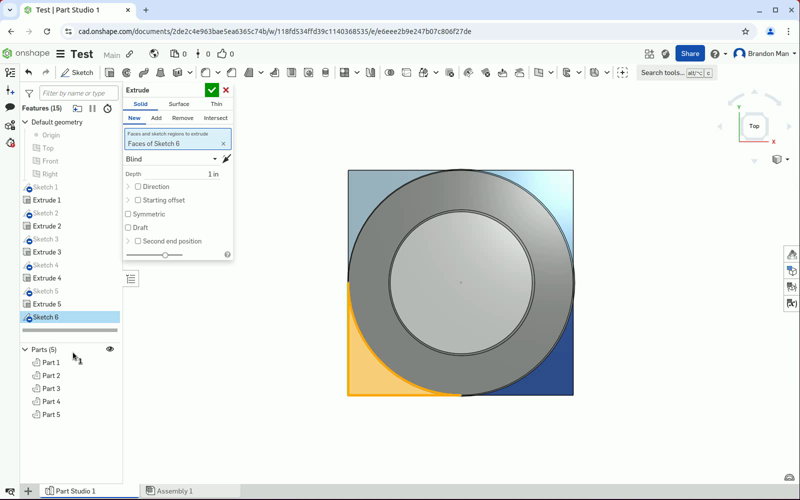
mouse_move(143, 106)
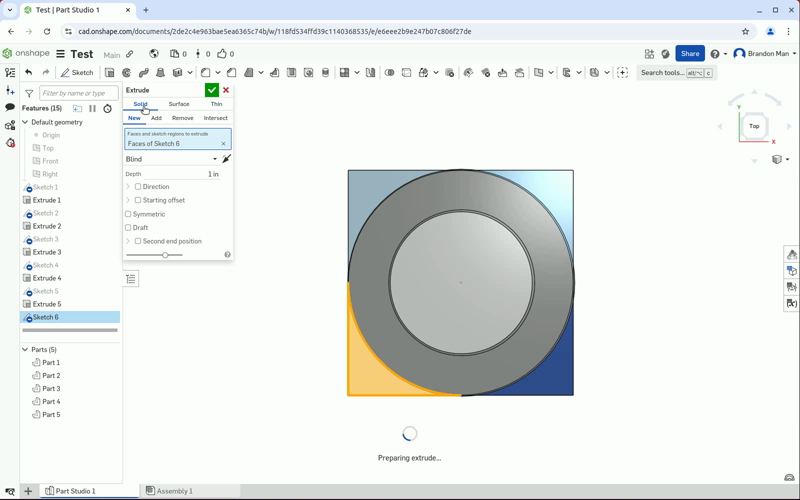
click(143, 106)
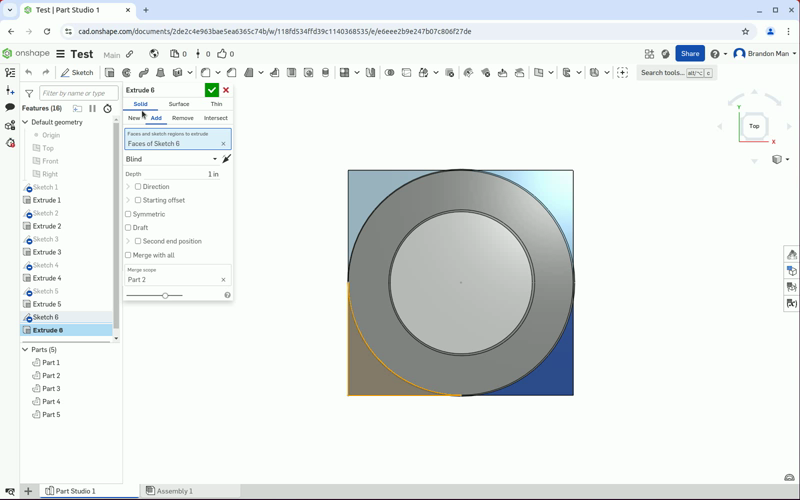
mouse_move(137, 120)
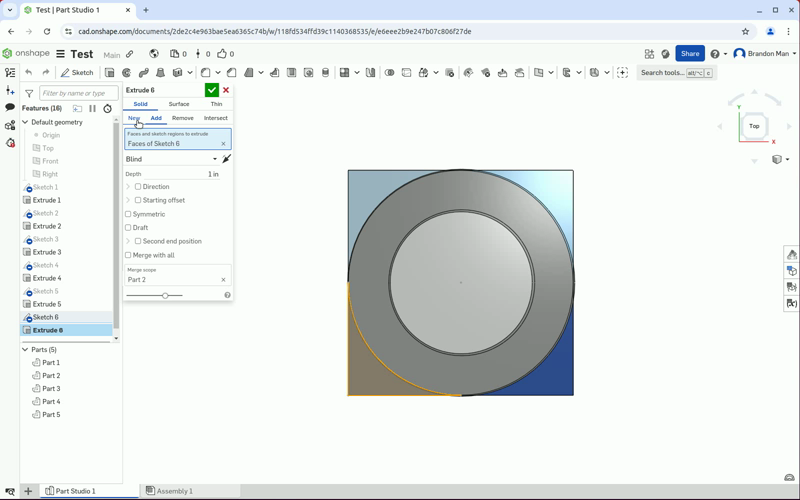
click(137, 120)
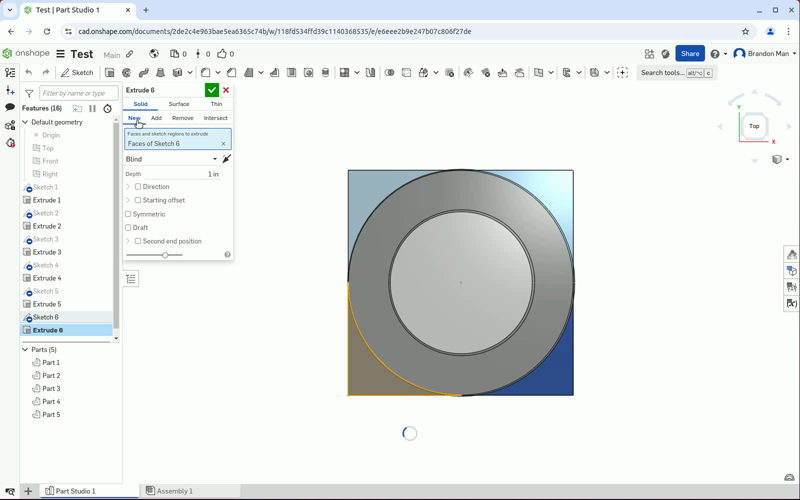
key(tab, 4)
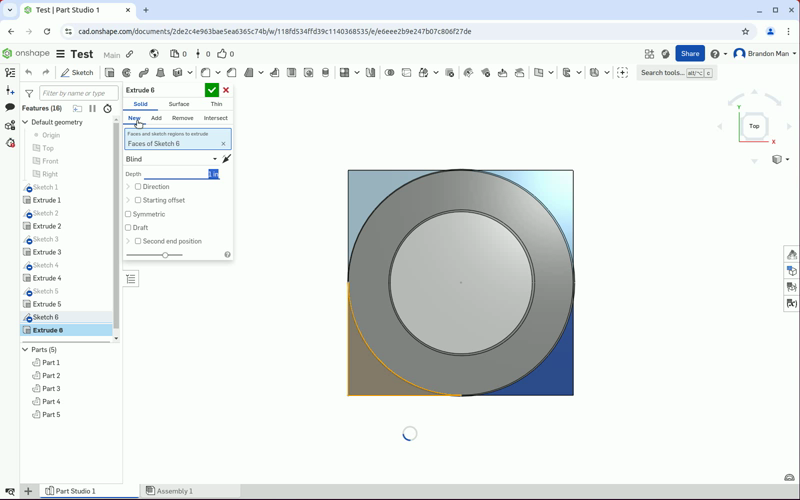
text(-3.611)
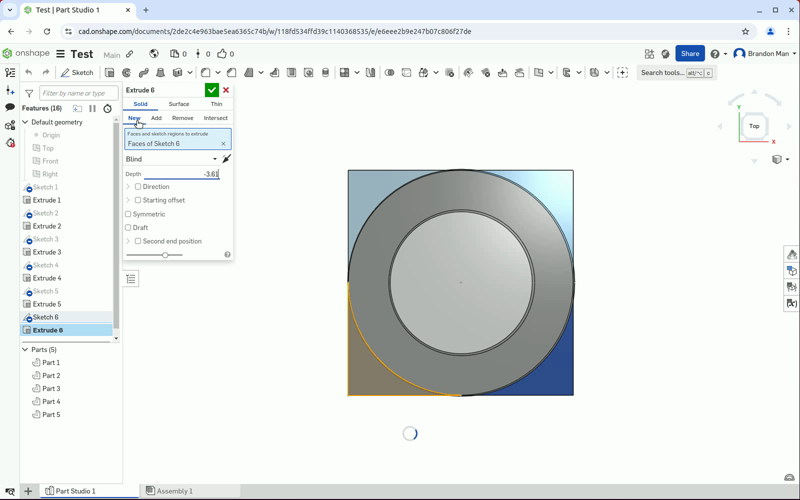
key(enter)
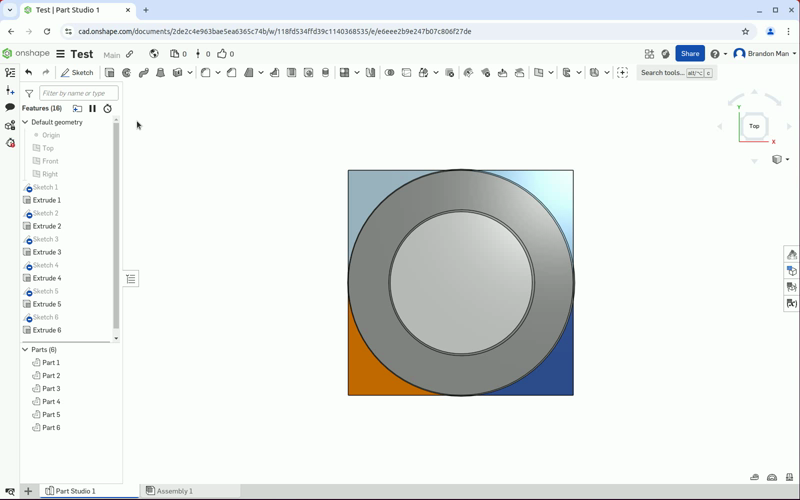
key(shift+h)
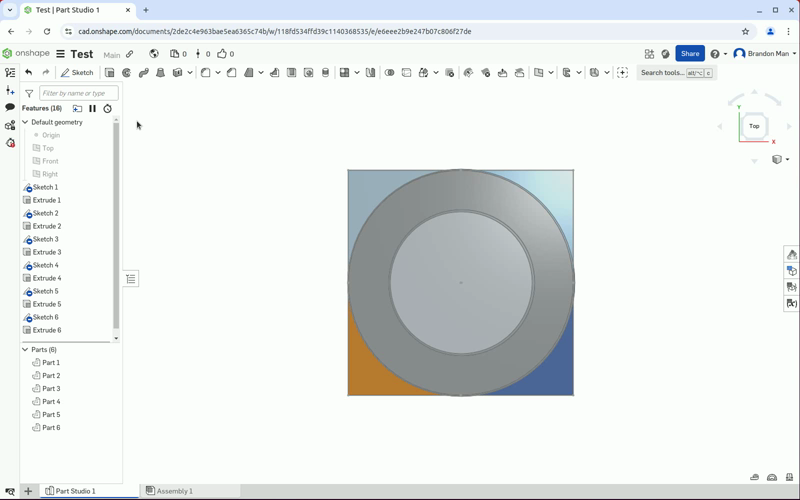
key(shift+h)
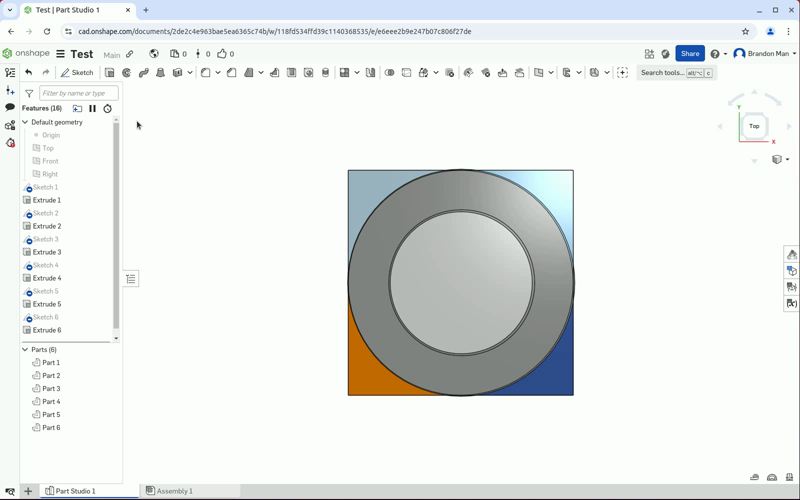
mouse_move(69, 189)
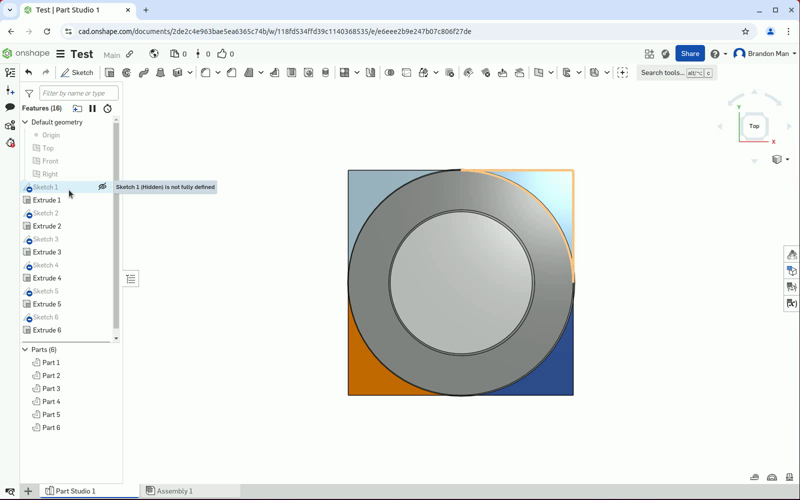
click(69, 189)
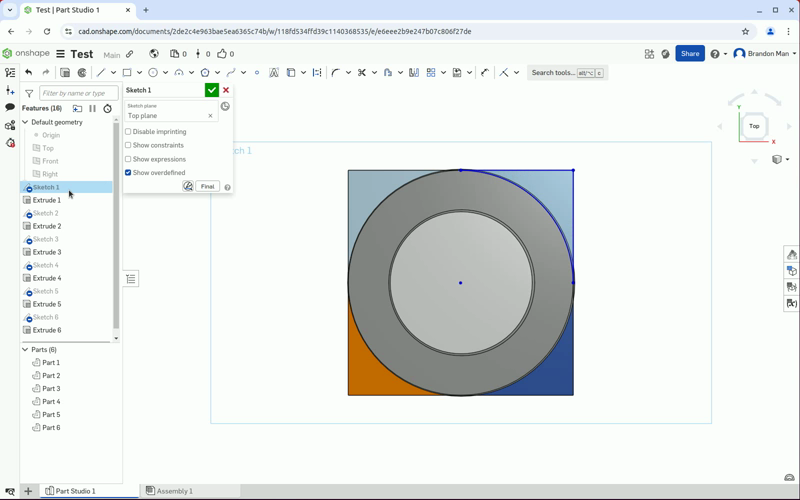
mouse_move(229, 92)
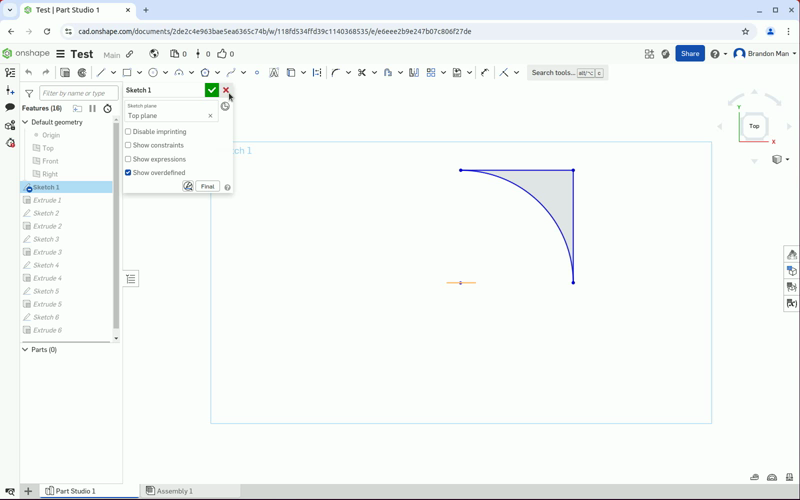
click(229, 92)
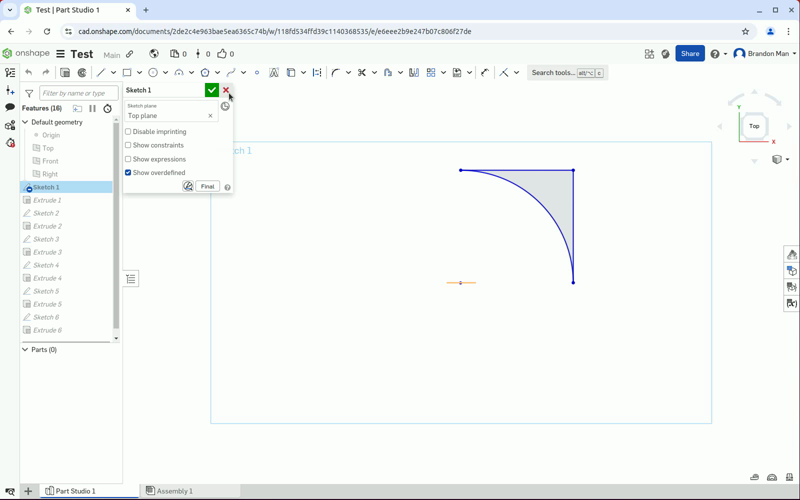
key(shift+s)
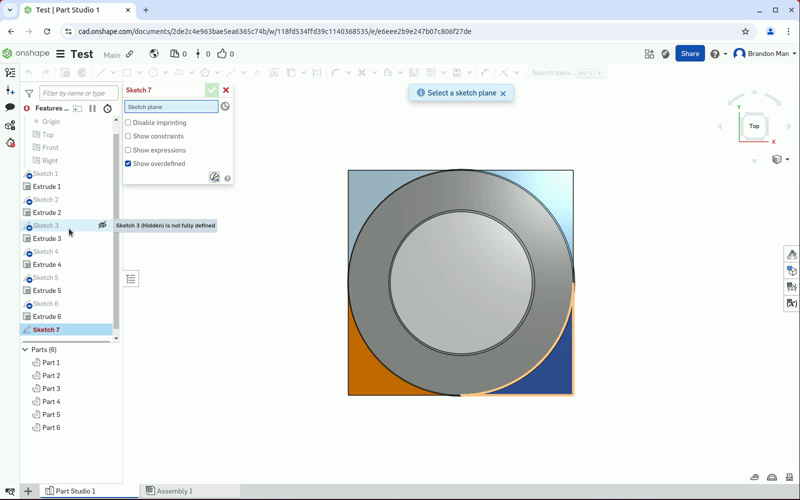
scroll(3)
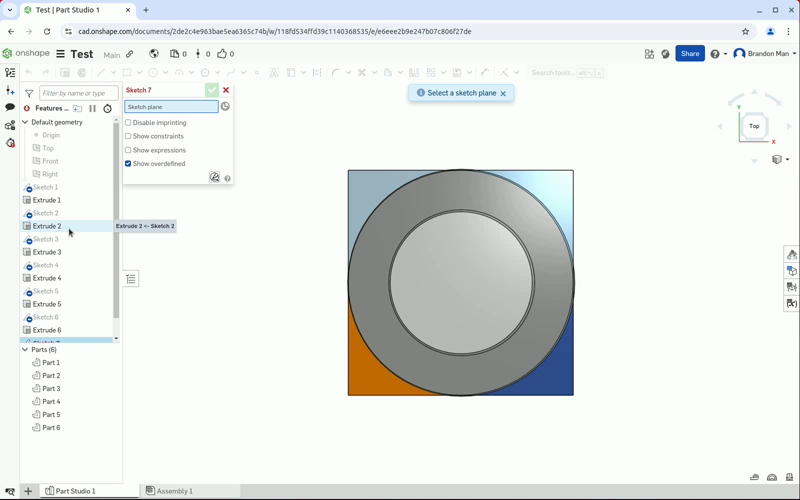
mouse_move(69, 150)
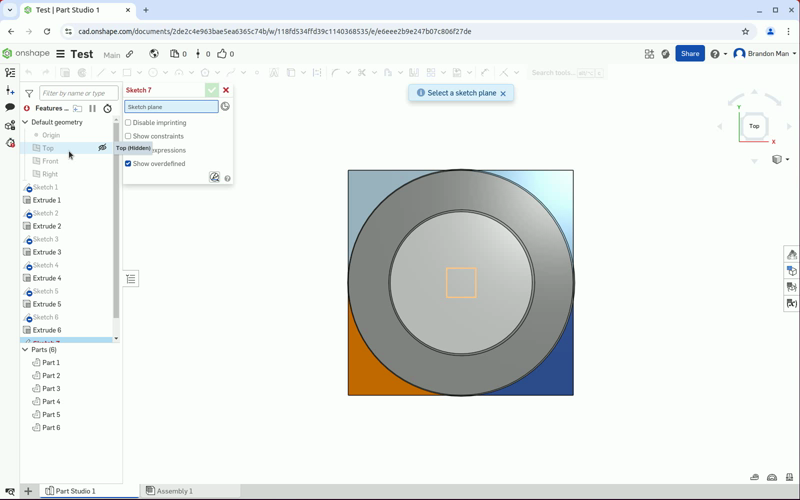
click(69, 150)
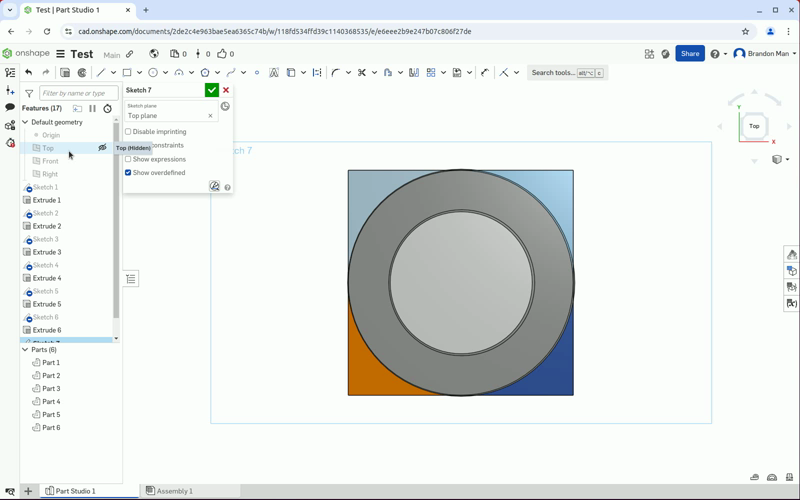
mouse_move(73, 352)
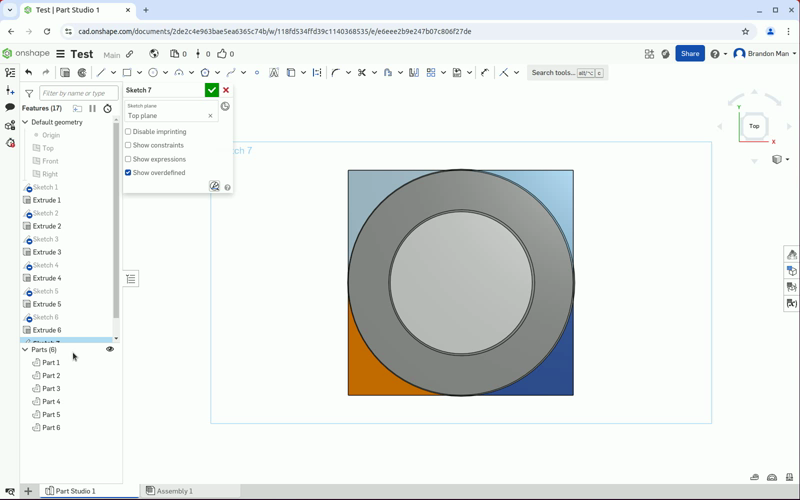
key(y)
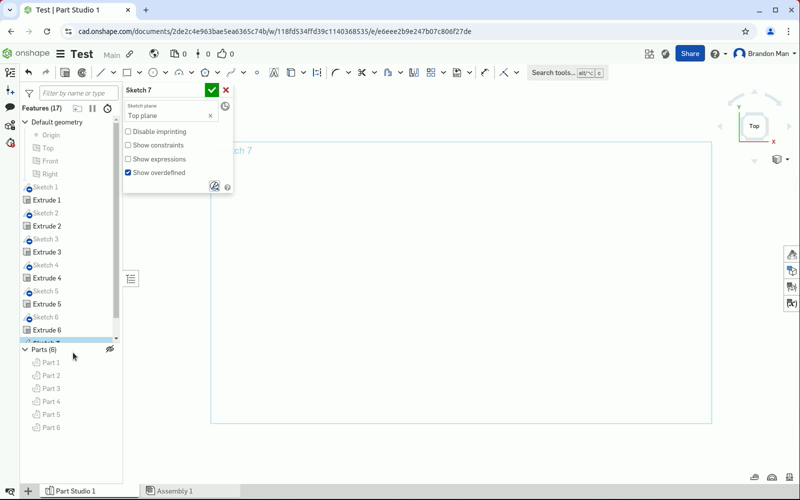
key(c)
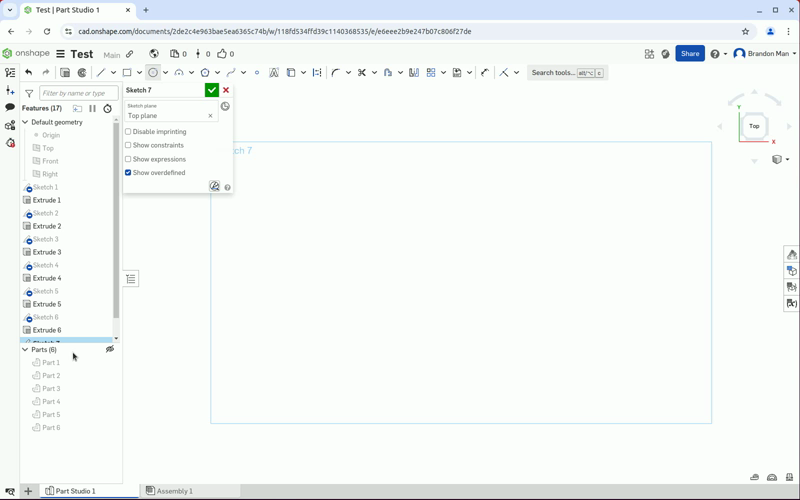
key_down(shift)
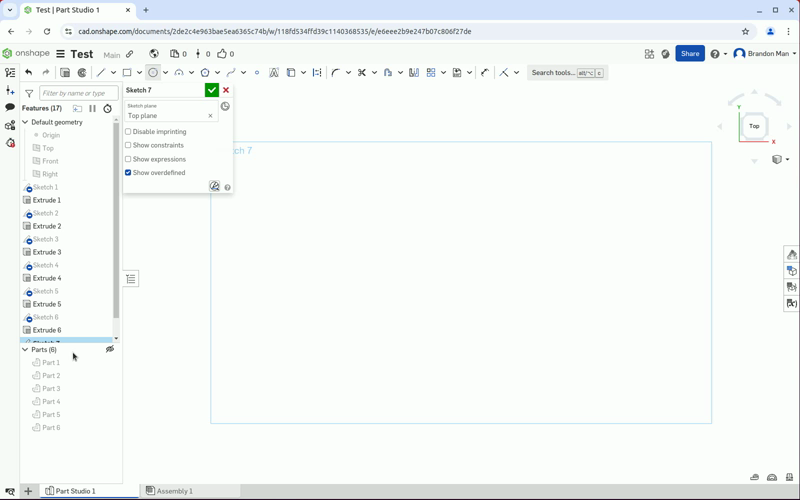
mouse_move(461, 282)
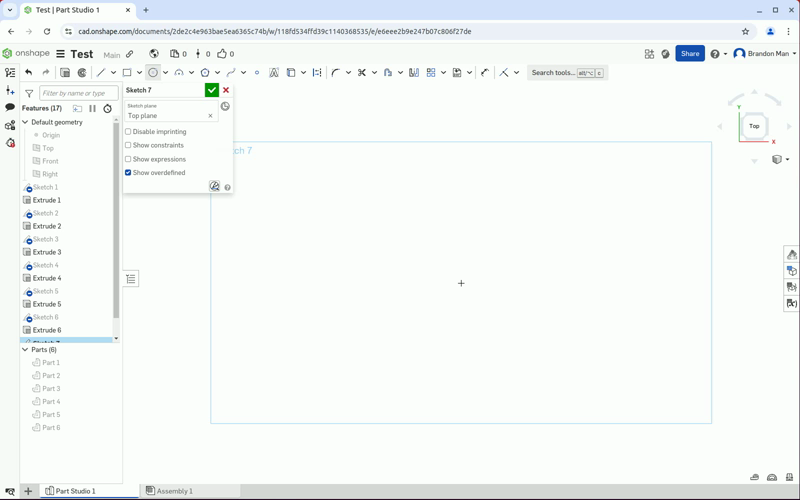
click(461, 282)
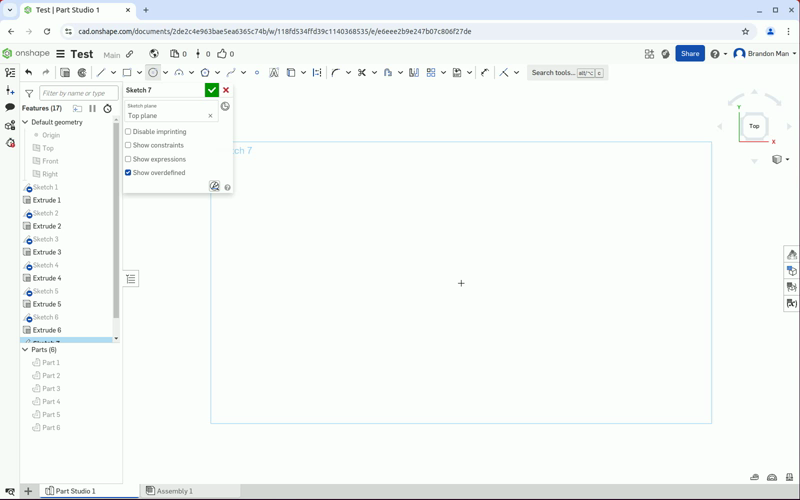
key_up(shift)
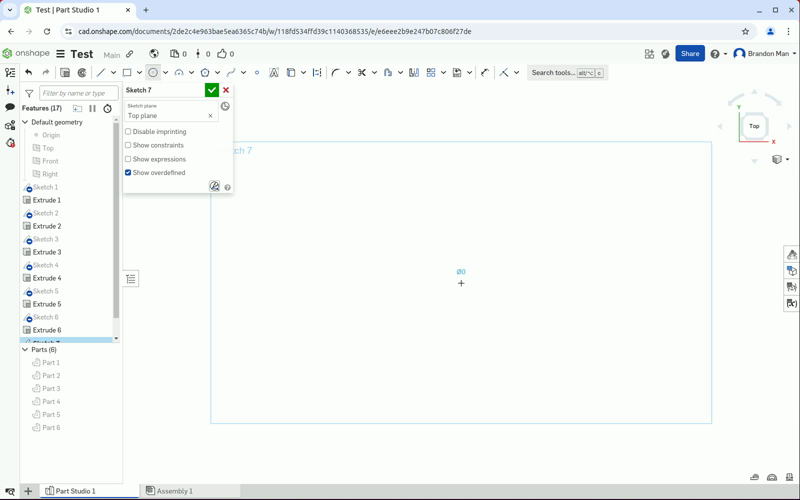
mouse_move(574, 282)
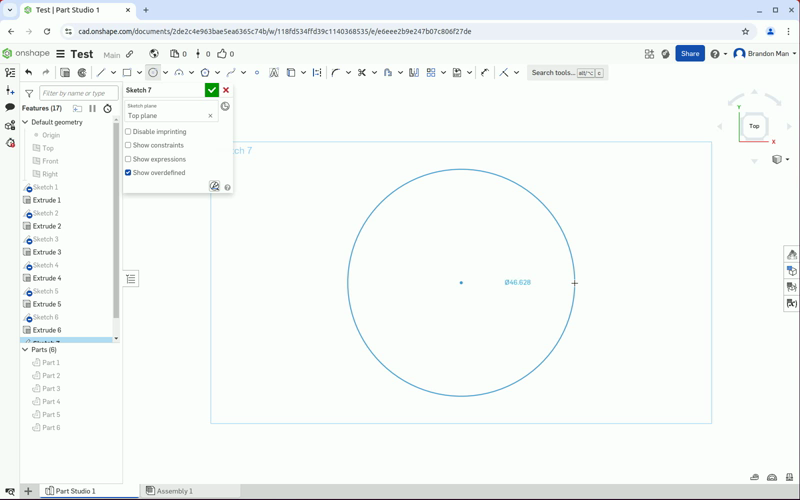
click(574, 282)
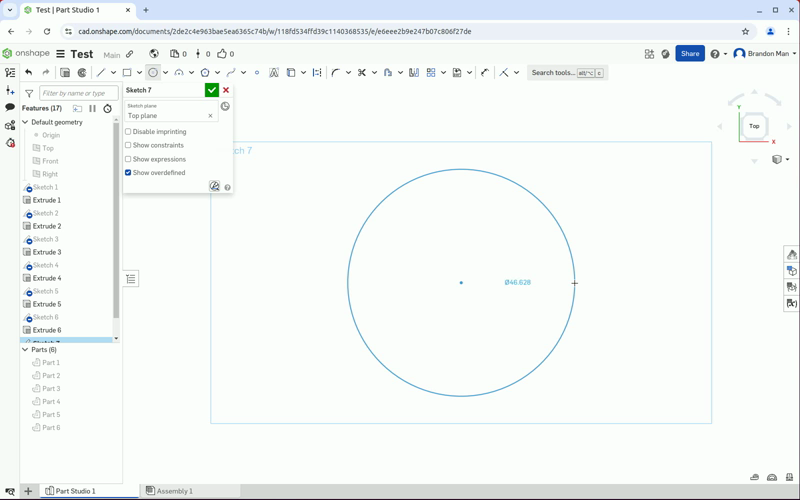
key(esc)
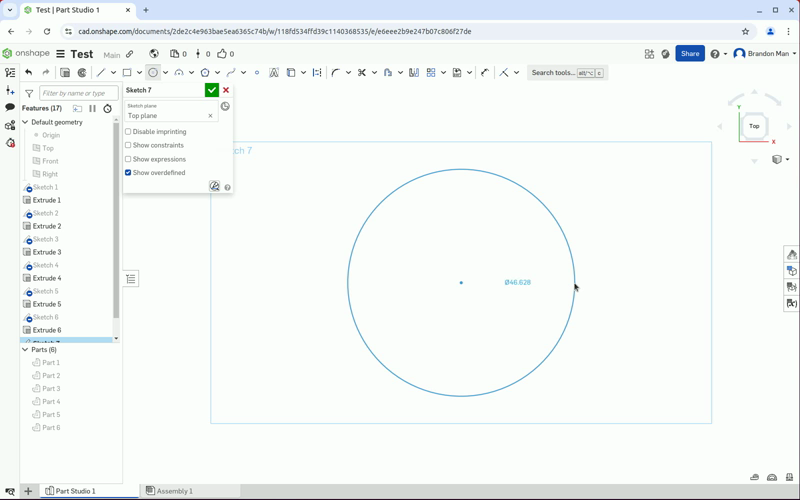
key(c)
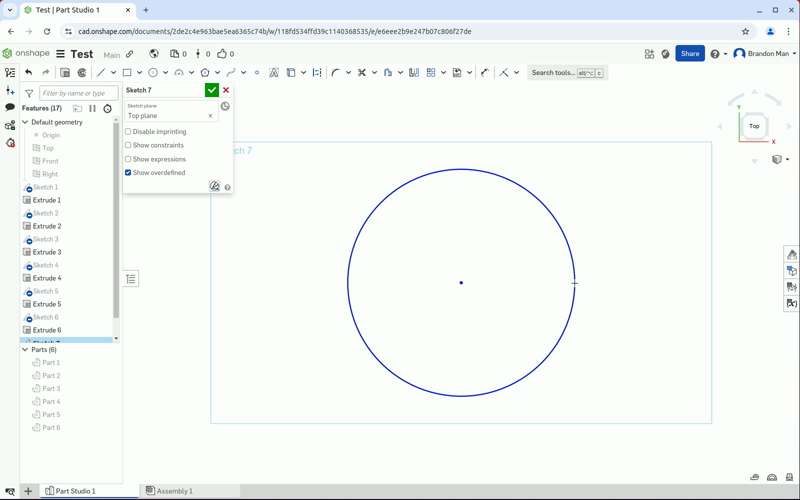
key_down(shift)
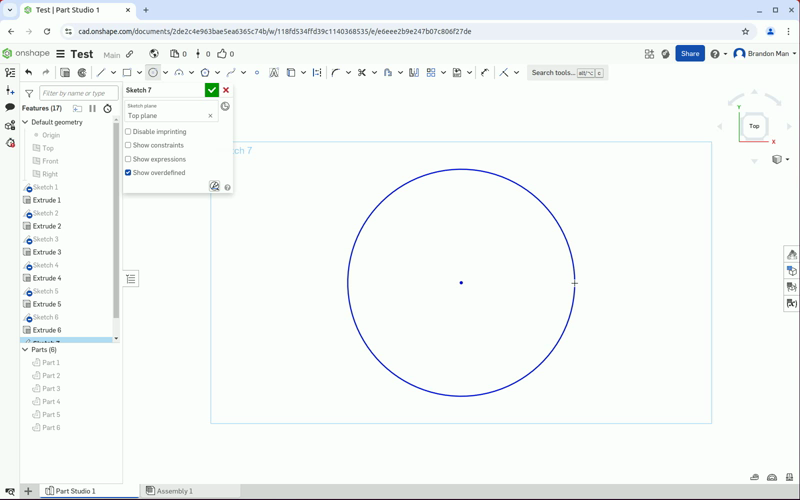
mouse_move(461, 282)
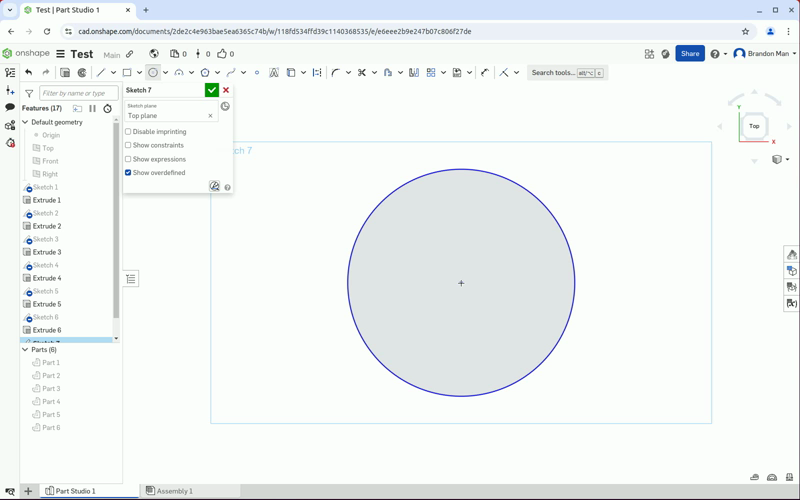
click(461, 282)
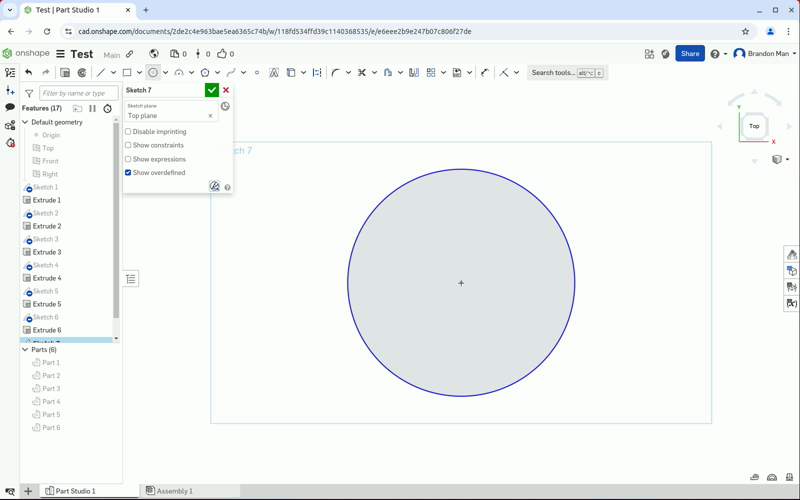
key_up(shift)
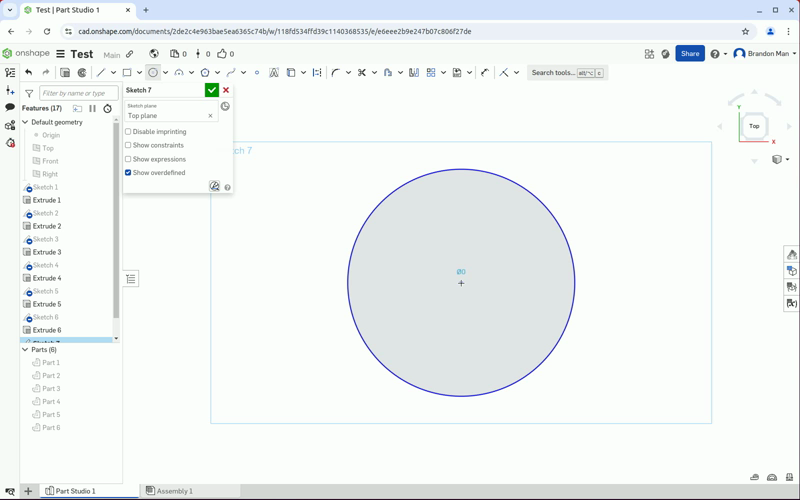
mouse_move(532, 282)
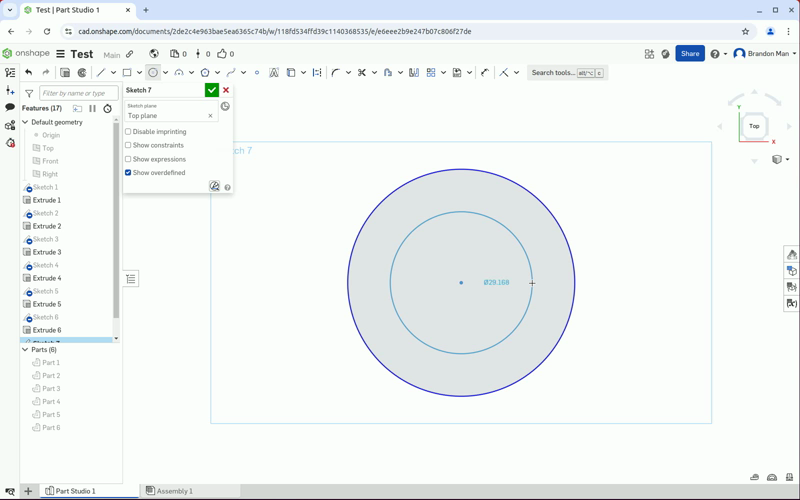
click(532, 282)
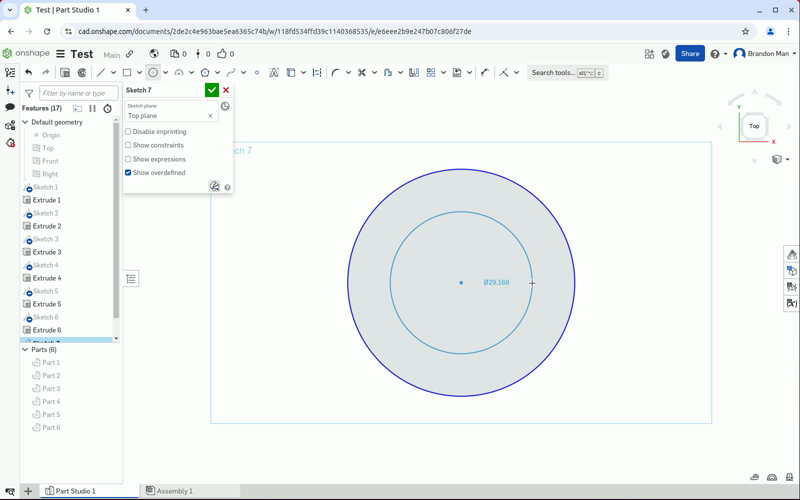
key(esc)
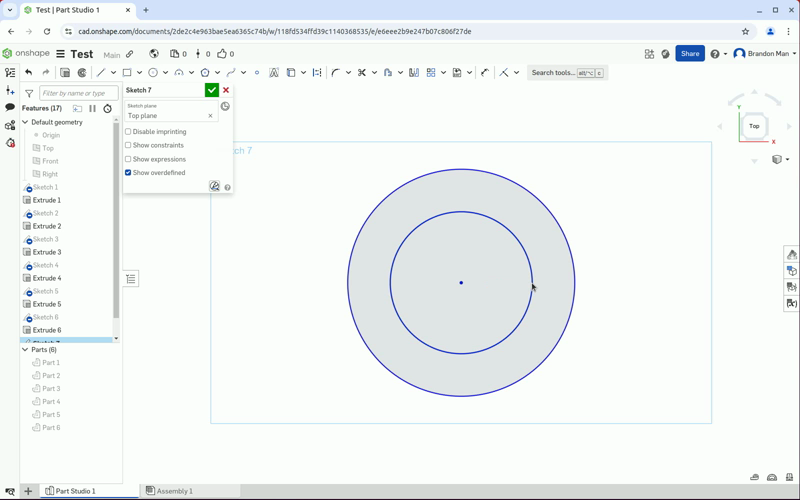
mouse_move(527, 350)
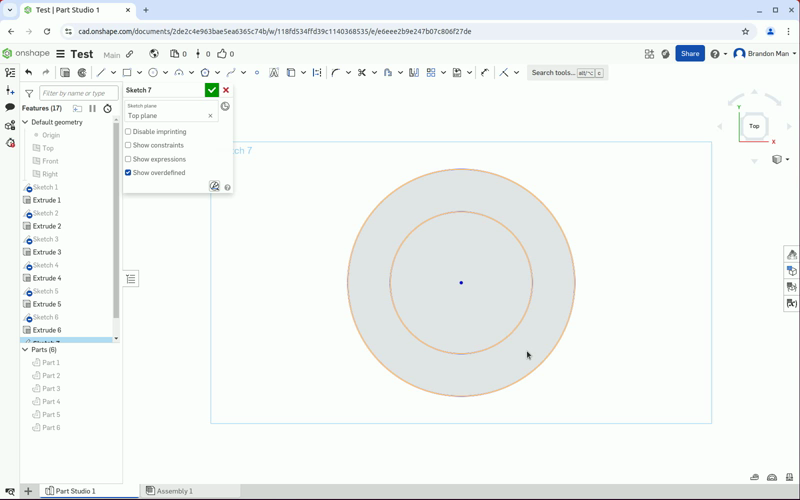
click(527, 350)
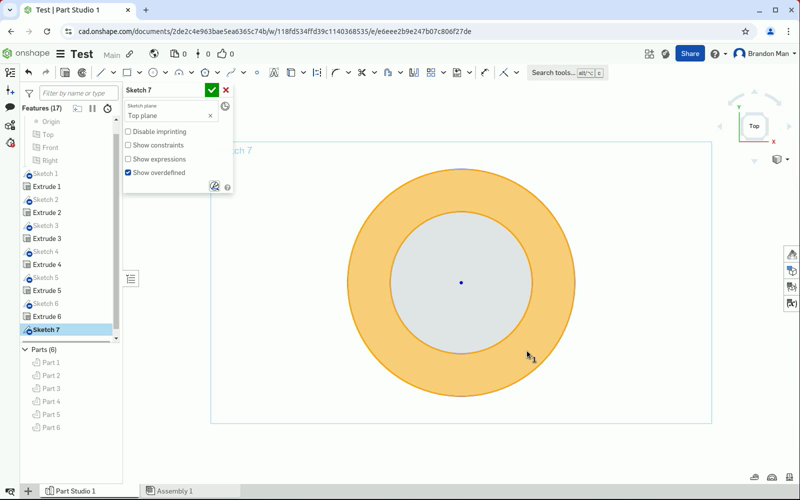
mouse_move(73, 352)
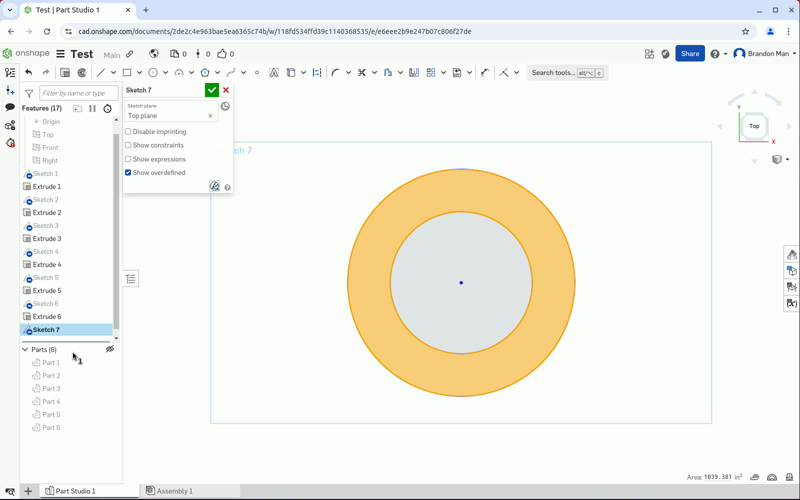
key(shift+y)
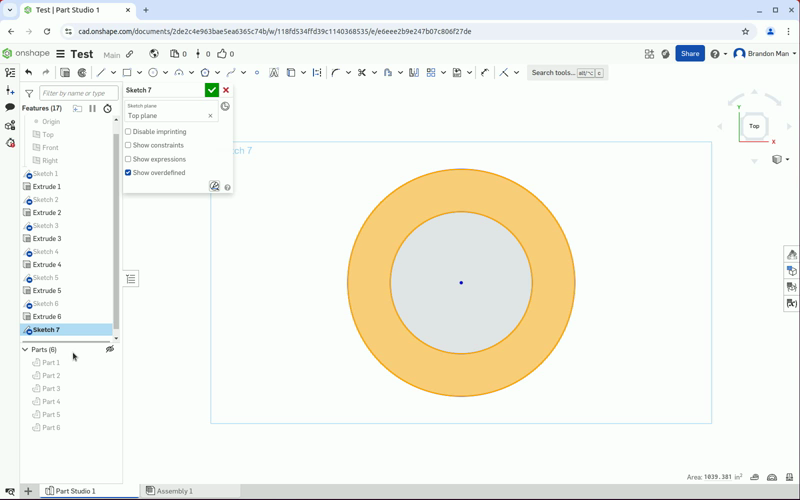
key(shift+e)
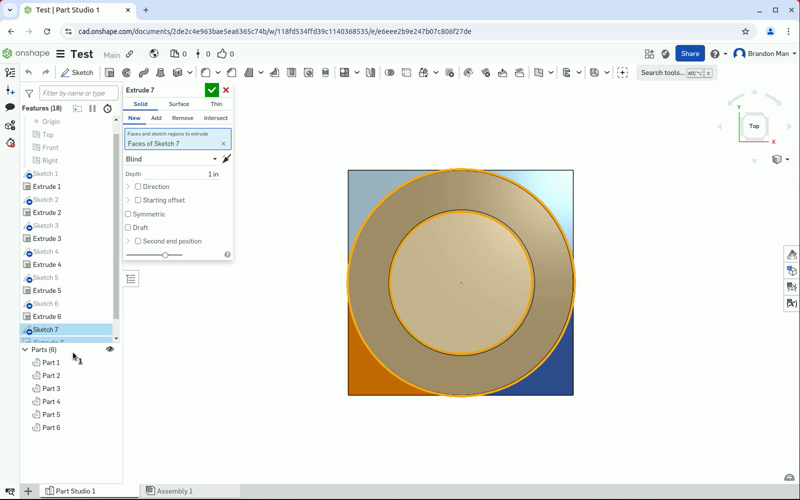
mouse_move(143, 106)
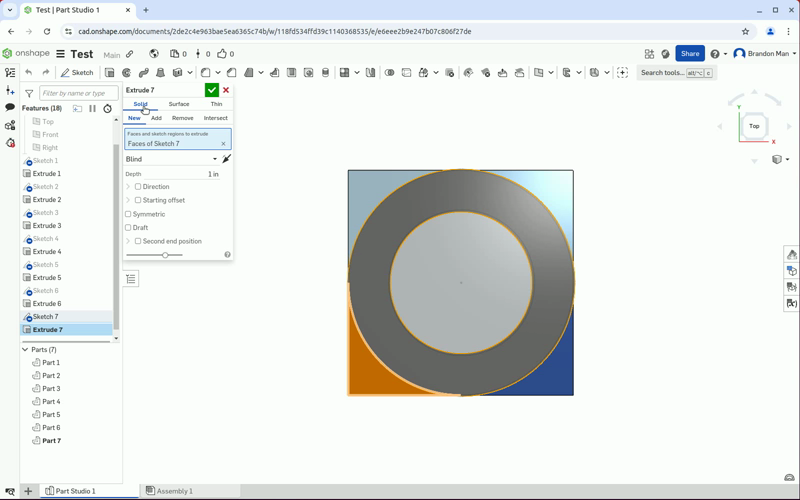
click(143, 106)
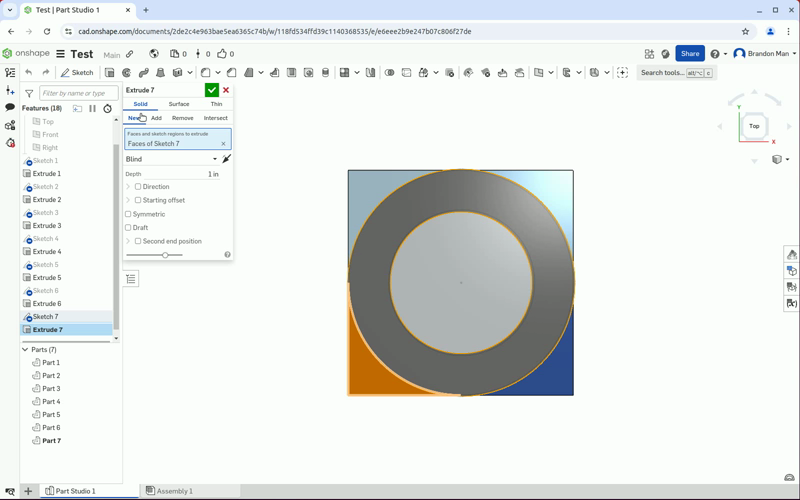
mouse_move(137, 120)
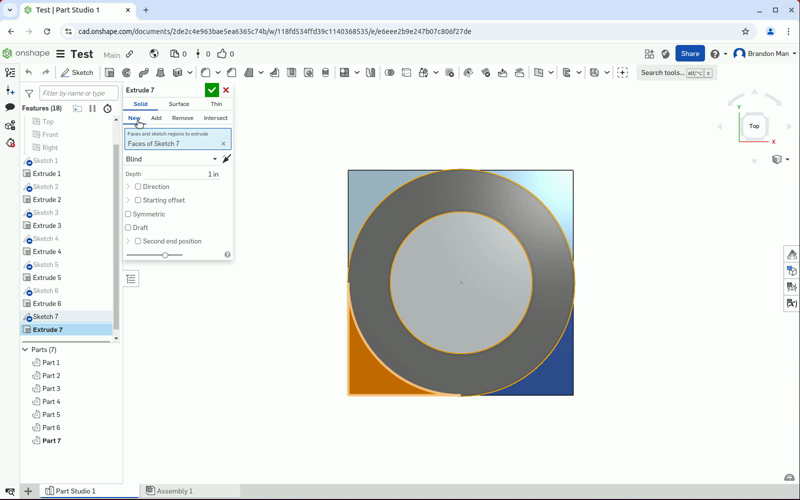
click(137, 120)
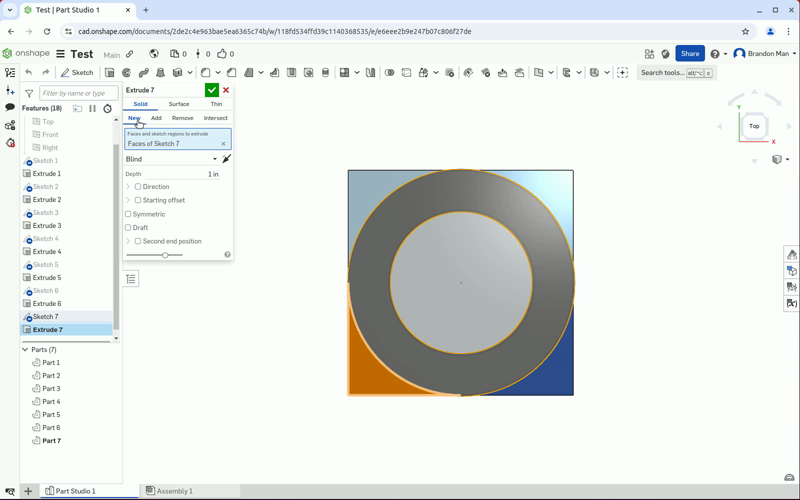
key(tab, 4)
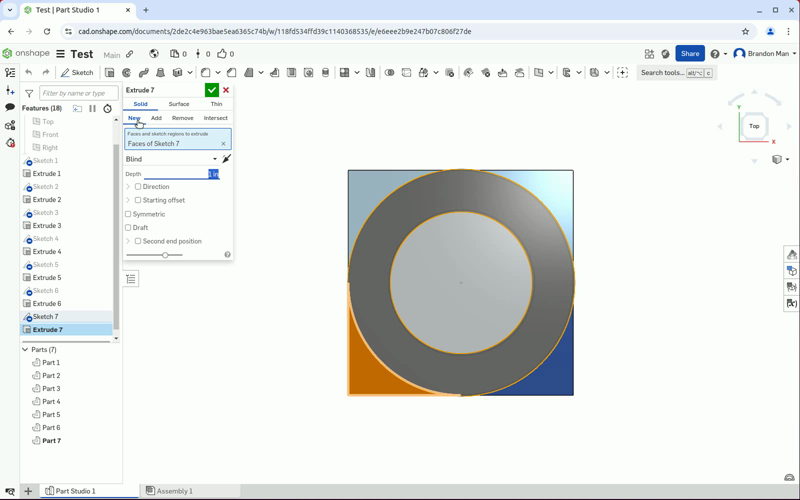
text(0.241)
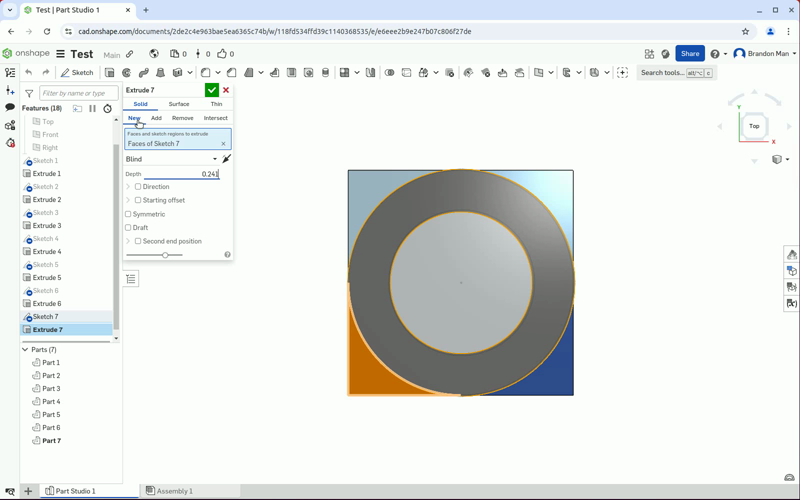
key(enter)
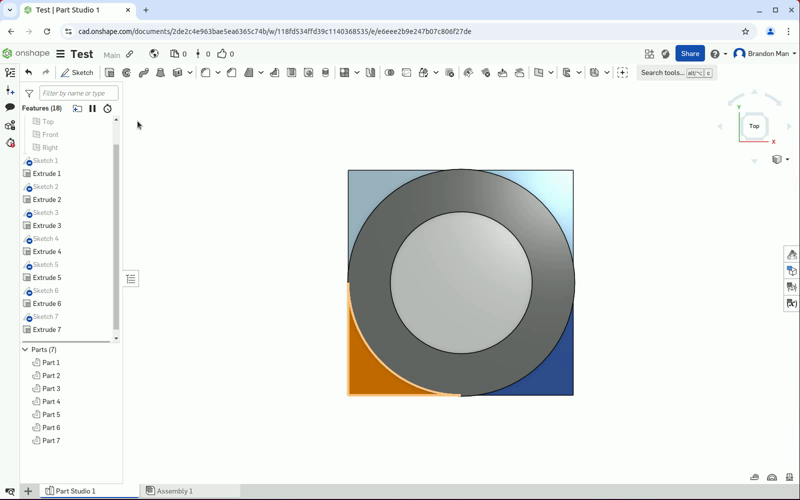
key(shift+h)
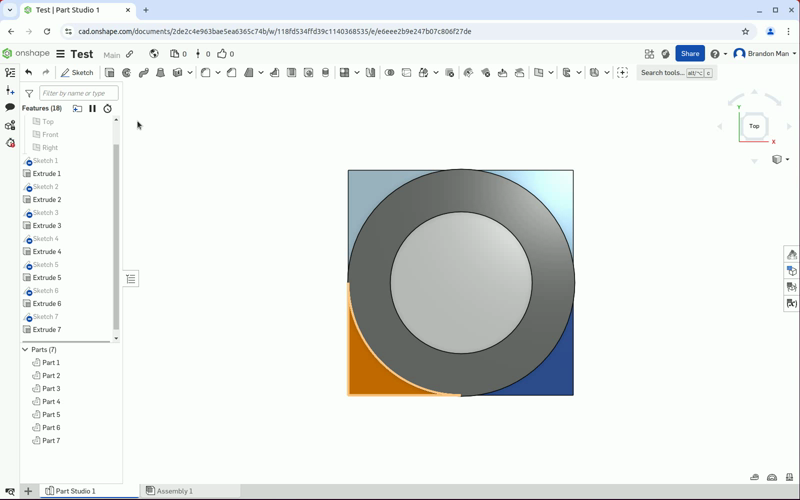
key(shift+h)
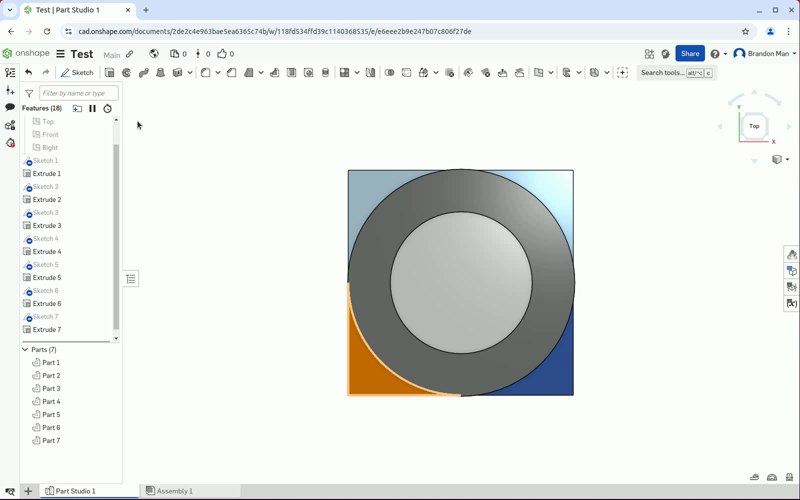
key(shift+7)
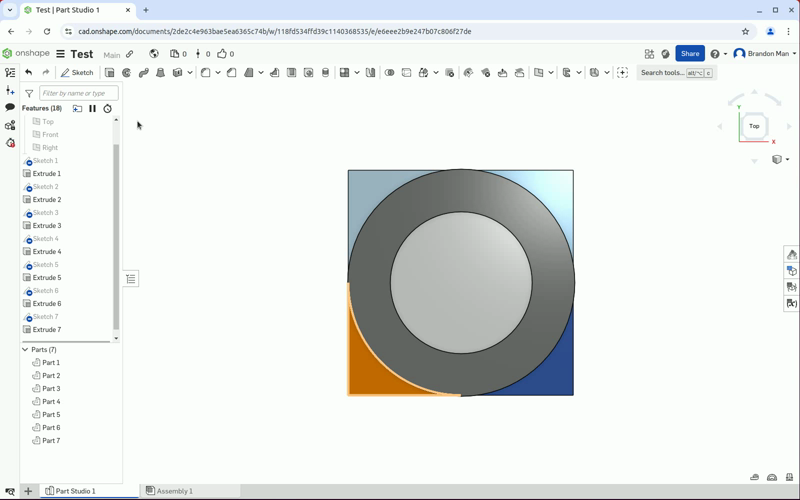
key(up, 3)
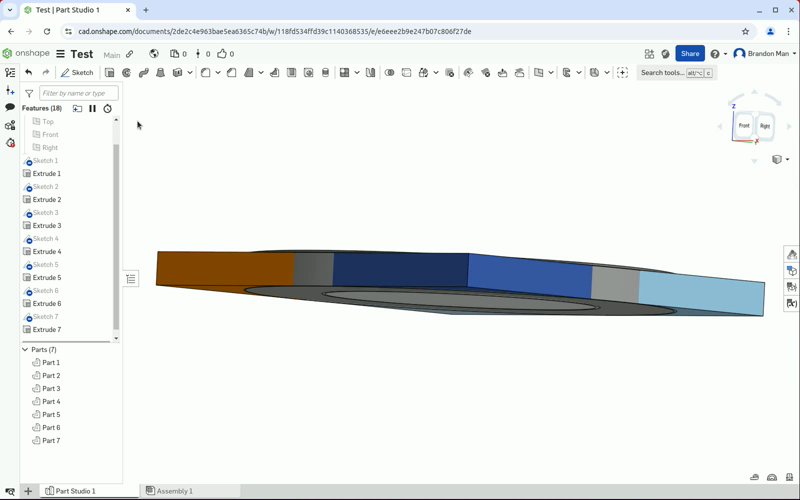
key(left, 3)
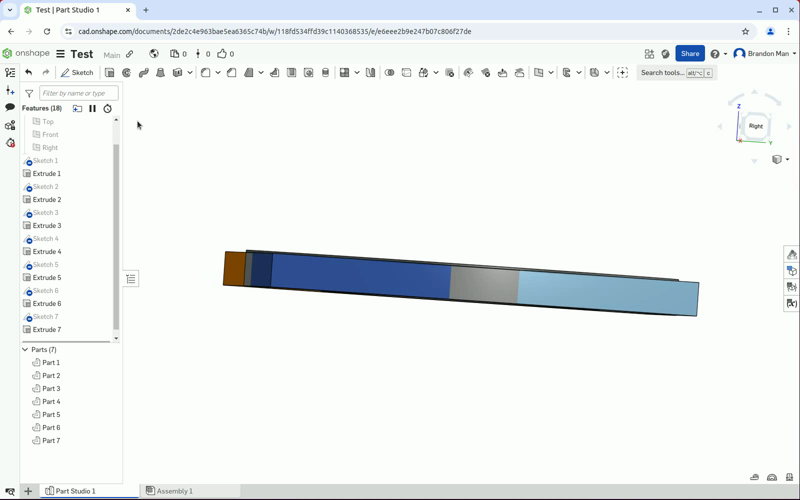
key(right, 3)
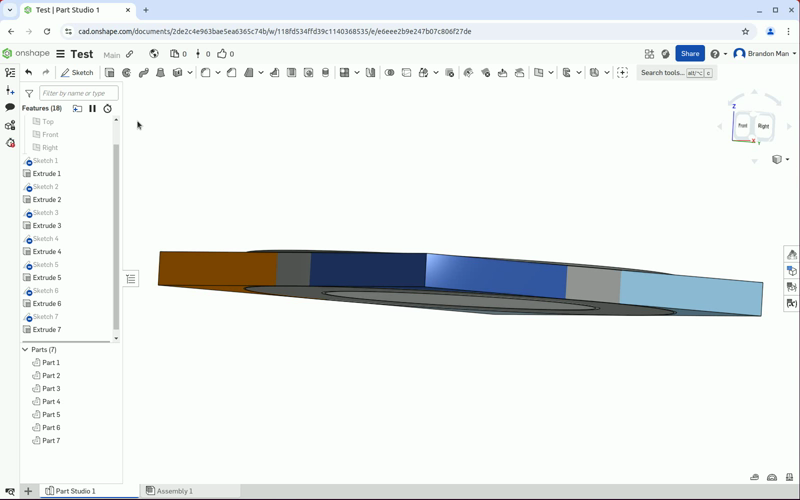
key(down, 3)
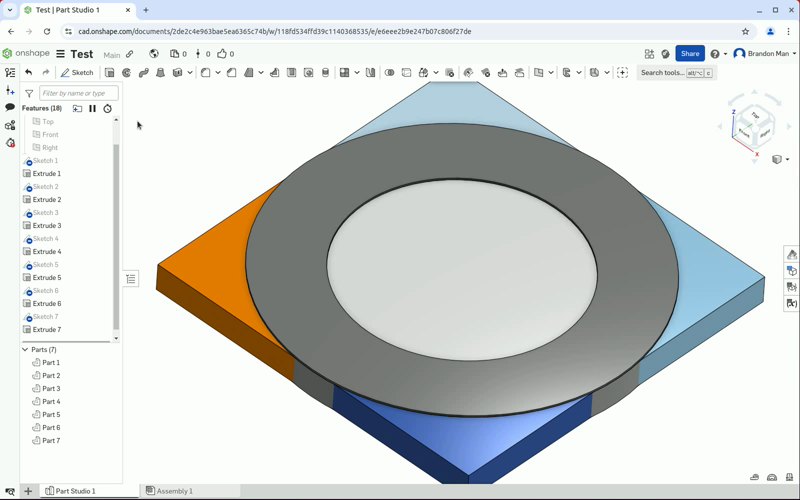
mouse_move(69, 163)
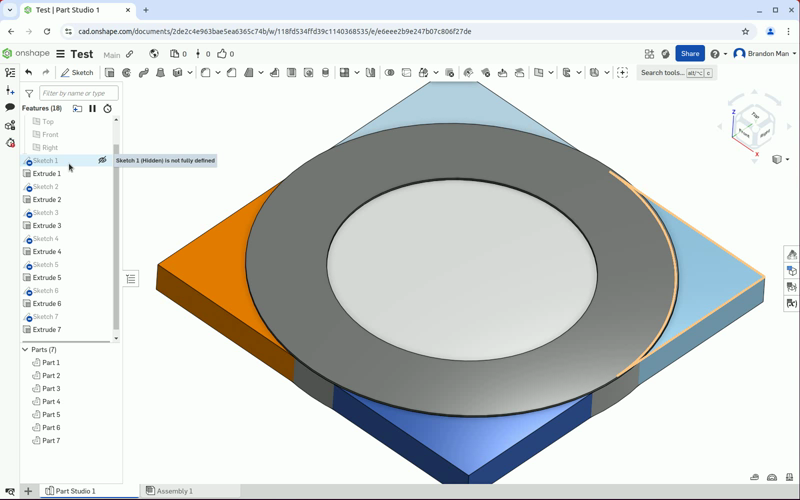
click(69, 163)